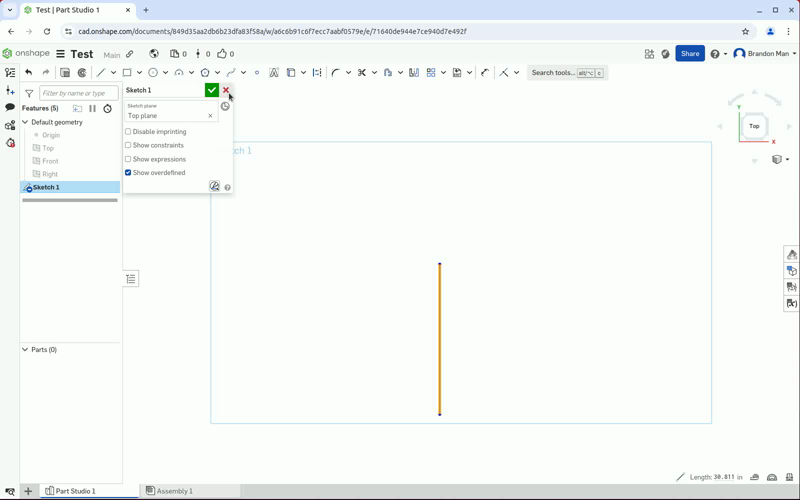
key(shift+h)
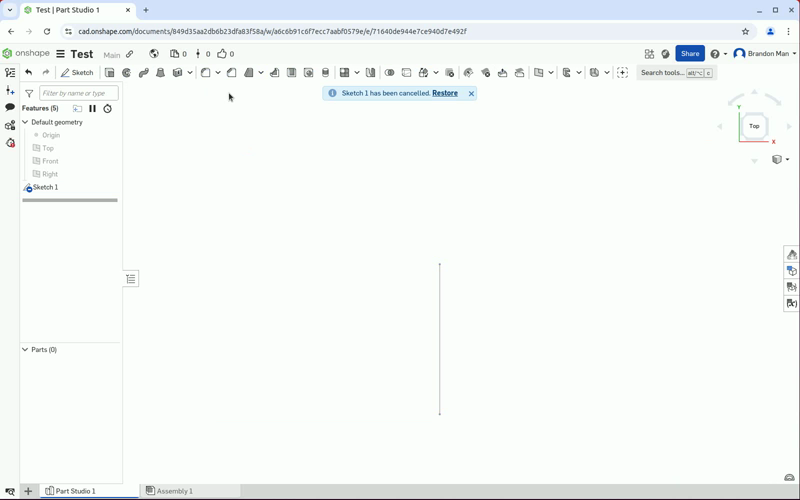
key(shift+s)
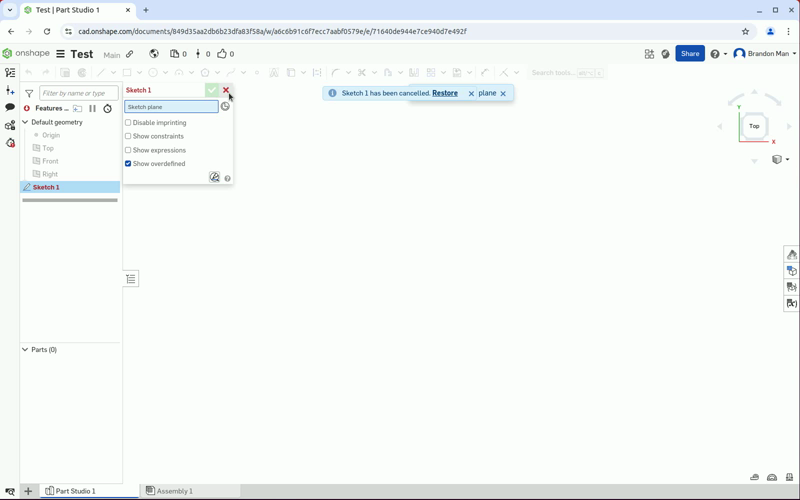
mouse_move(73, 150)
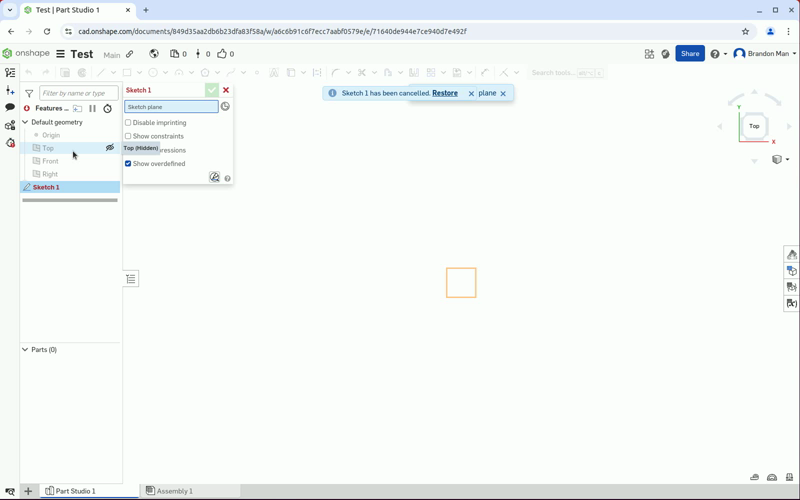
click(73, 150)
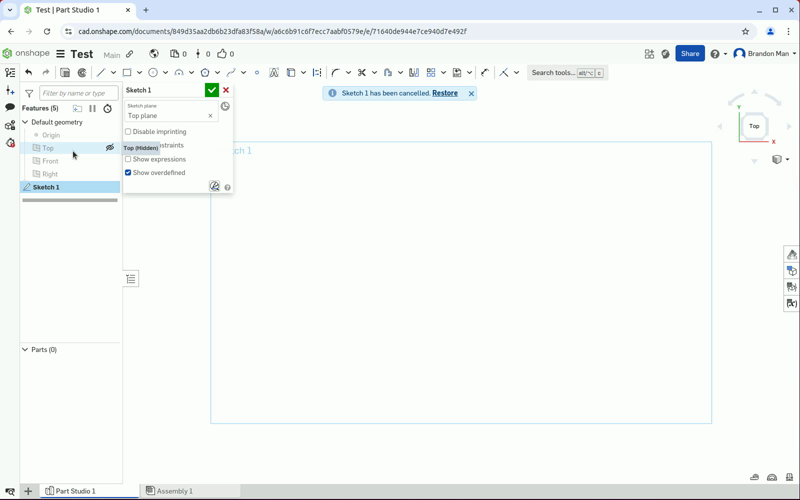
mouse_move(73, 352)
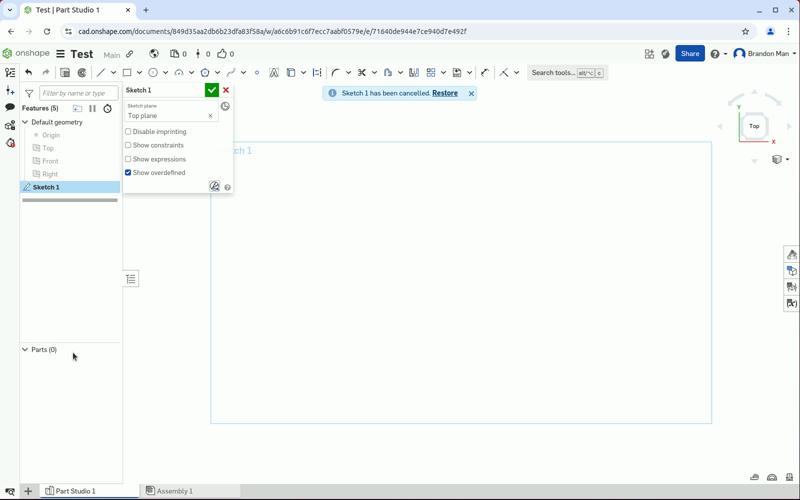
key(y)
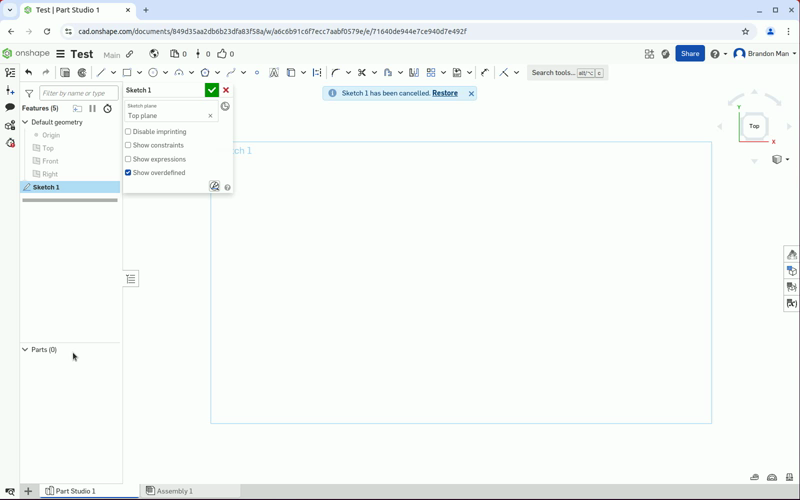
key(c)
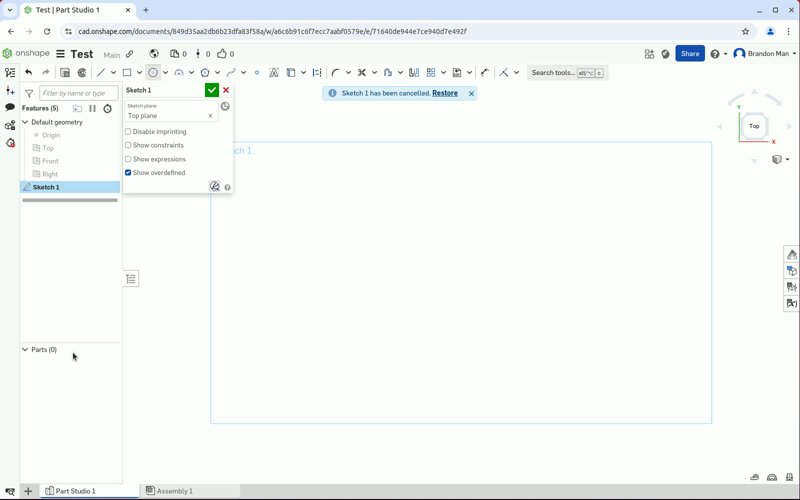
key_down(shift)
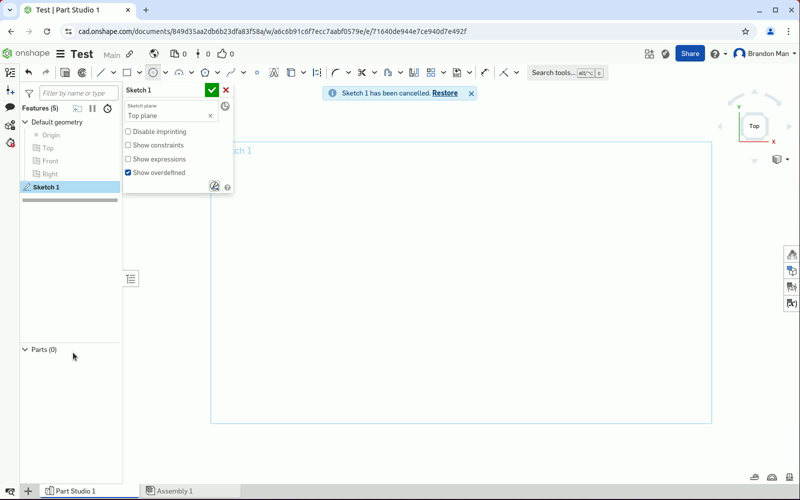
mouse_move(461, 282)
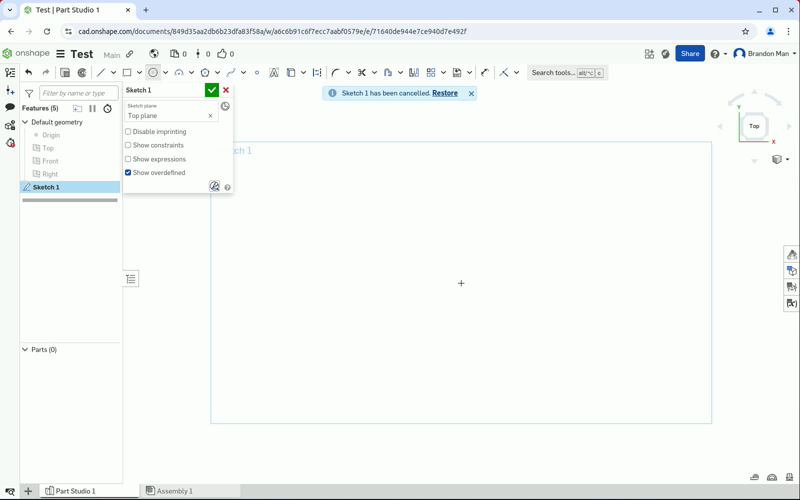
click(461, 282)
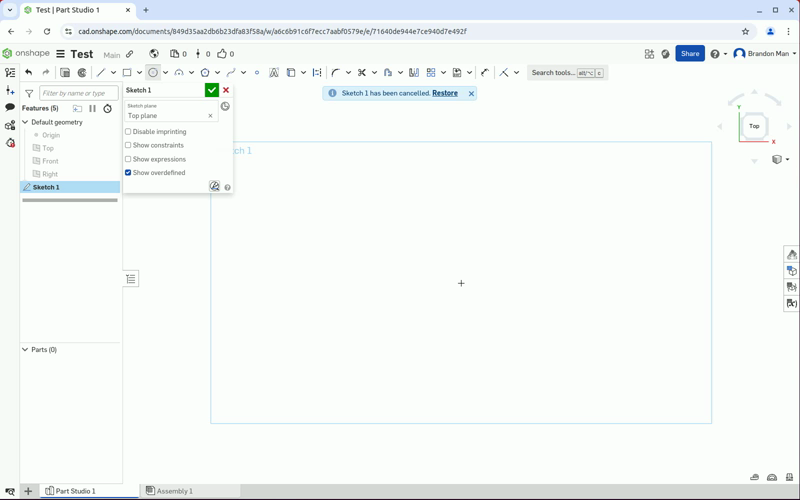
key_up(shift)
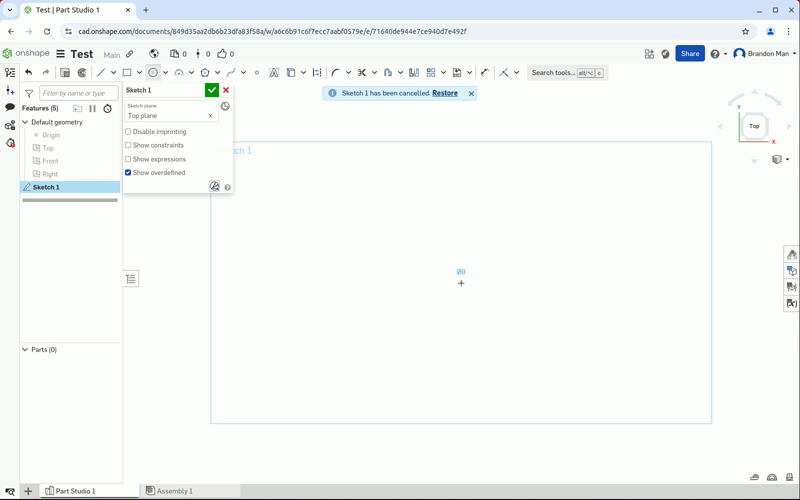
mouse_move(574, 282)
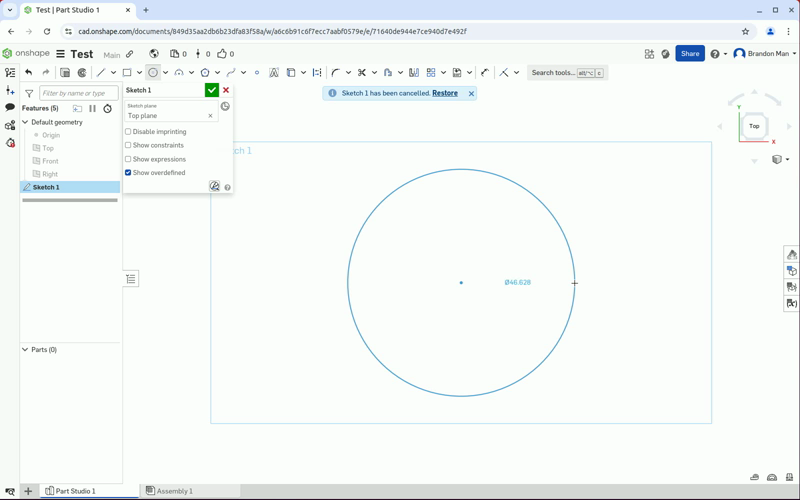
click(574, 282)
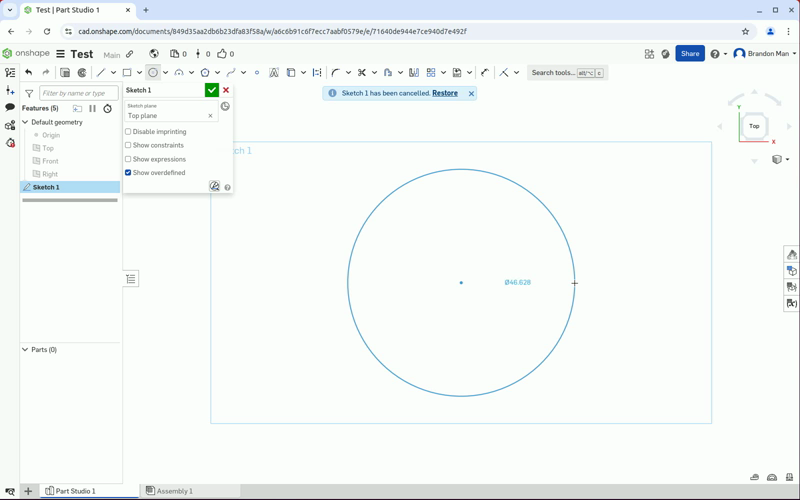
key(esc)
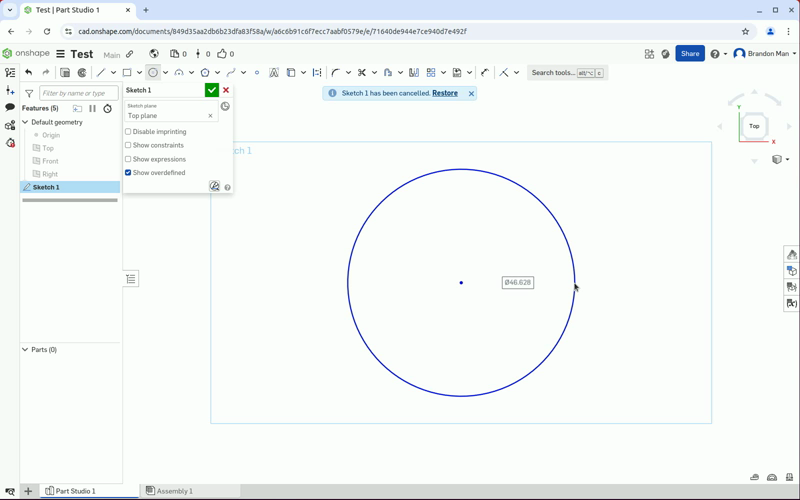
key(c)
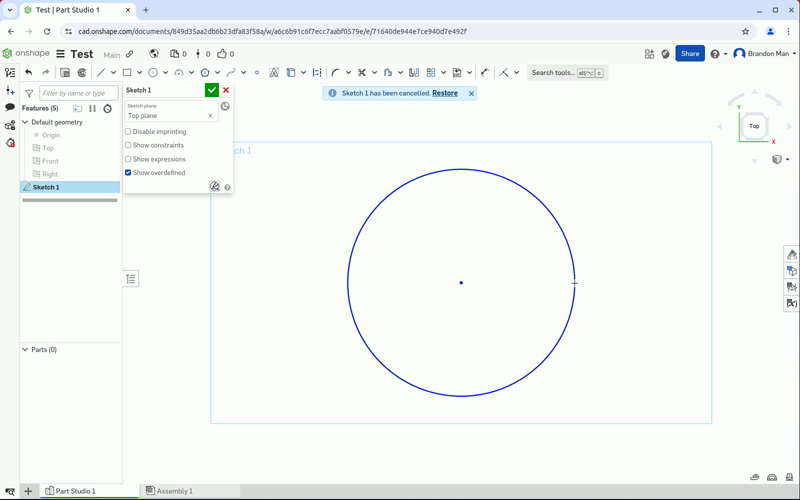
key_down(shift)
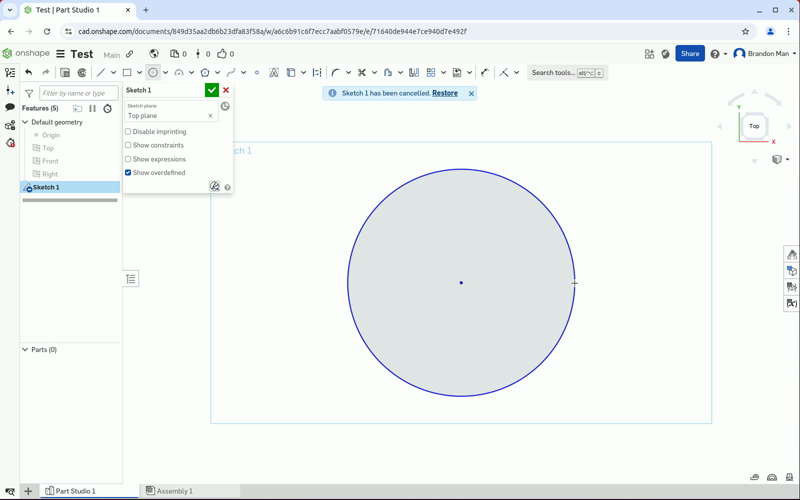
mouse_move(461, 282)
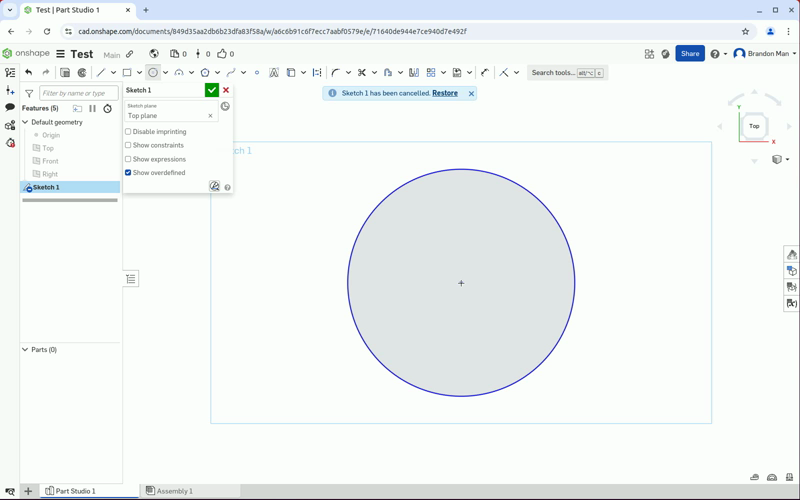
click(461, 282)
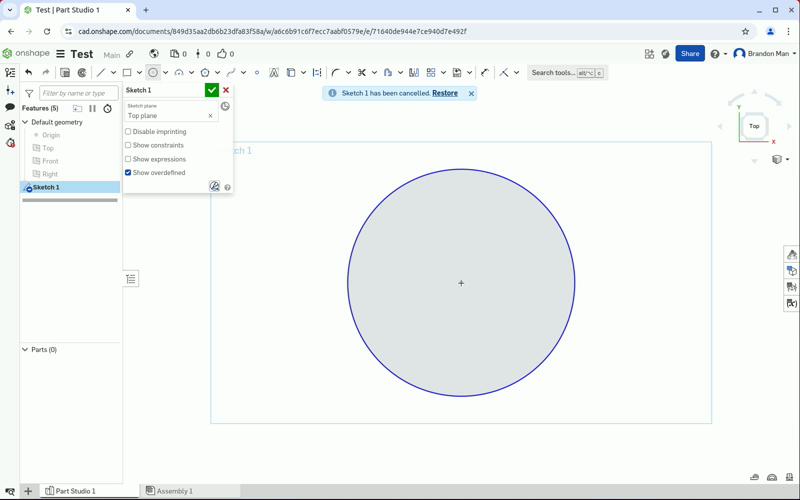
key_up(shift)
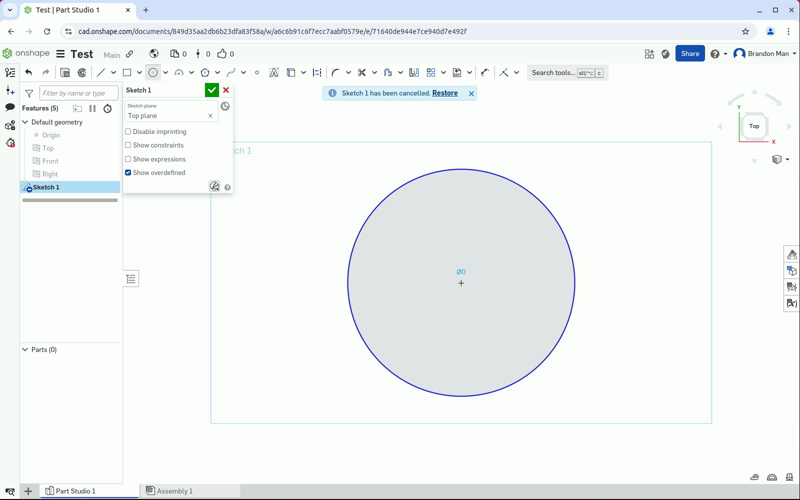
mouse_move(529, 282)
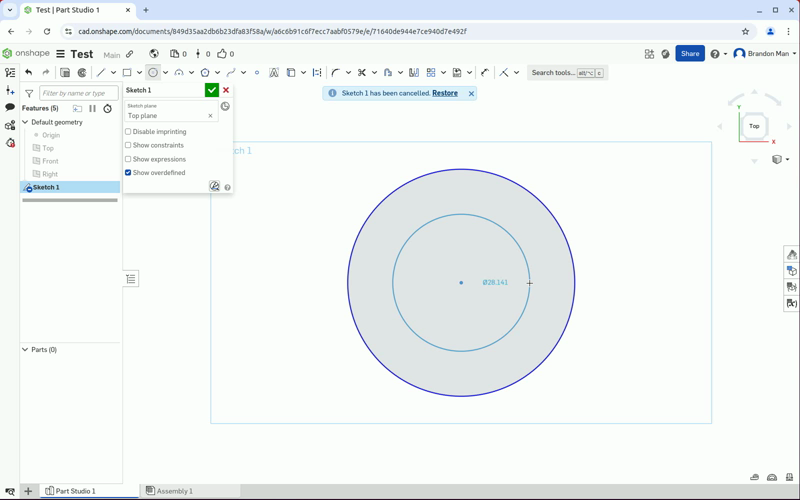
click(529, 282)
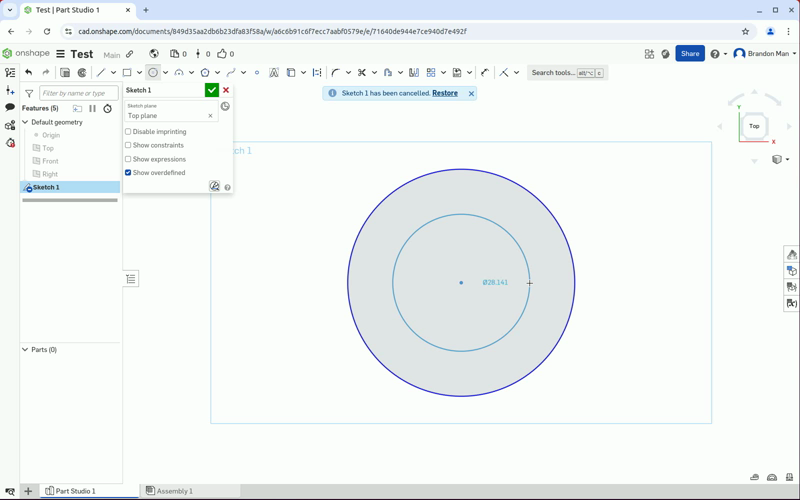
key(esc)
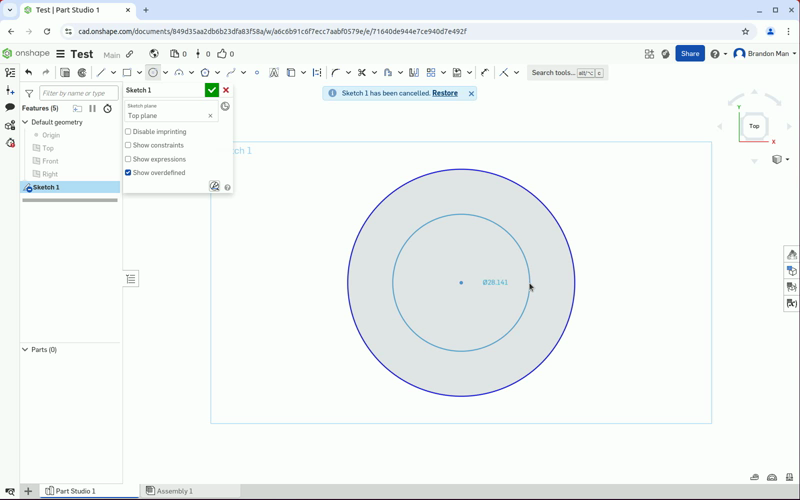
mouse_move(515, 360)
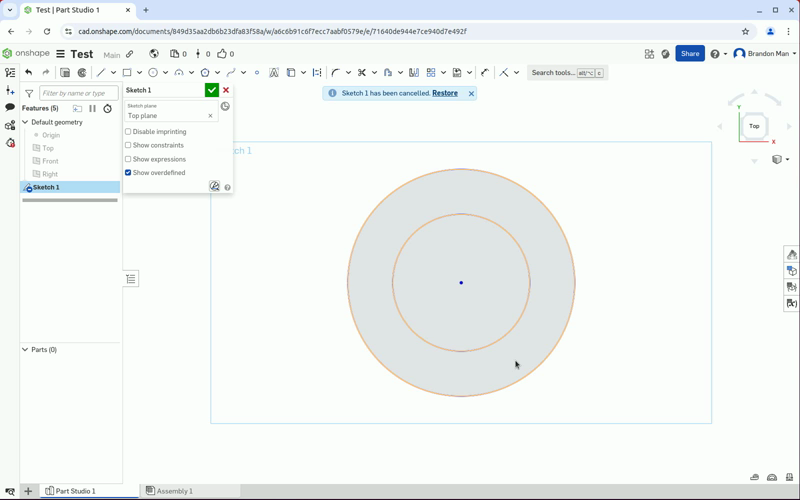
click(515, 360)
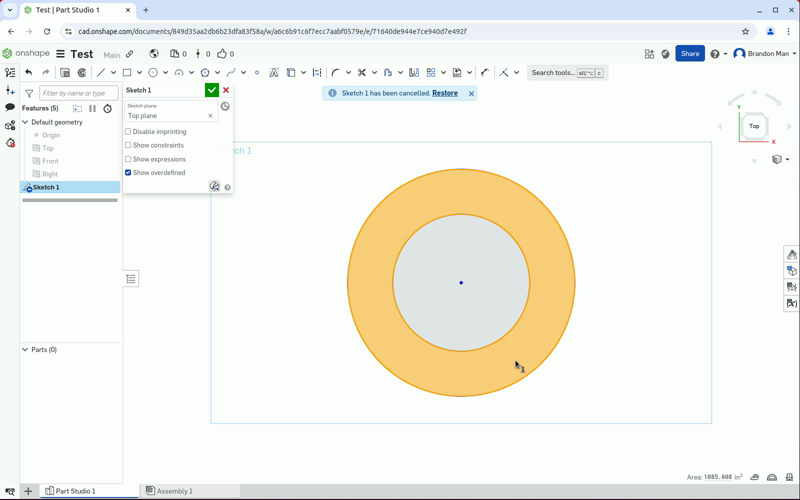
mouse_move(73, 352)
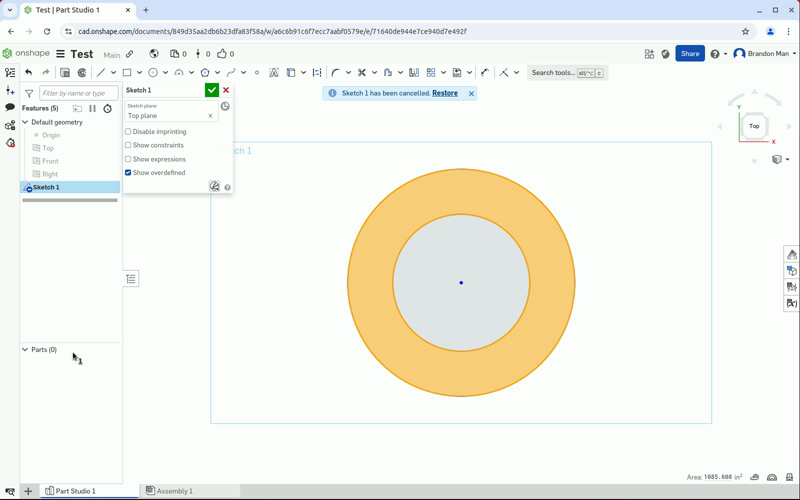
key(shift+y)
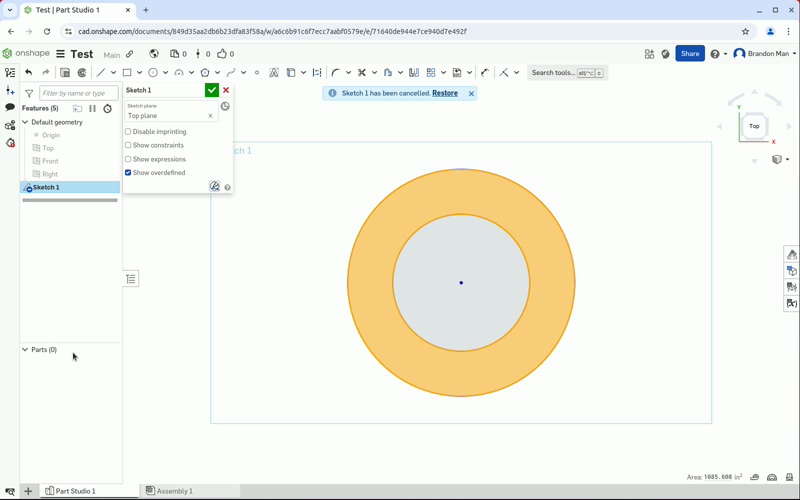
key(shift+e)
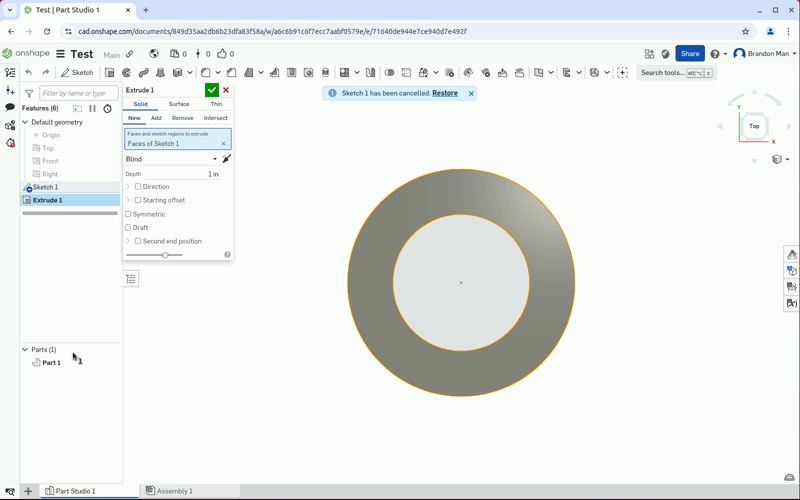
mouse_move(143, 106)
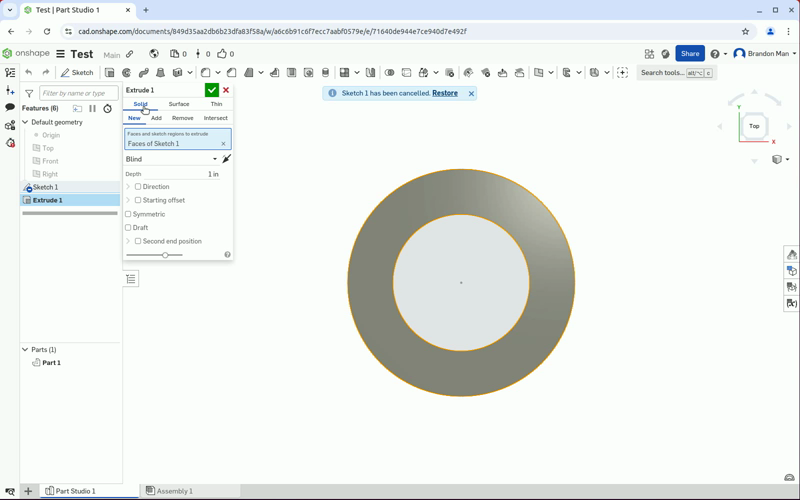
click(143, 106)
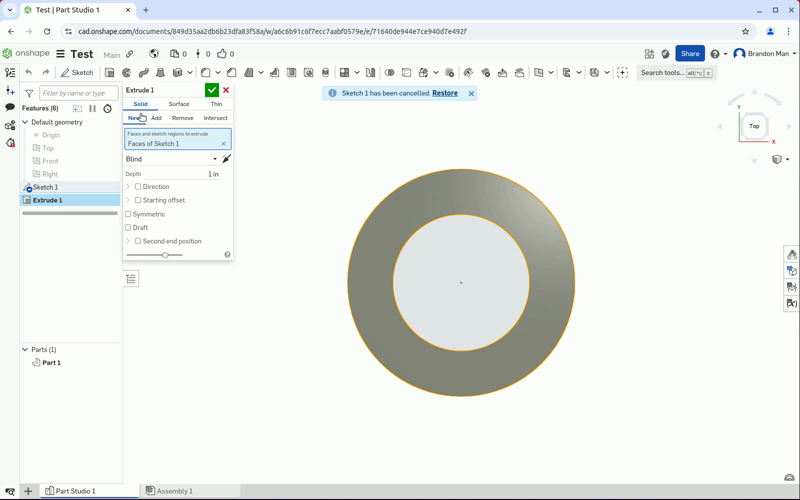
mouse_move(137, 120)
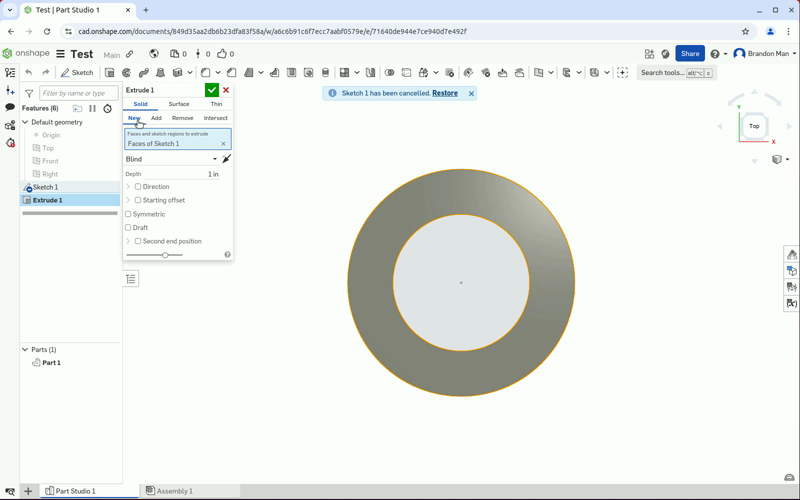
click(137, 120)
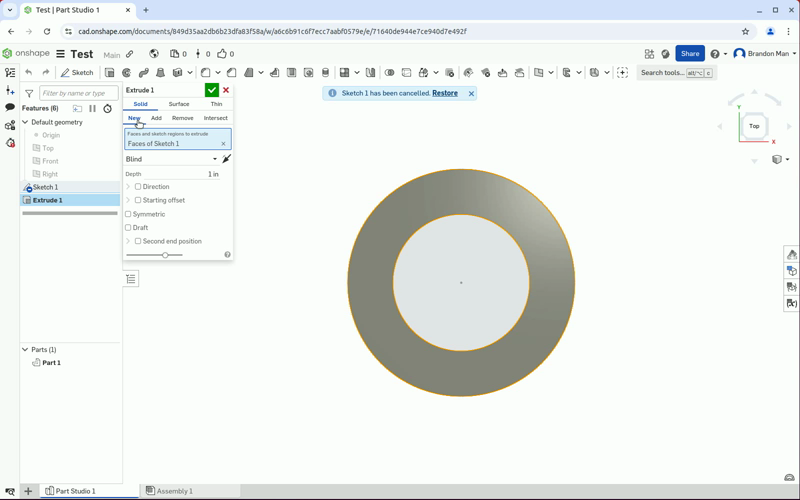
key(tab, 4)
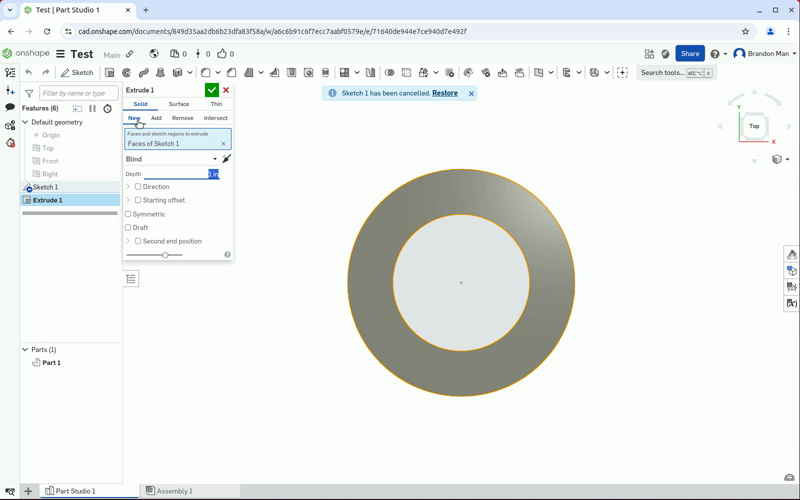
text(1.685)
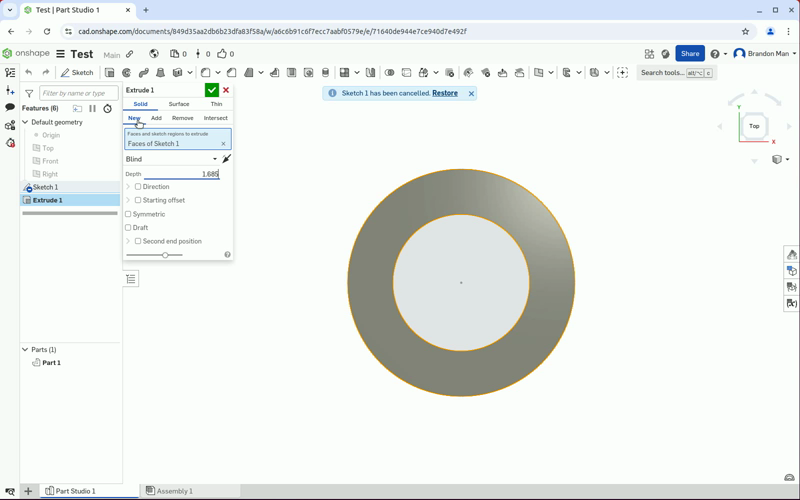
key(enter)
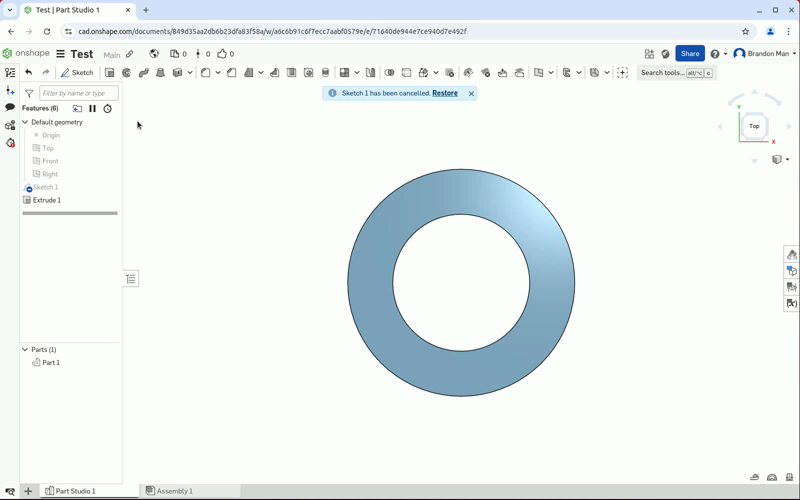
key(shift+h)
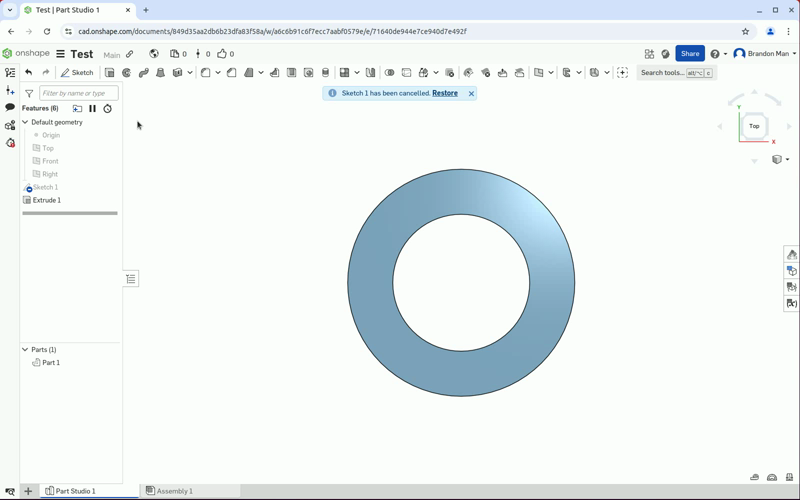
key(shift+h)
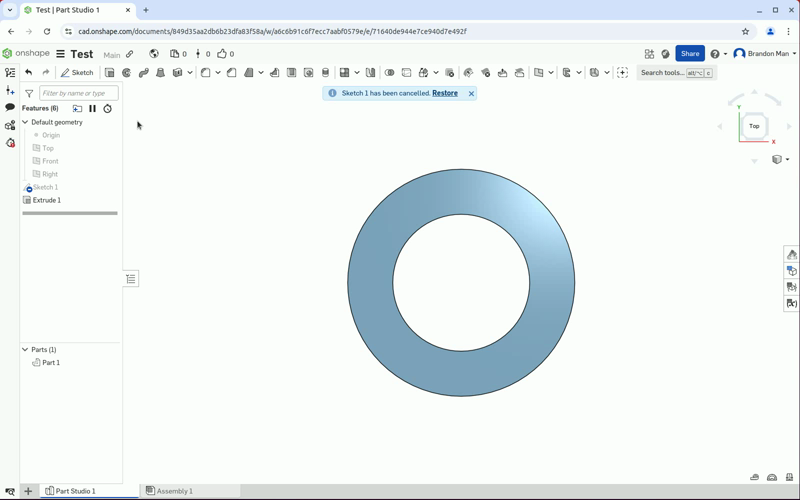
mouse_move(73, 189)
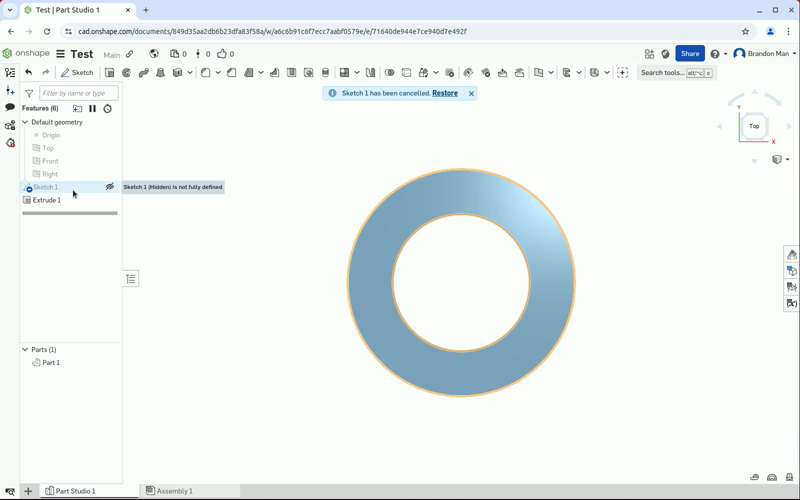
click(73, 189)
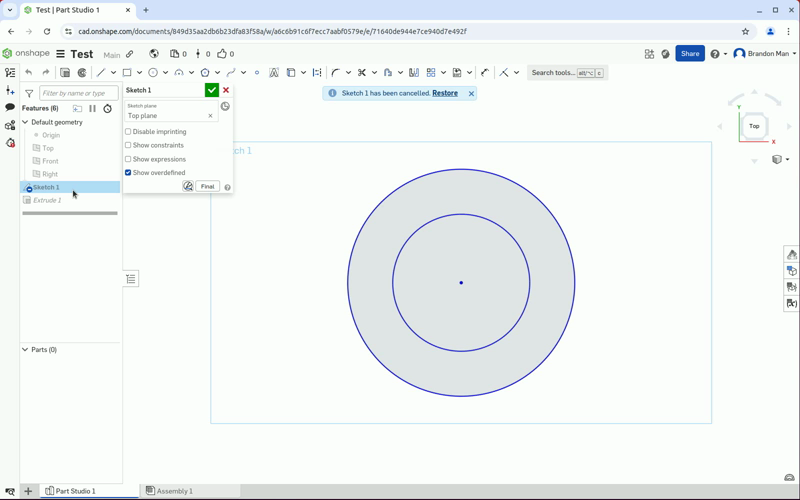
mouse_move(229, 92)
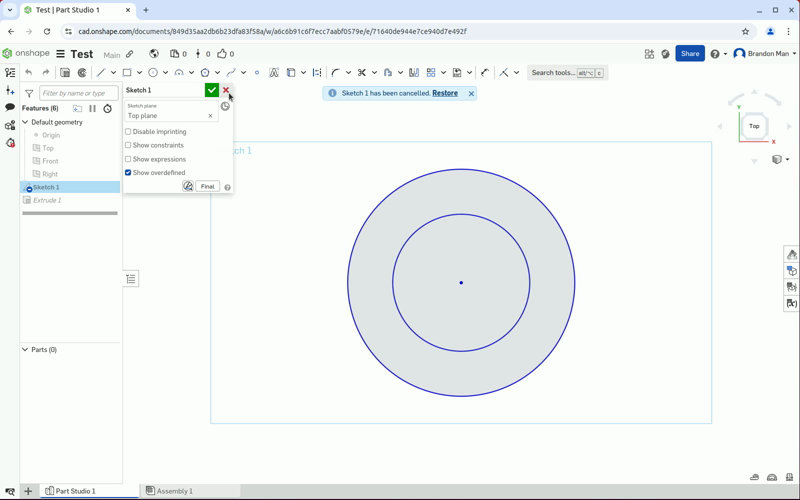
click(229, 92)
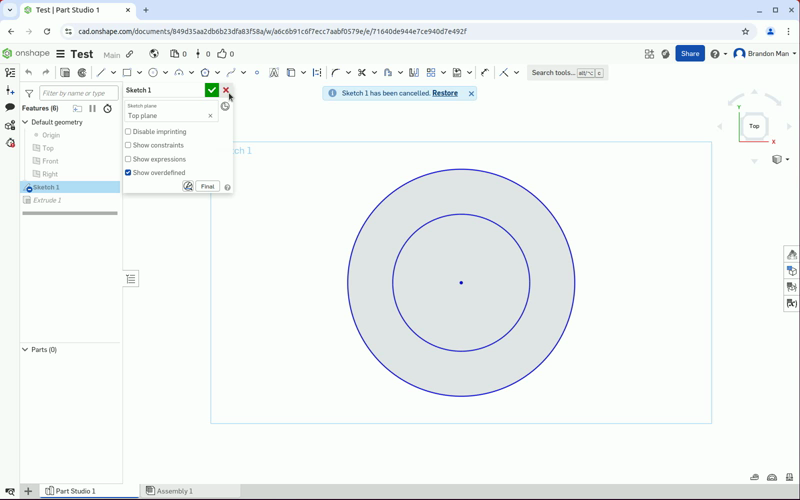
key(shift+s)
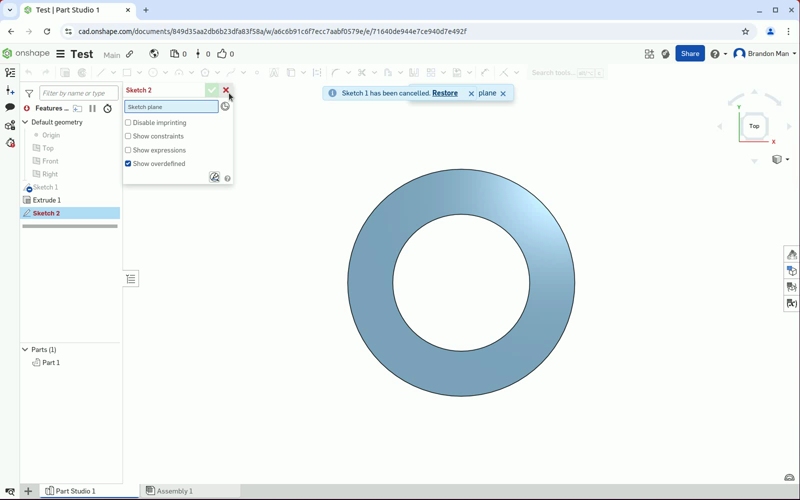
mouse_move(73, 150)
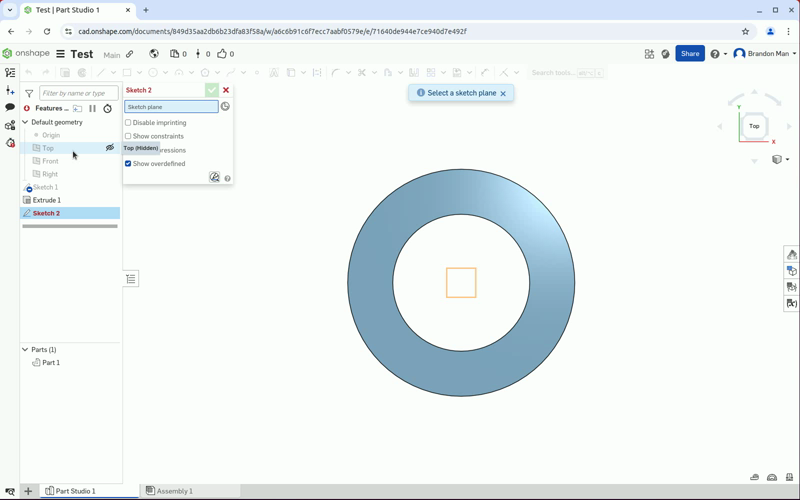
click(73, 150)
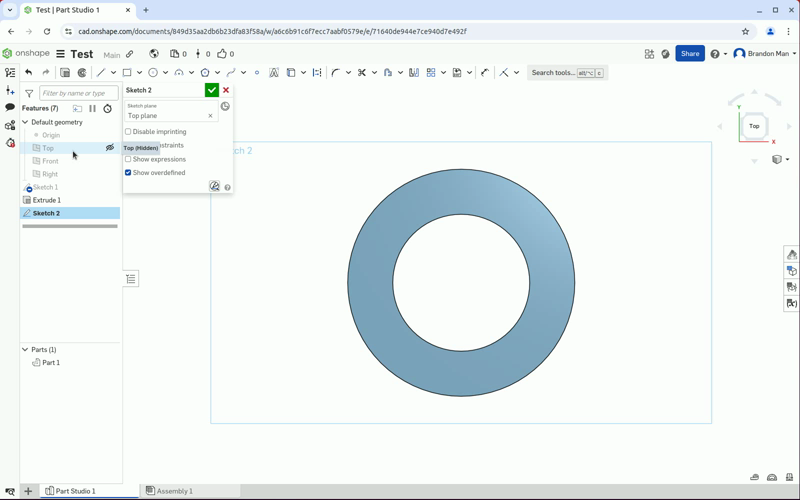
mouse_move(73, 352)
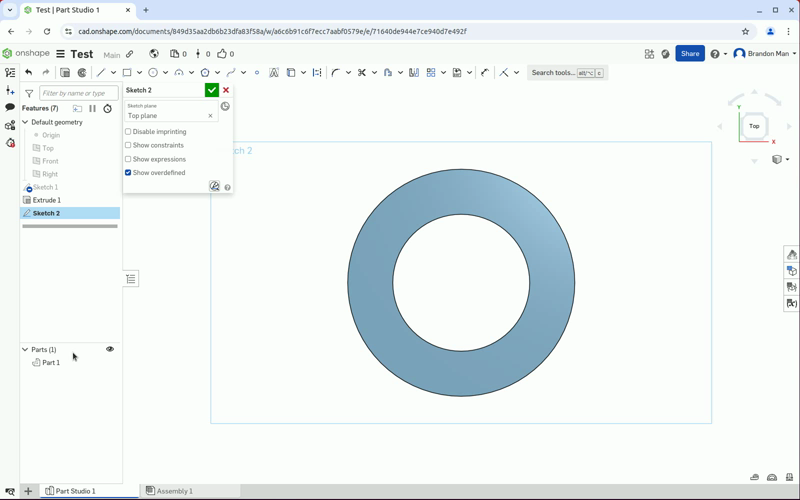
key(y)
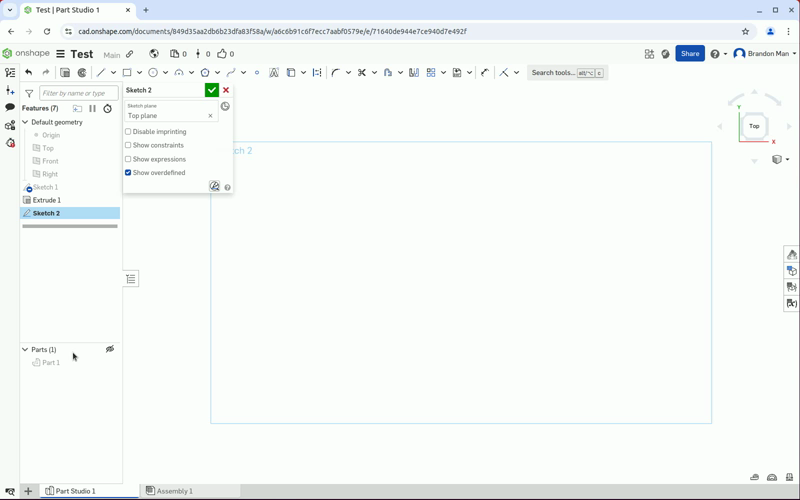
key(c)
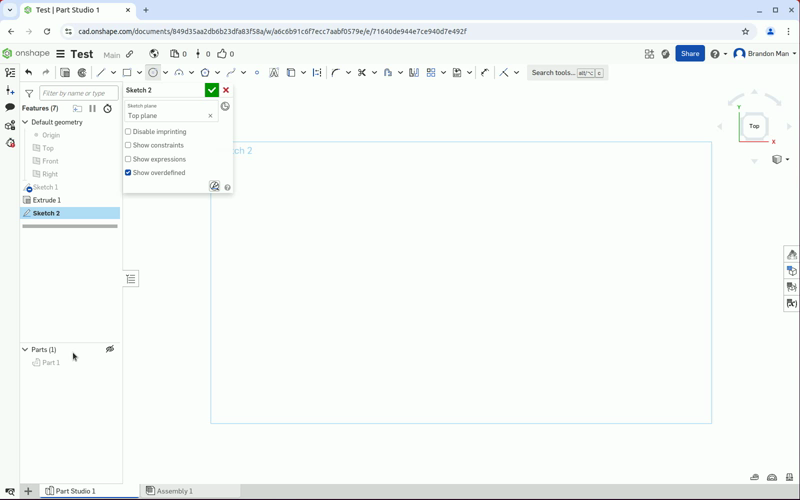
key_down(shift)
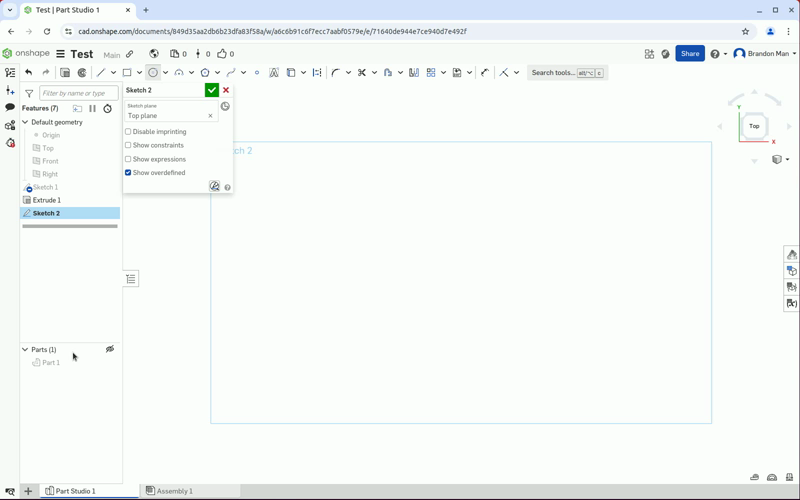
mouse_move(461, 282)
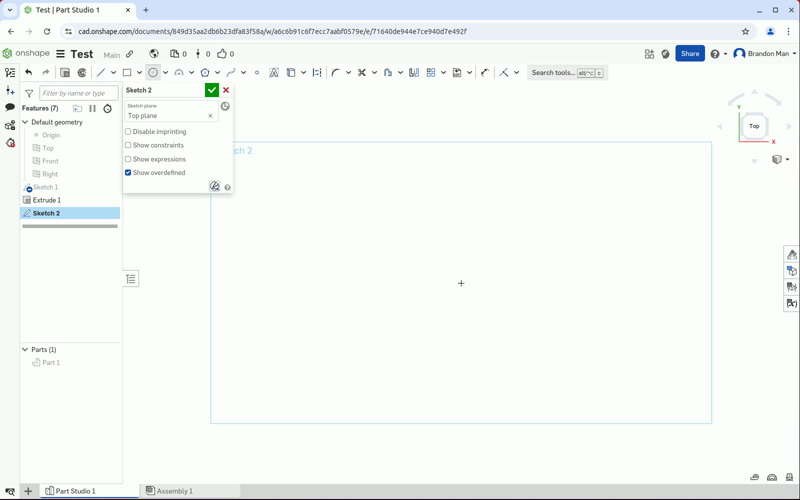
click(461, 282)
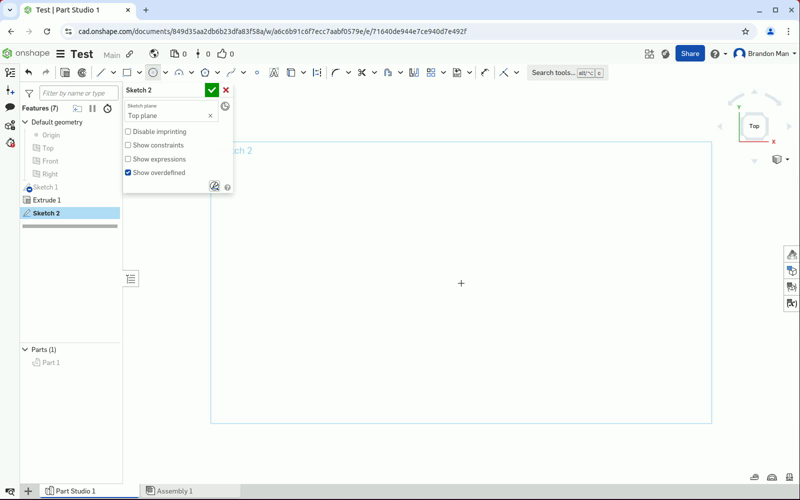
key_up(shift)
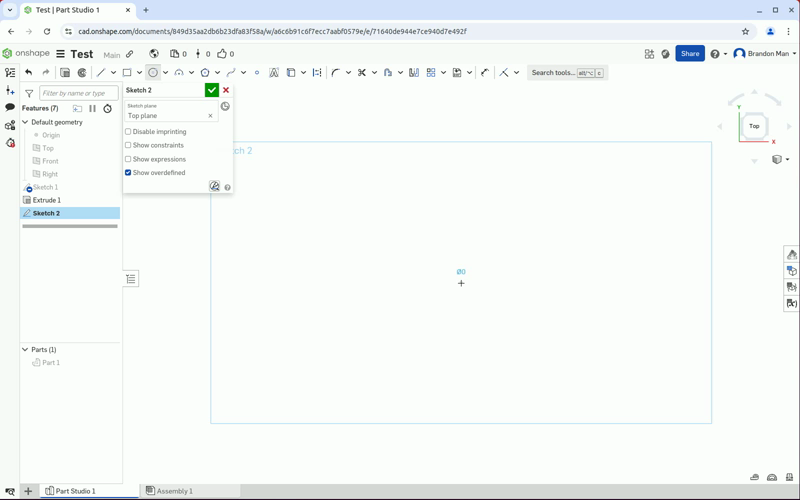
mouse_move(522, 282)
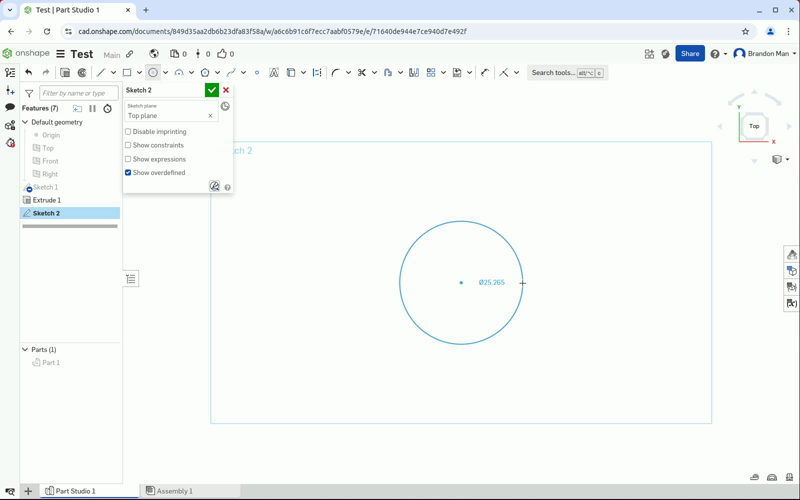
click(522, 282)
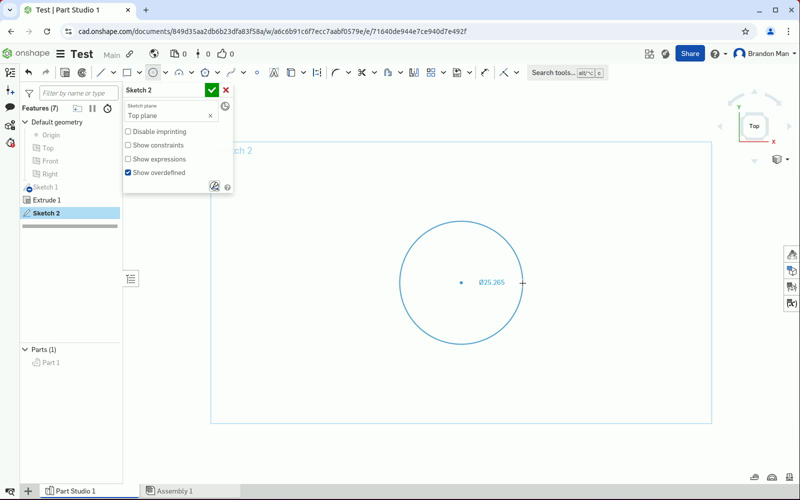
key(esc)
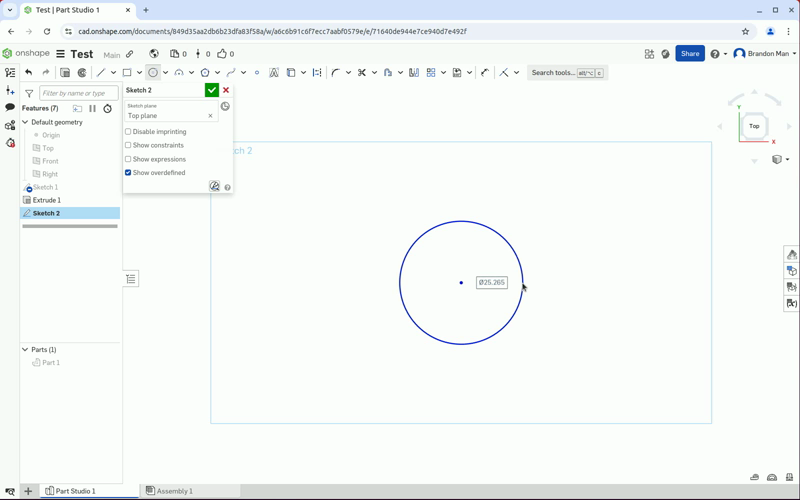
key(c)
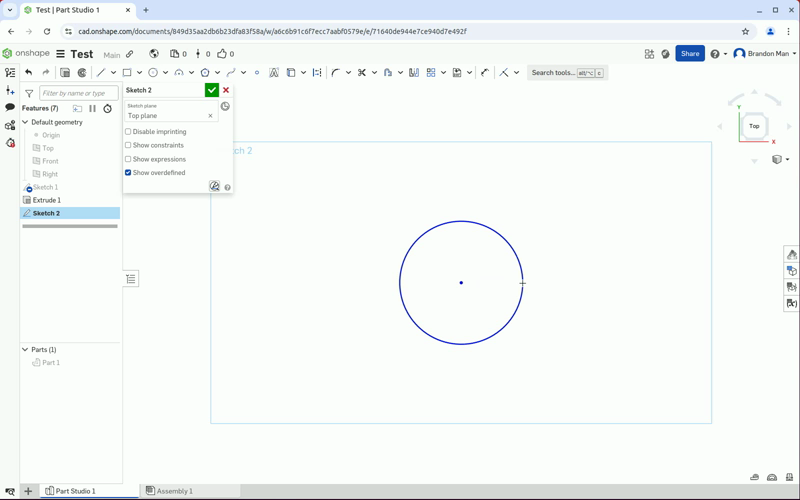
key_down(shift)
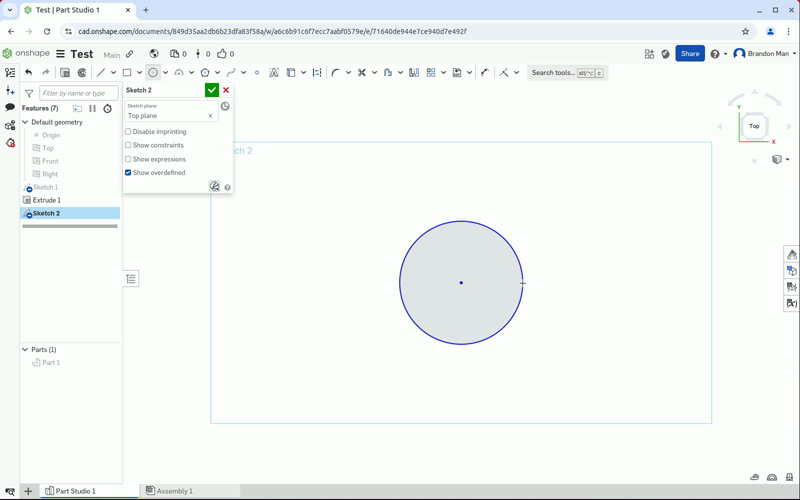
mouse_move(461, 282)
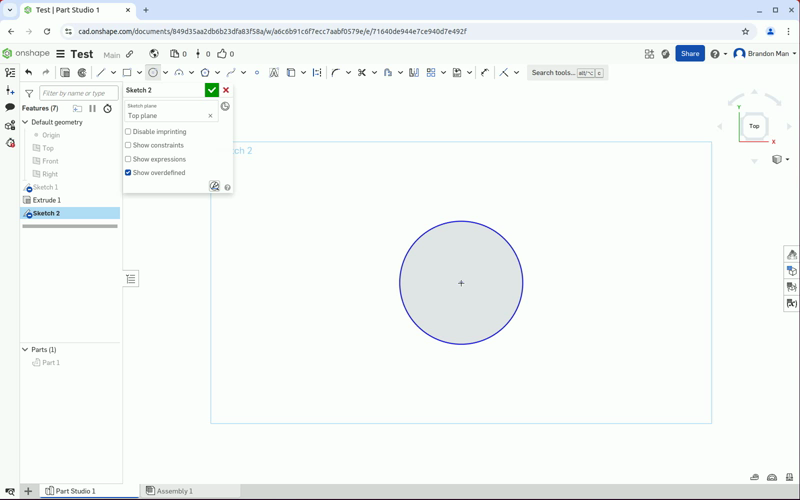
click(461, 282)
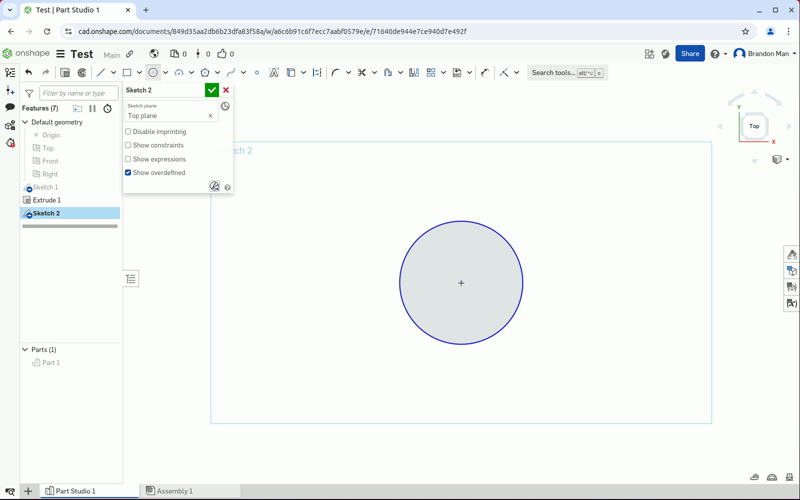
key_up(shift)
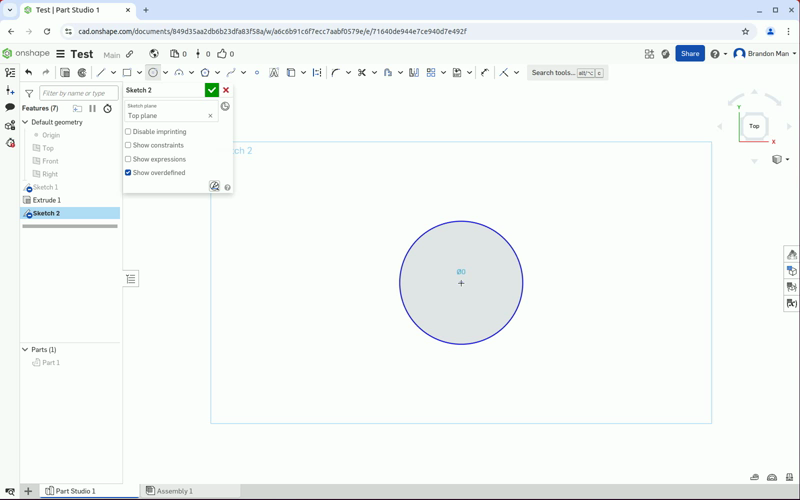
mouse_move(467, 282)
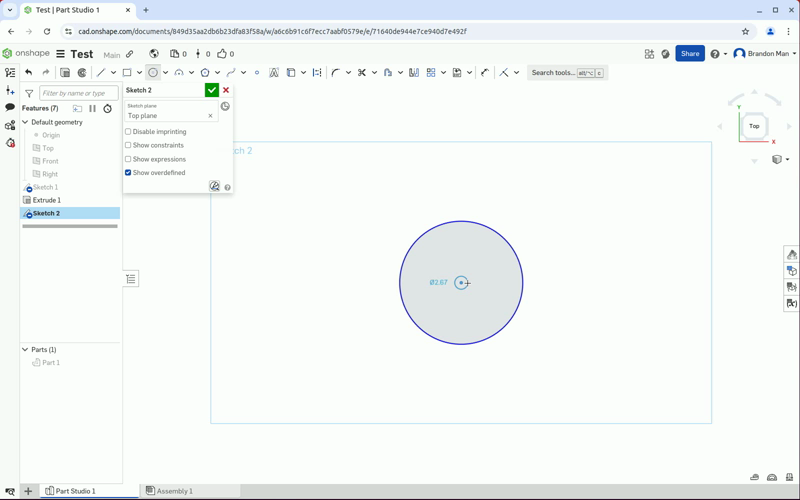
click(467, 282)
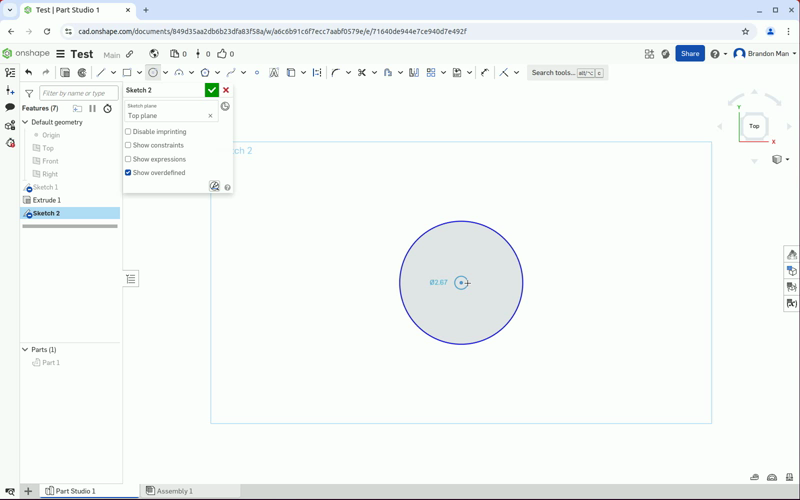
key(esc)
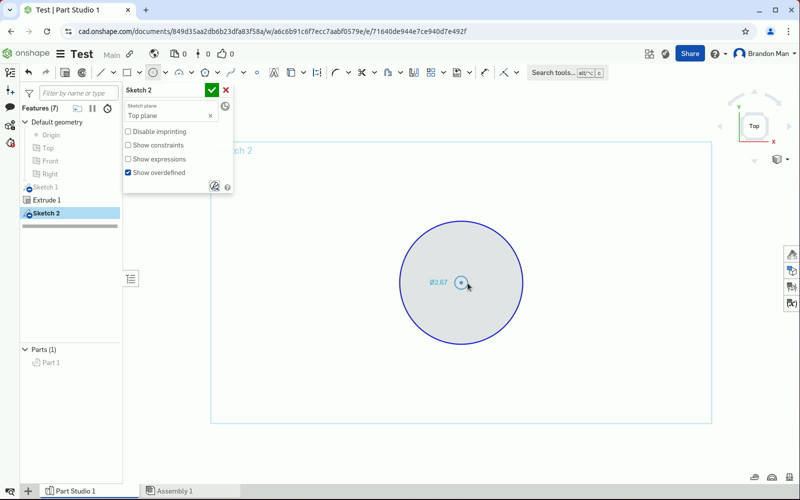
mouse_move(488, 238)
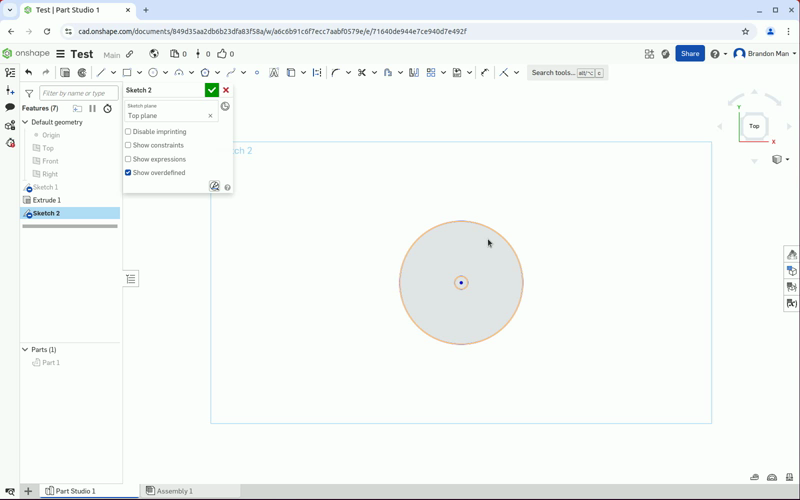
click(488, 238)
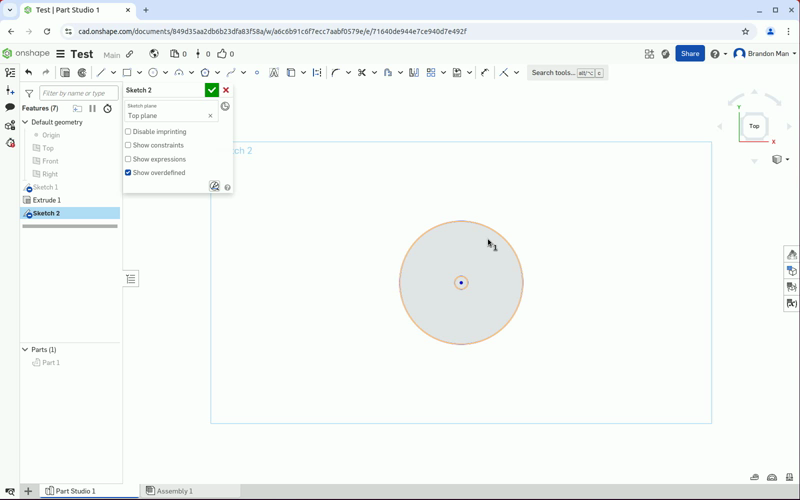
mouse_move(73, 352)
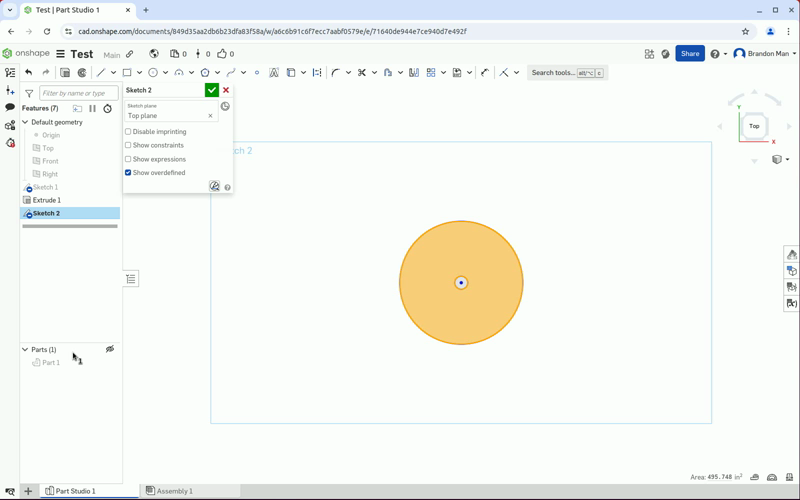
key(shift+y)
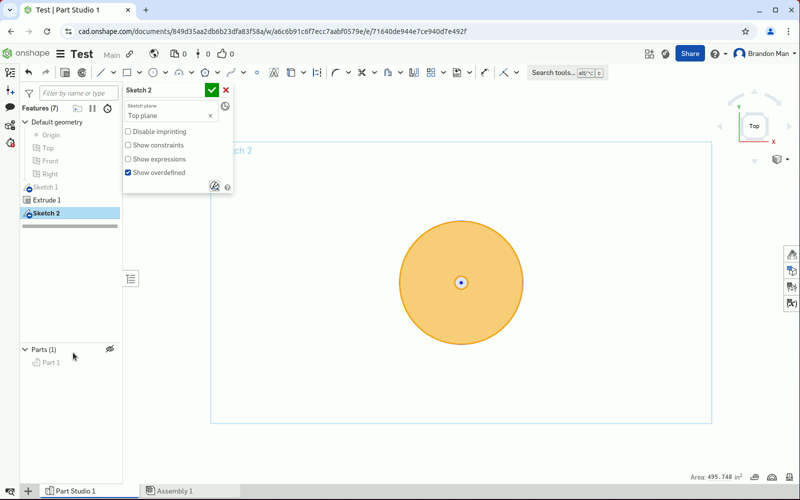
key(shift+e)
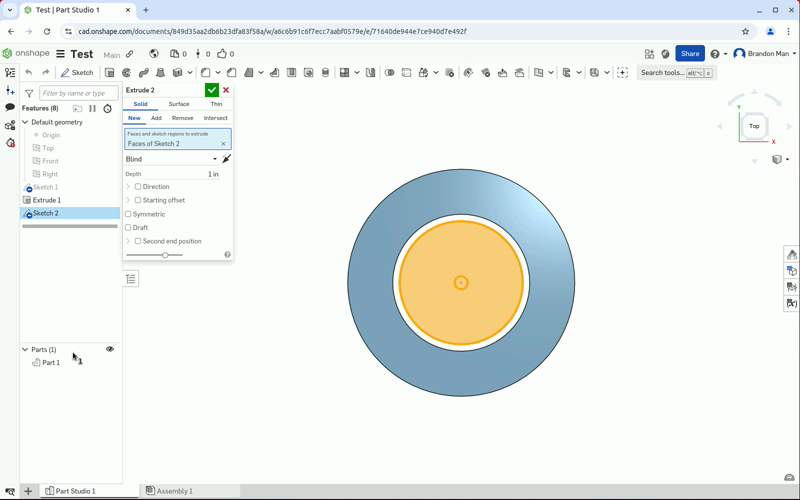
mouse_move(143, 106)
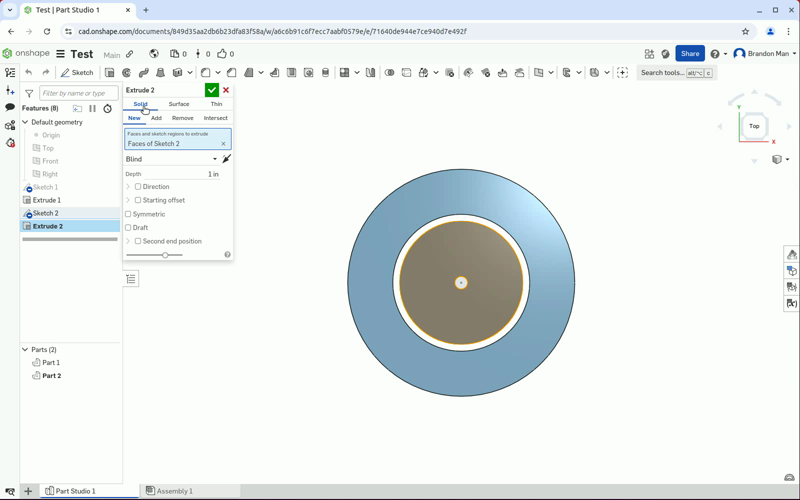
click(143, 106)
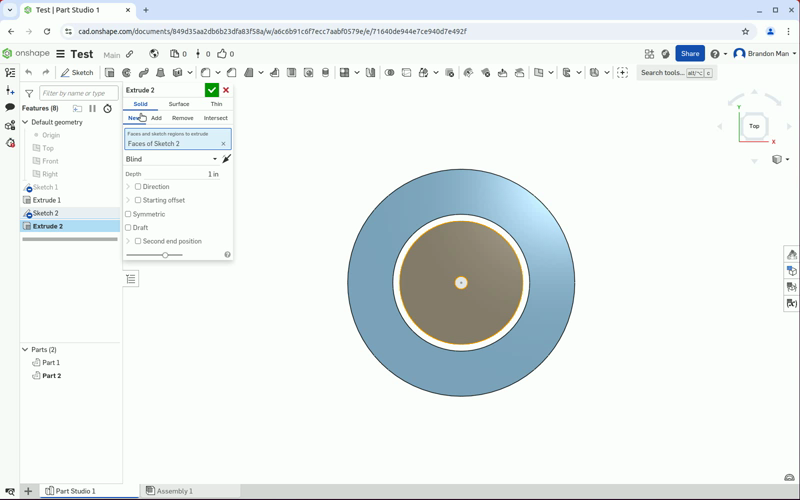
mouse_move(137, 120)
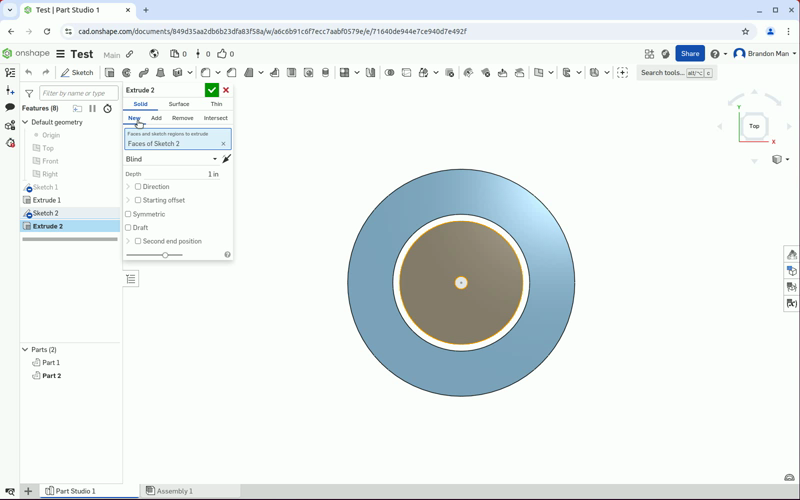
click(137, 120)
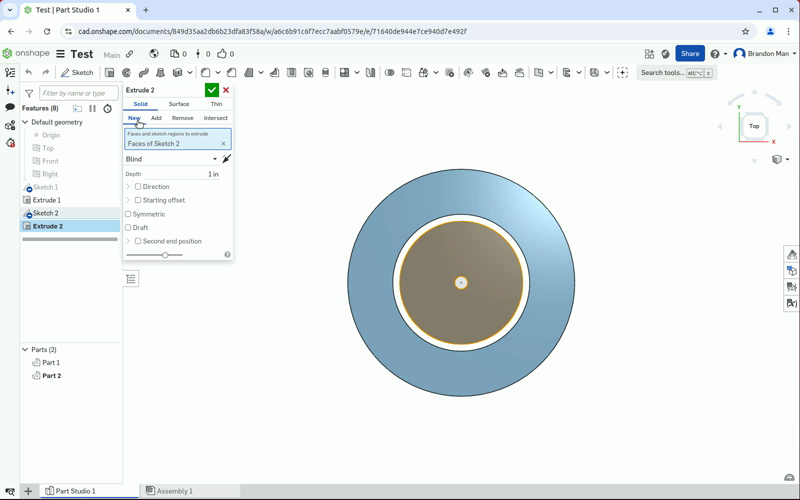
key(tab, 4)
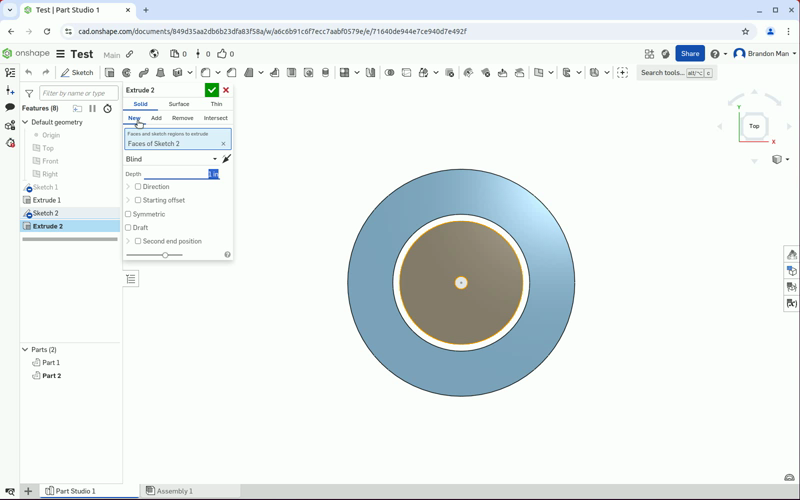
text(1.685)
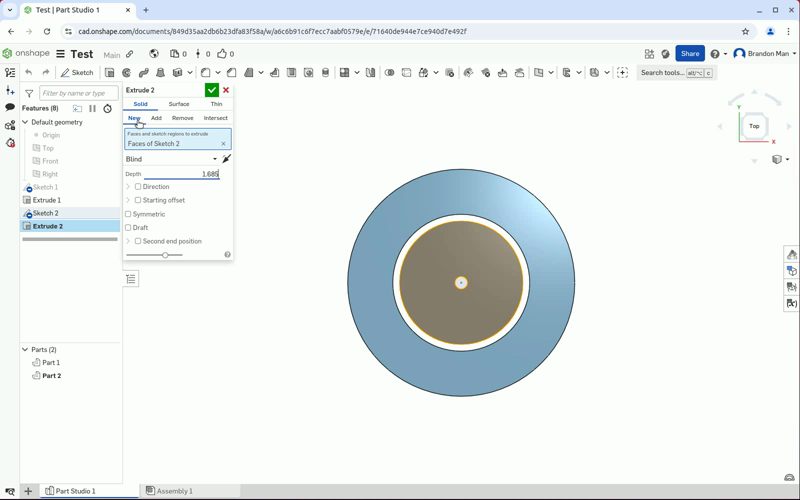
key(enter)
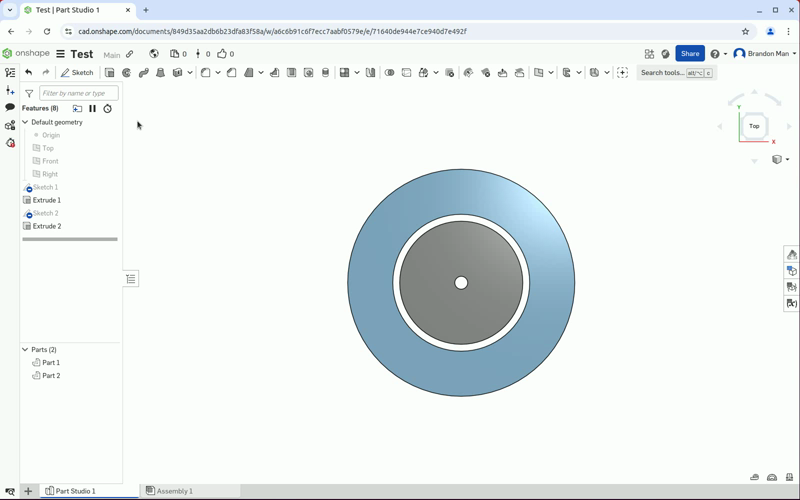
key(shift+h)
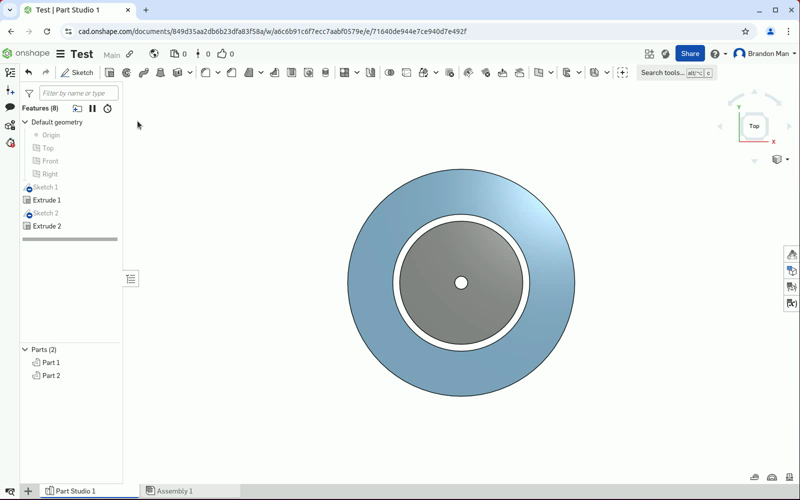
key(shift+h)
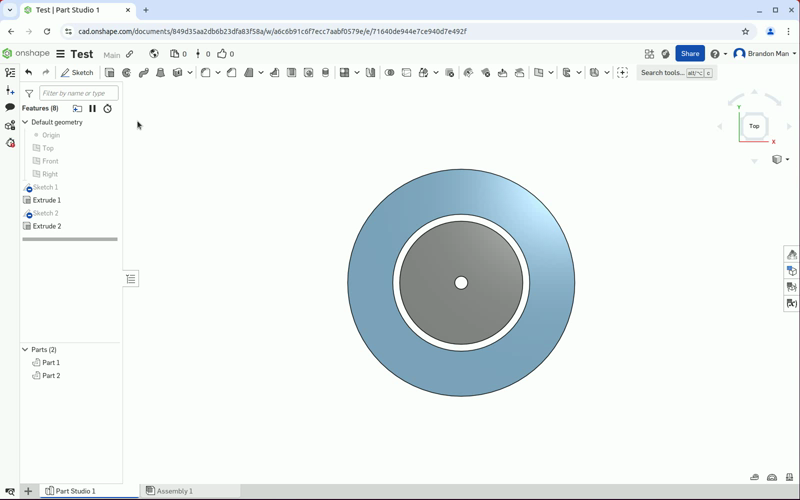
mouse_move(73, 189)
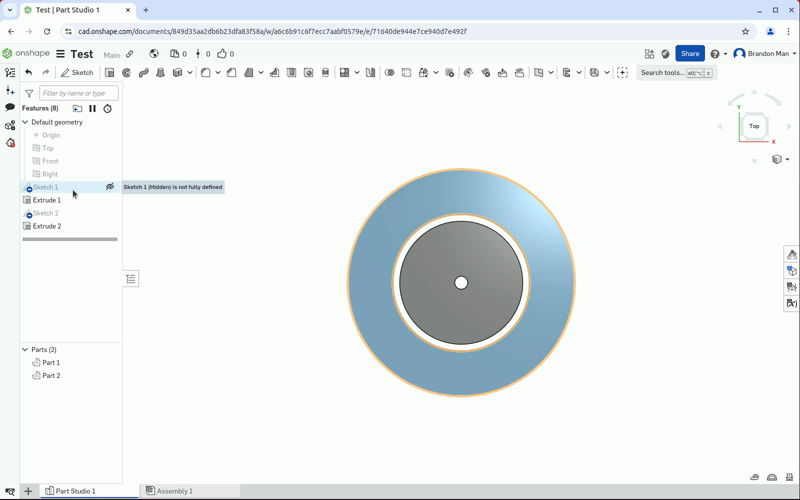
click(73, 189)
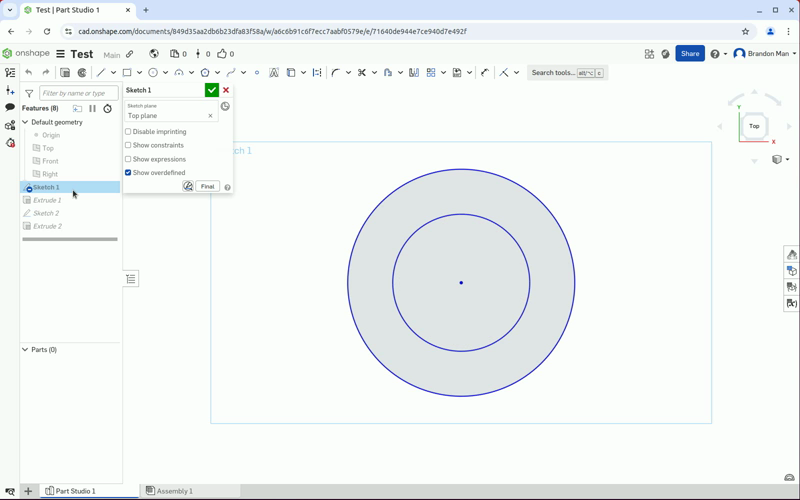
mouse_move(229, 92)
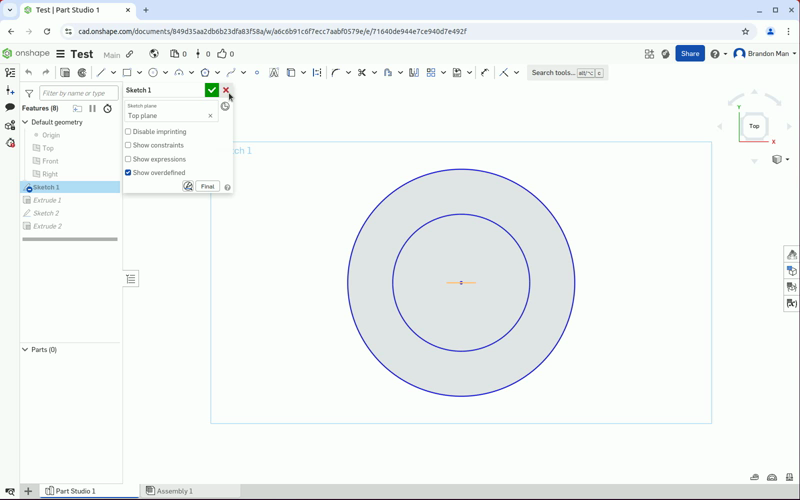
click(229, 92)
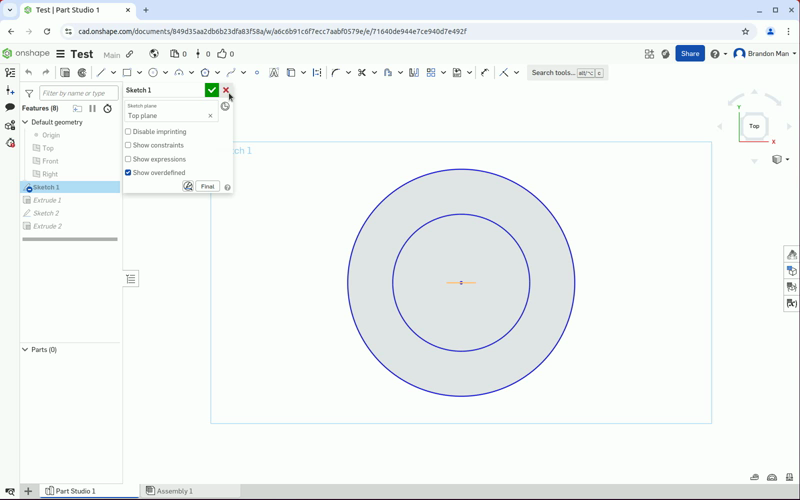
key(shift+s)
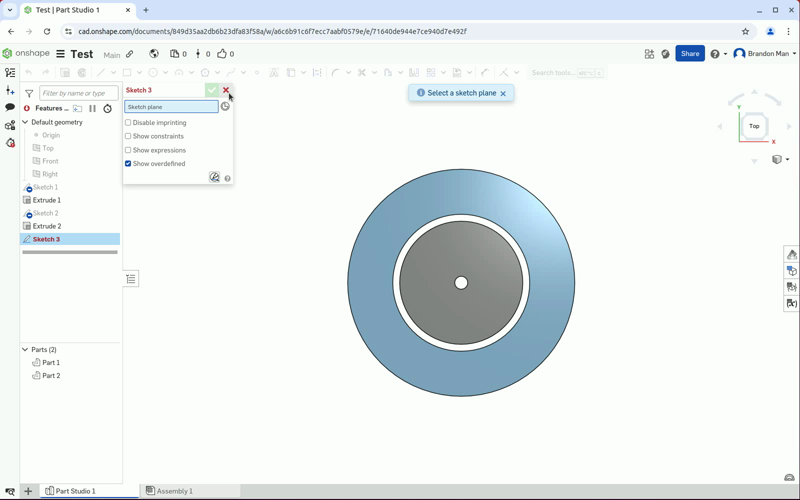
mouse_move(73, 150)
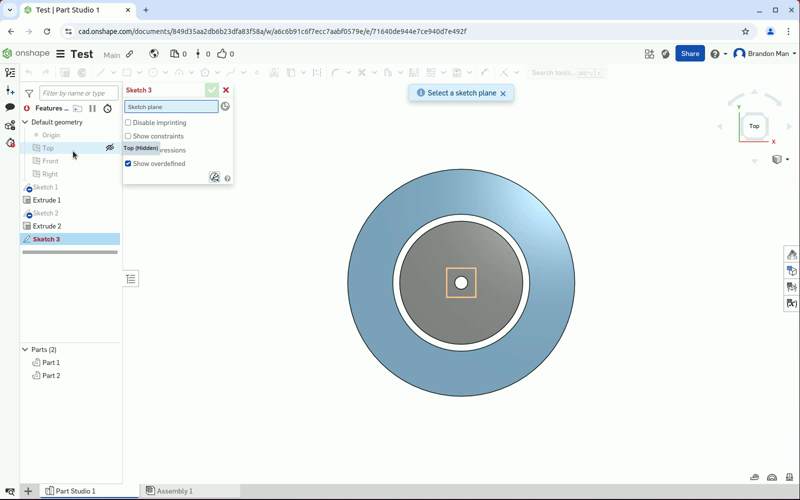
click(73, 150)
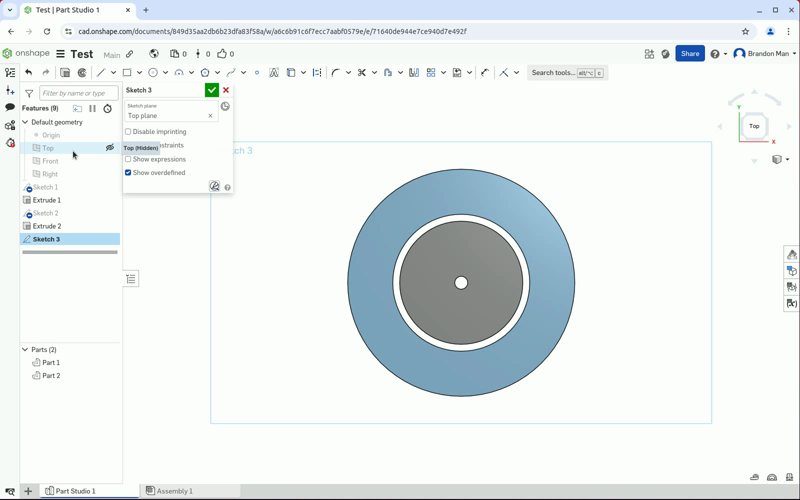
mouse_move(73, 352)
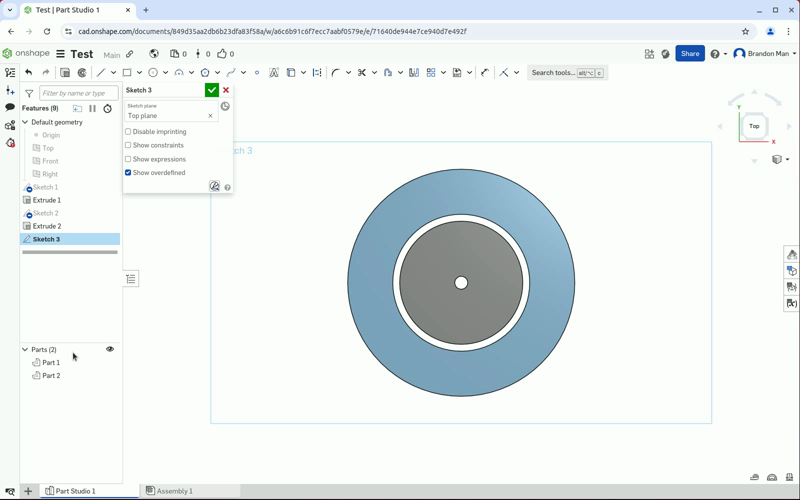
key(y)
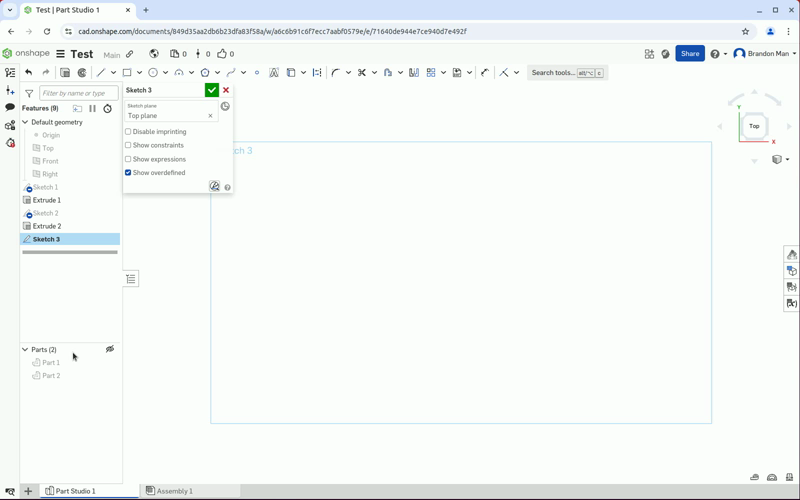
key(c)
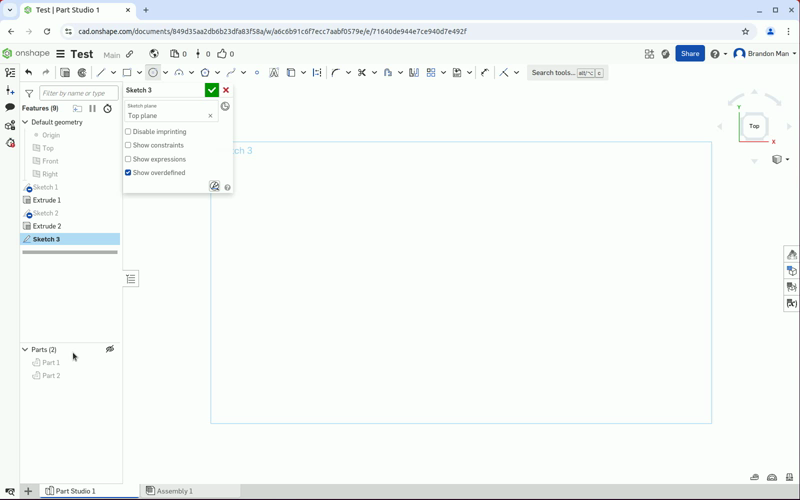
key_down(shift)
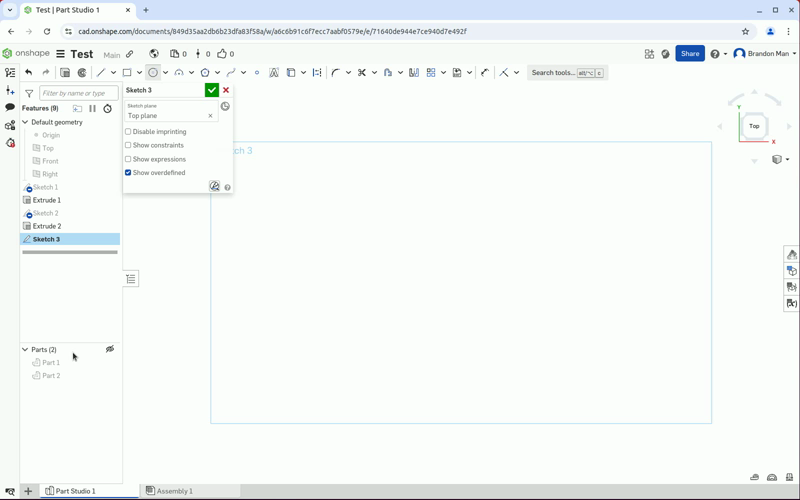
mouse_move(461, 282)
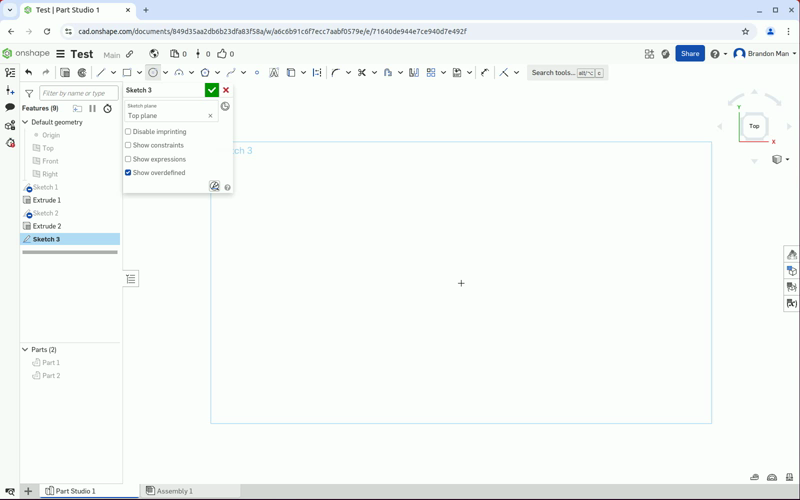
click(461, 282)
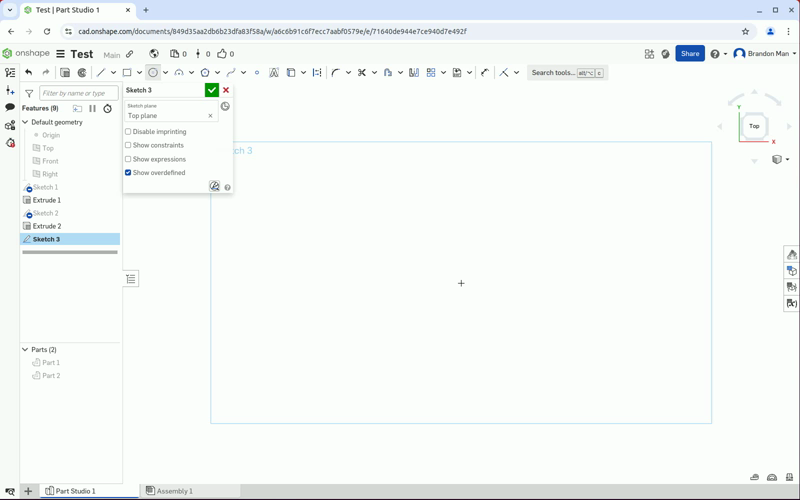
key_up(shift)
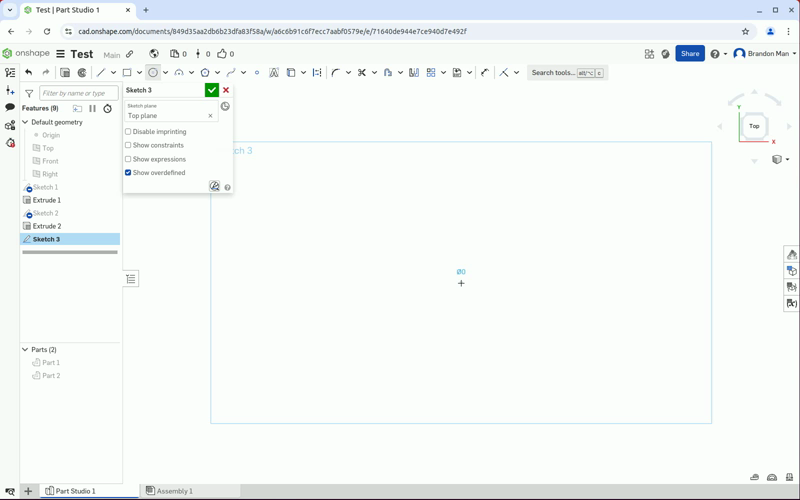
mouse_move(531, 282)
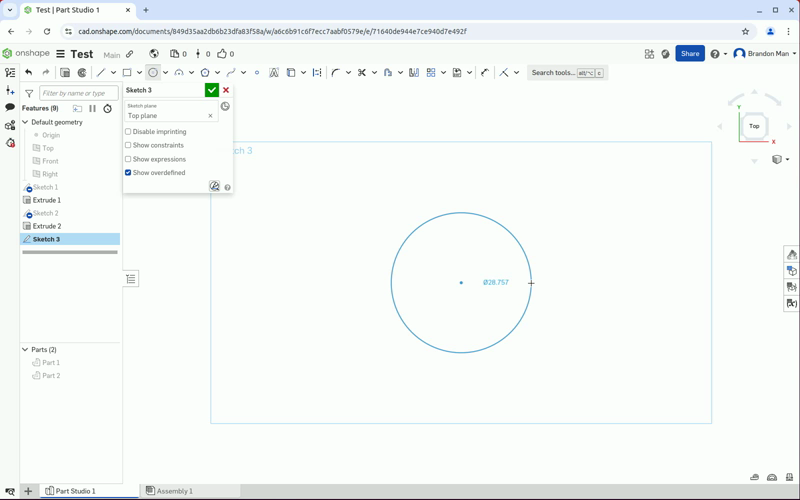
click(531, 282)
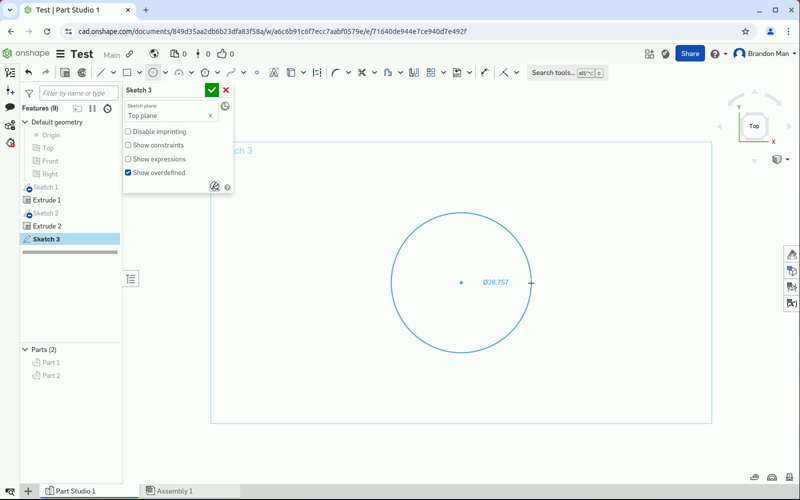
key(esc)
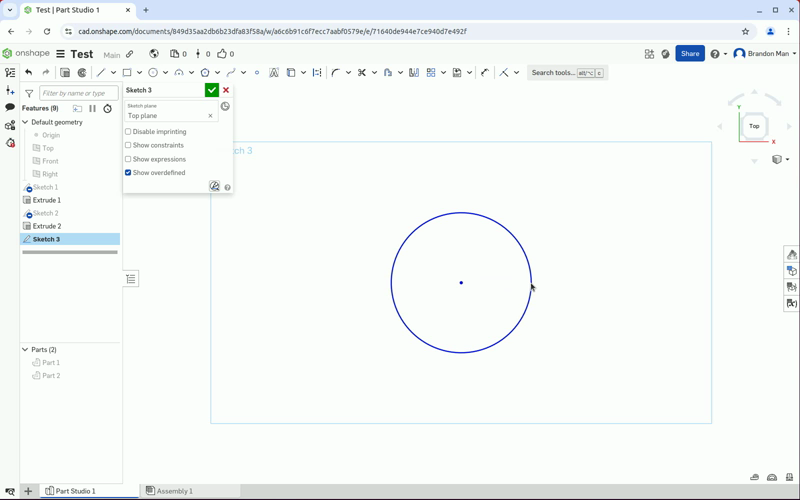
key(c)
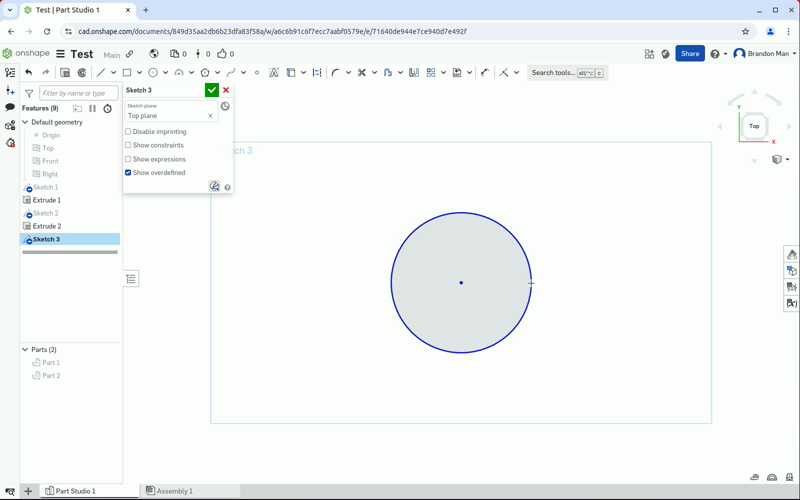
key_down(shift)
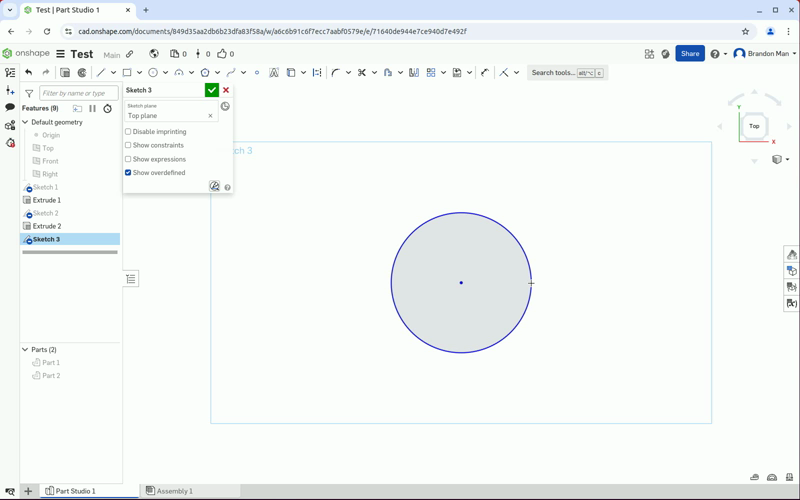
mouse_move(461, 282)
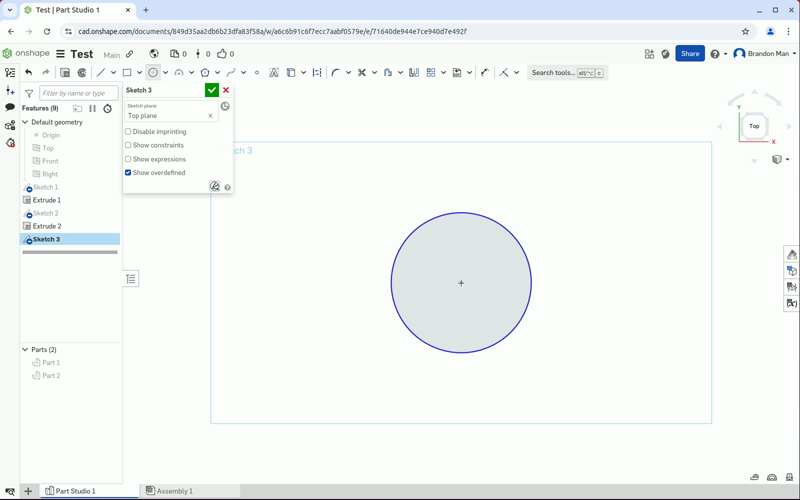
click(461, 282)
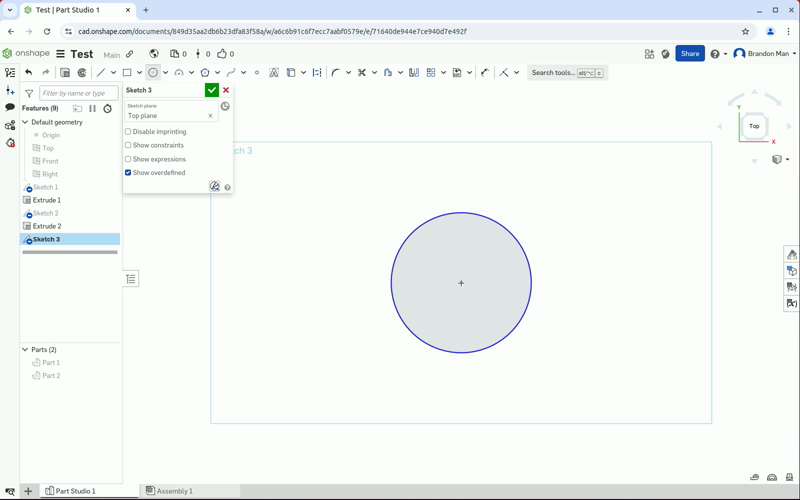
key_up(shift)
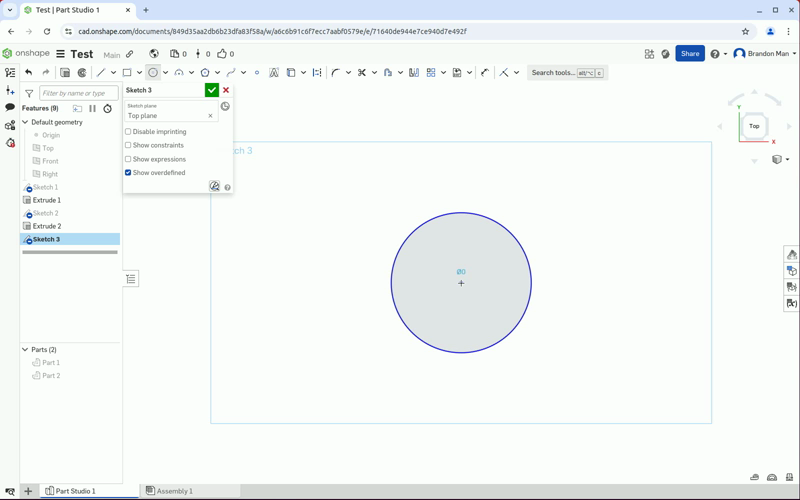
mouse_move(523, 282)
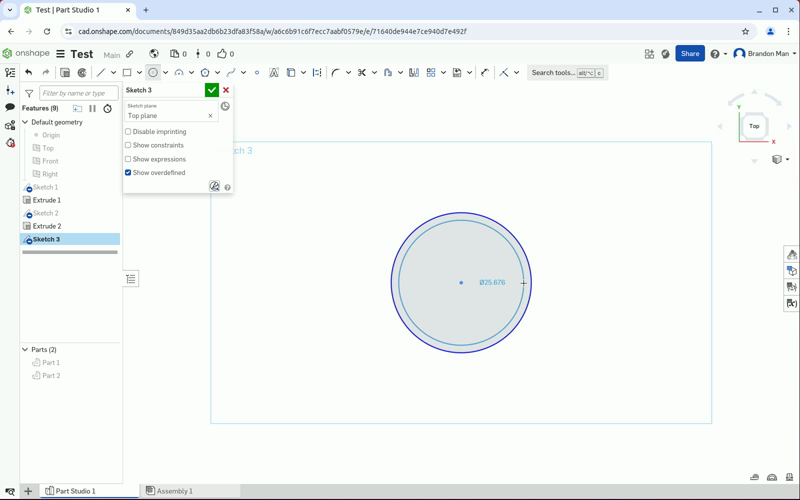
click(523, 282)
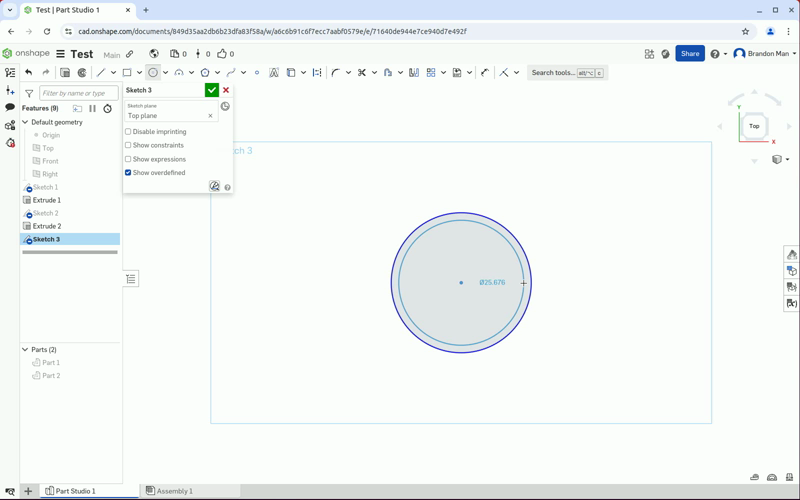
key(esc)
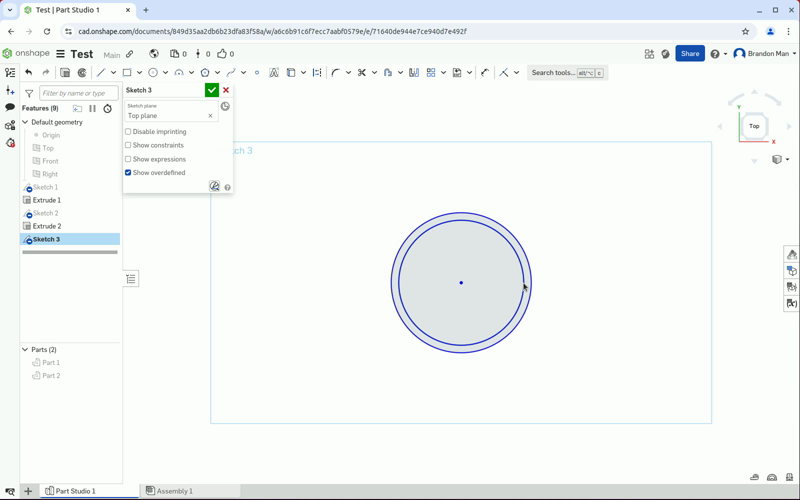
mouse_move(427, 225)
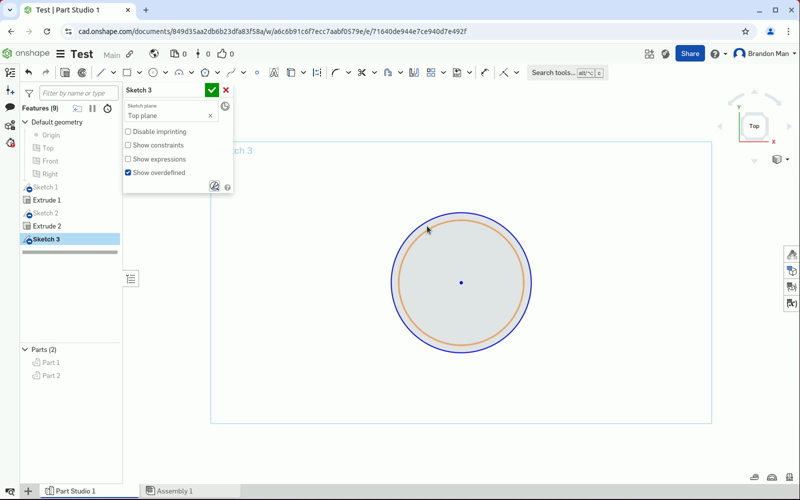
click(427, 225)
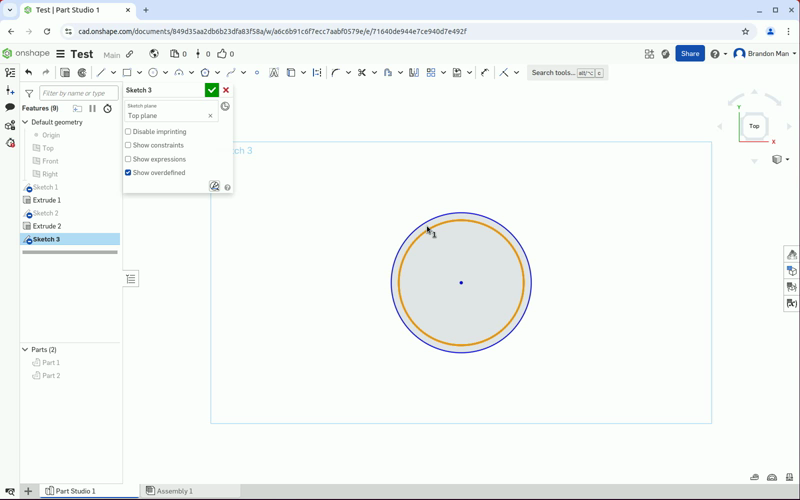
mouse_move(73, 352)
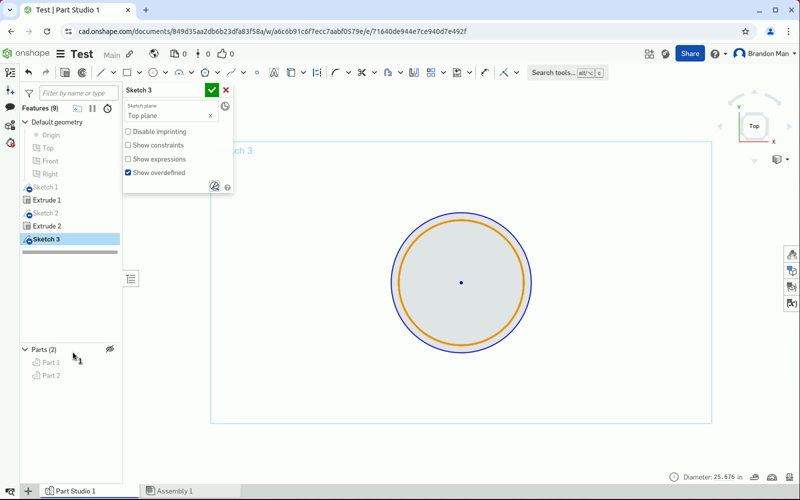
key(shift+y)
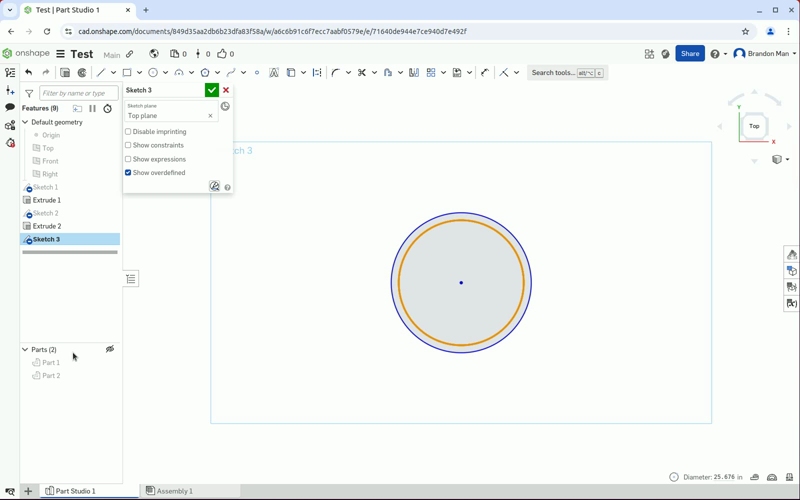
key(shift+e)
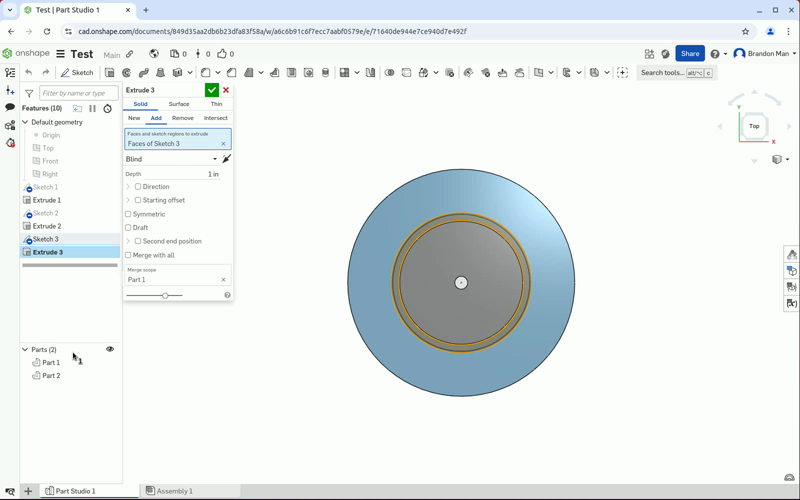
mouse_move(143, 106)
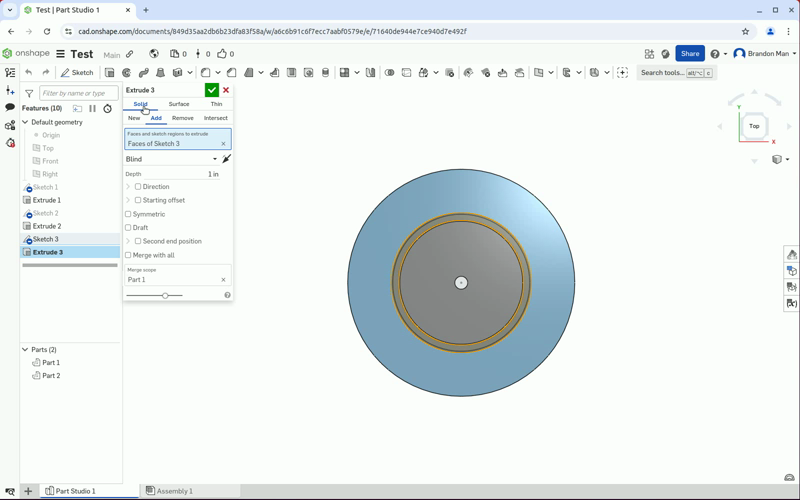
click(143, 106)
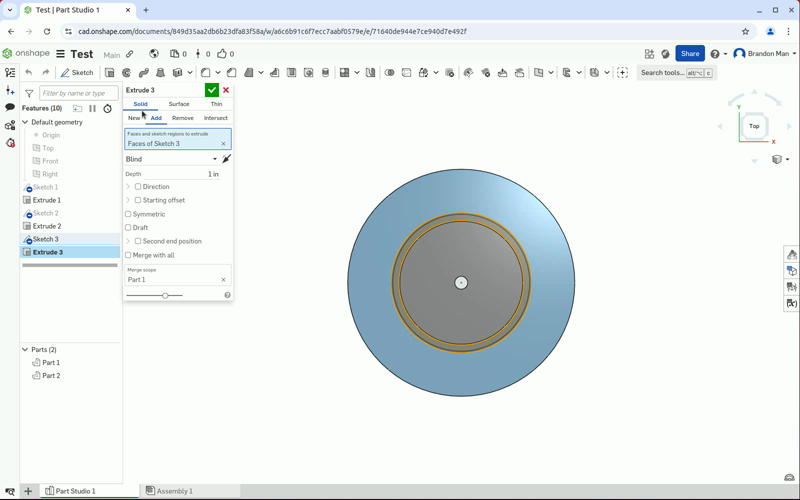
mouse_move(137, 120)
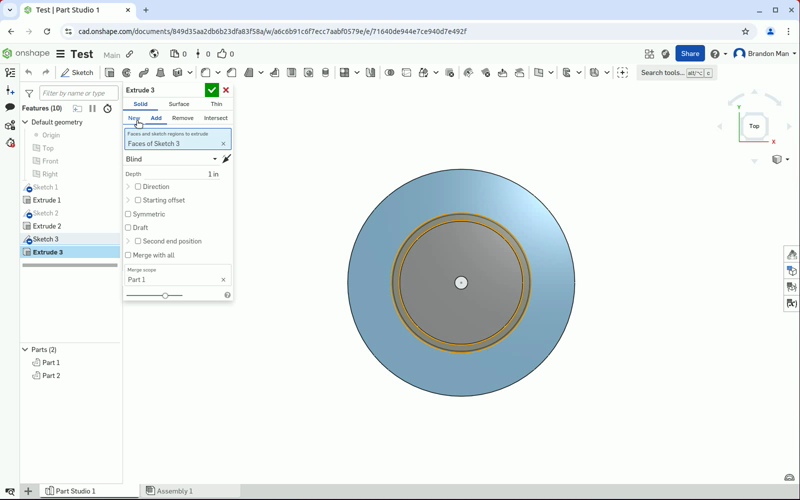
click(137, 120)
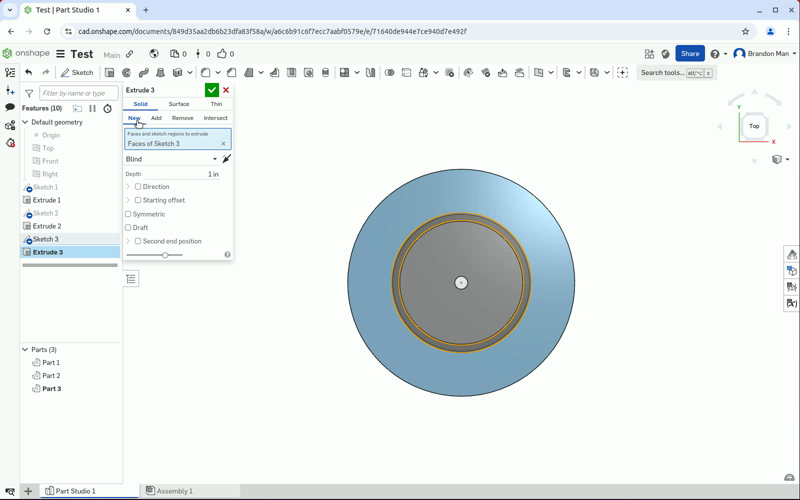
key(tab, 4)
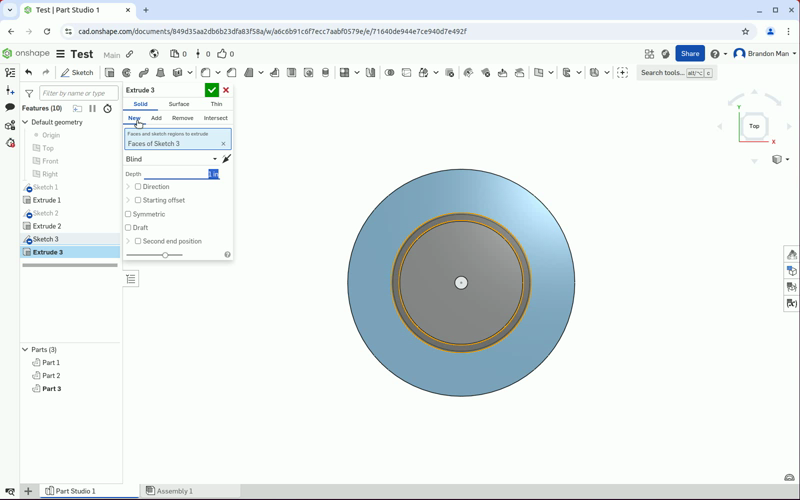
text(1.685)
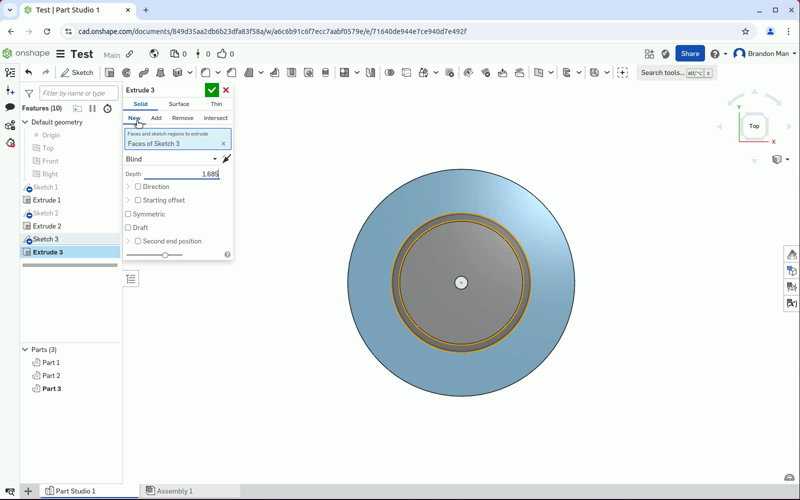
key(enter)
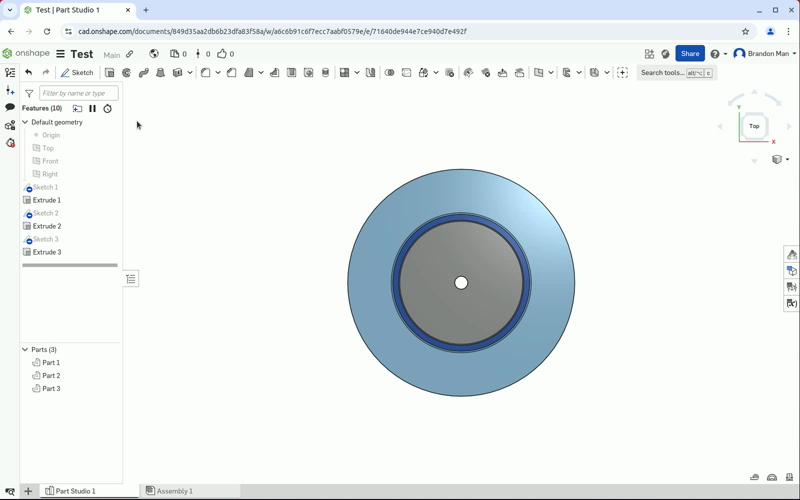
key(shift+h)
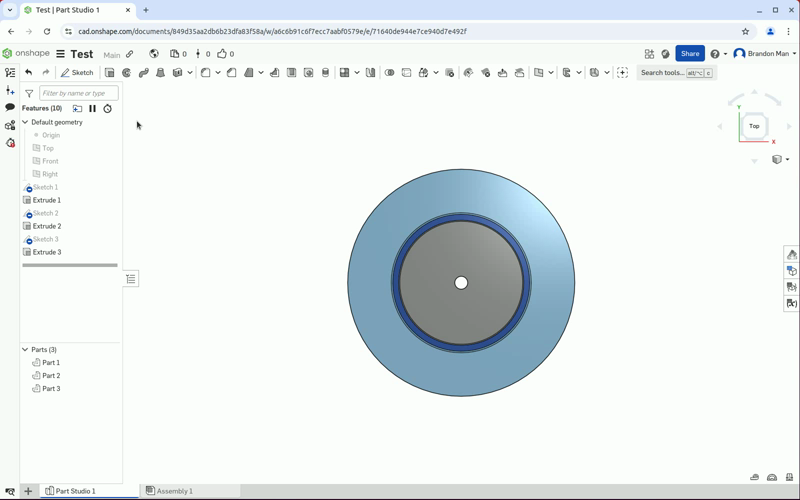
key(shift+h)
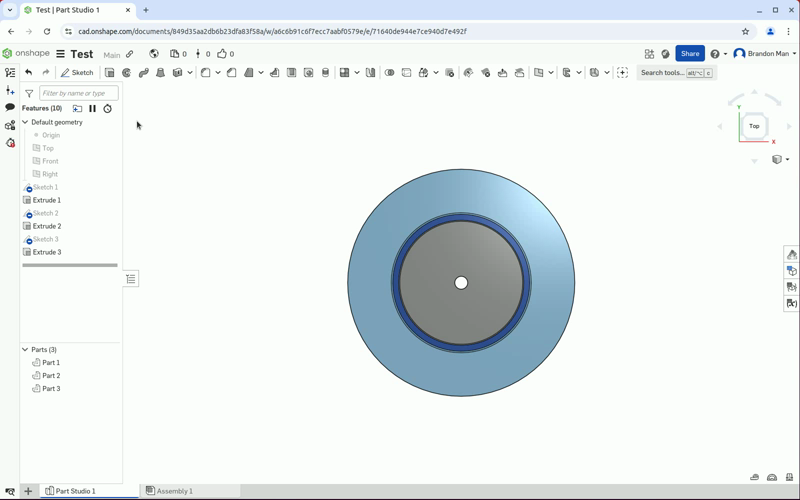
mouse_move(73, 189)
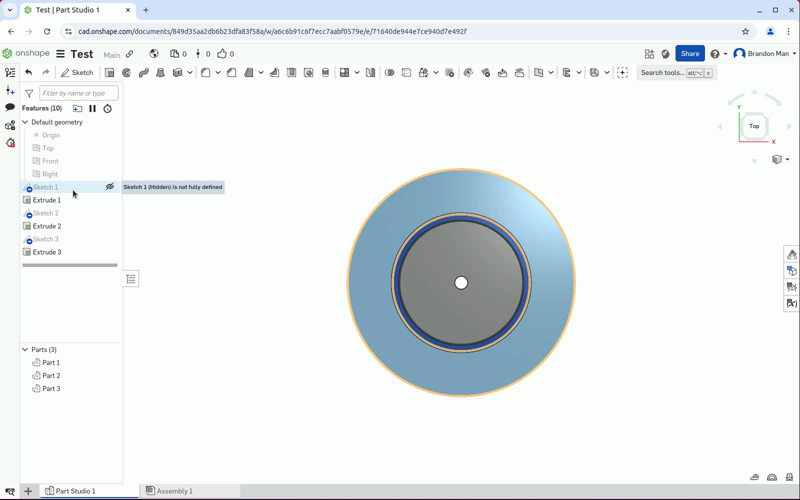
click(73, 189)
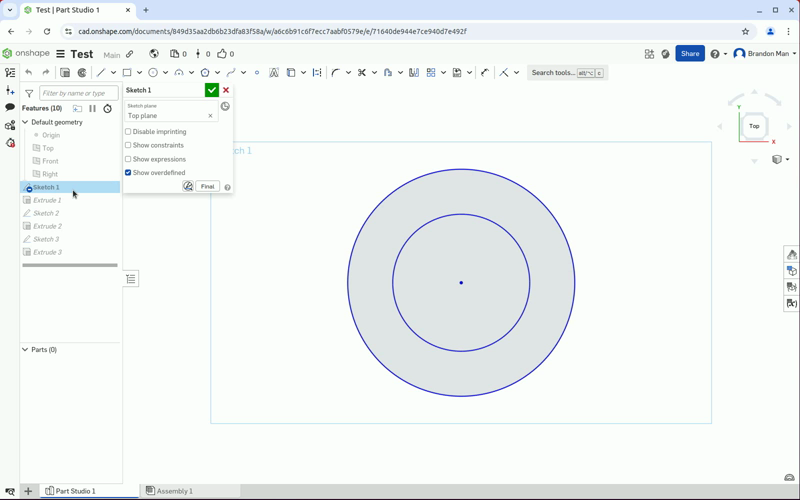
mouse_move(229, 92)
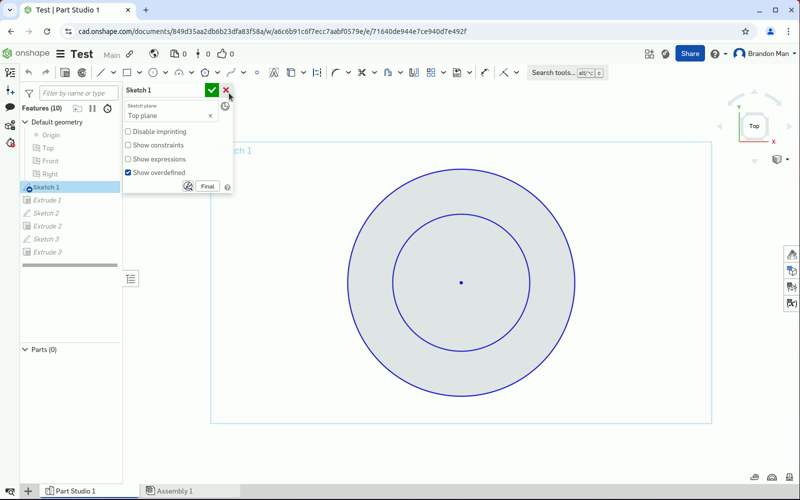
click(229, 92)
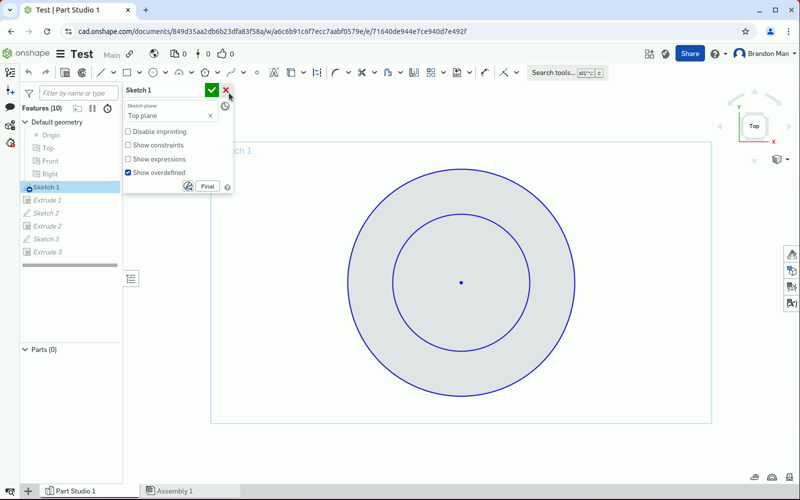
key(shift+s)
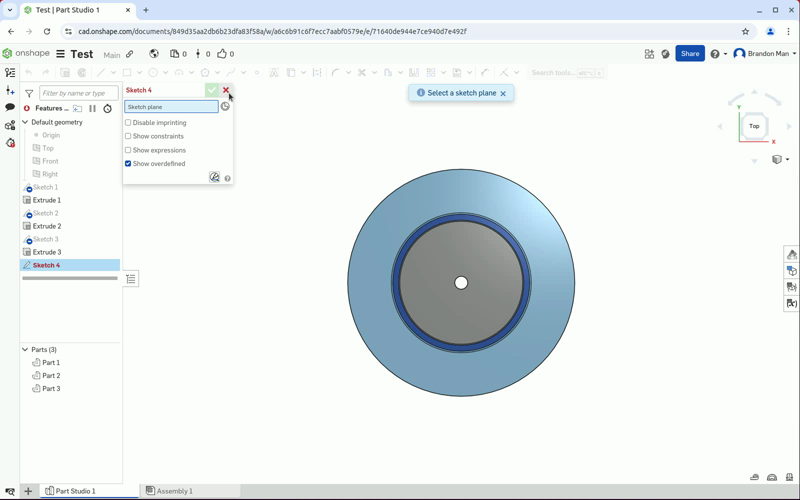
mouse_move(73, 150)
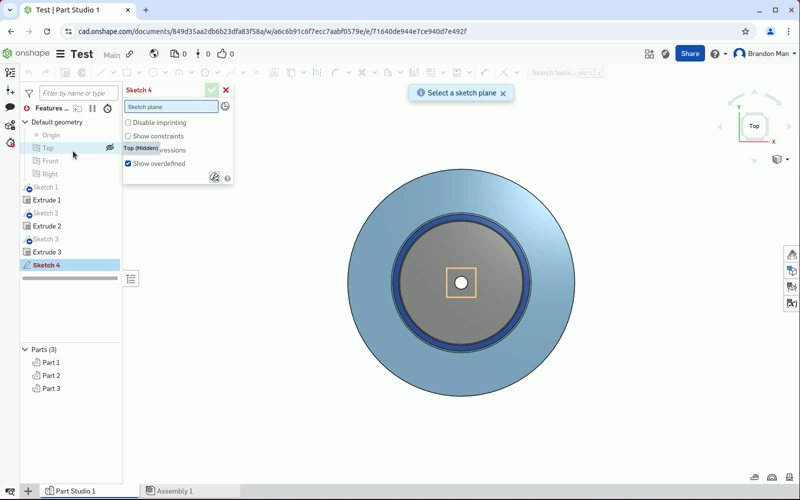
click(73, 150)
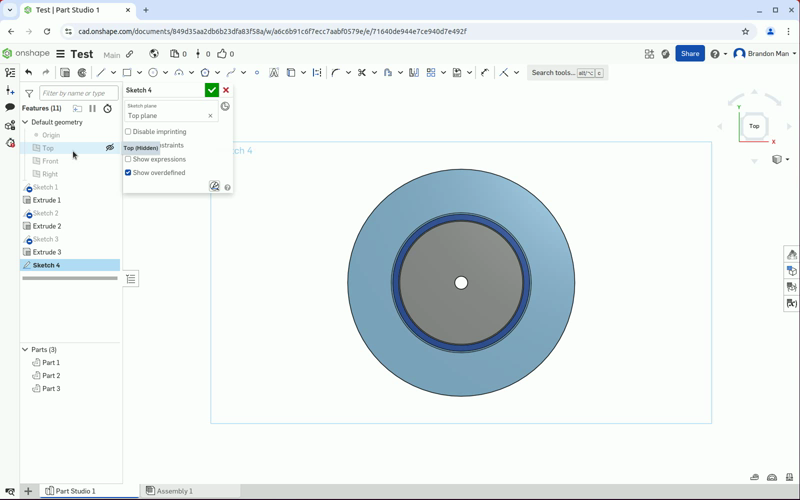
mouse_move(73, 352)
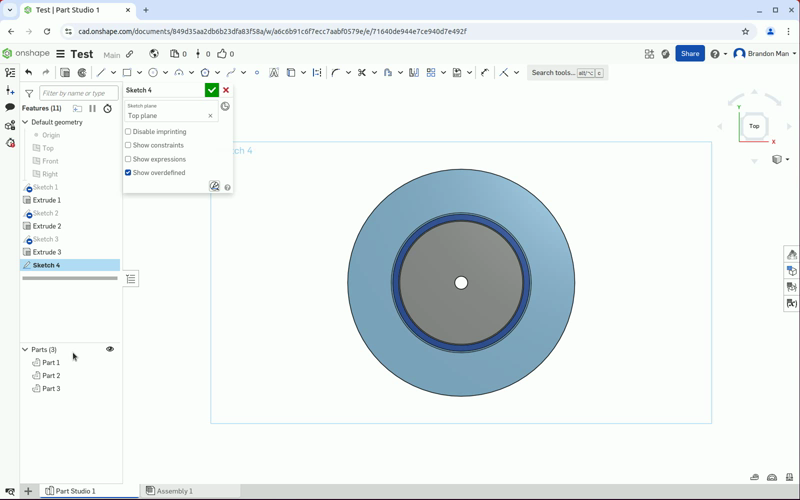
key(y)
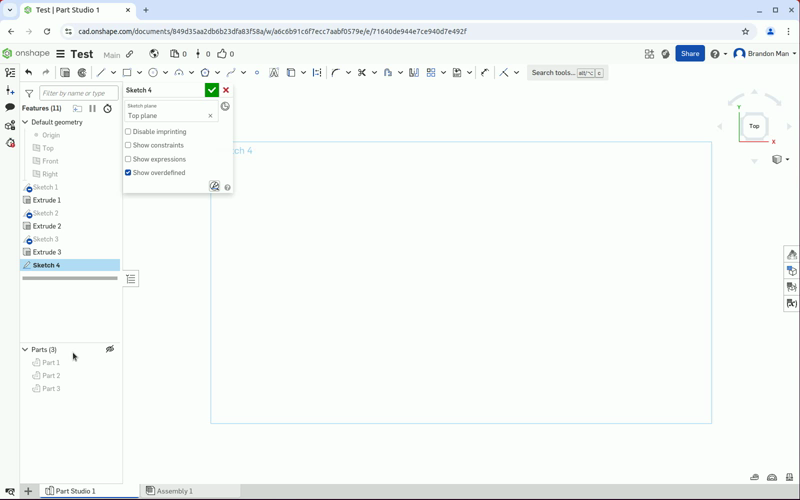
key(c)
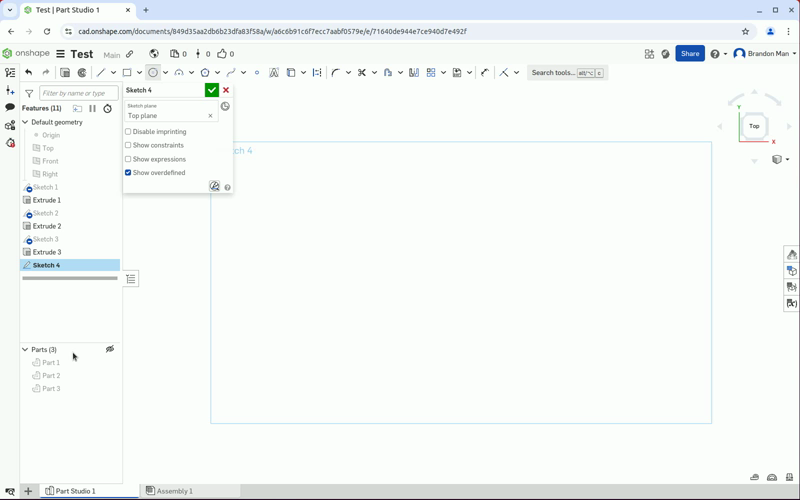
key_down(shift)
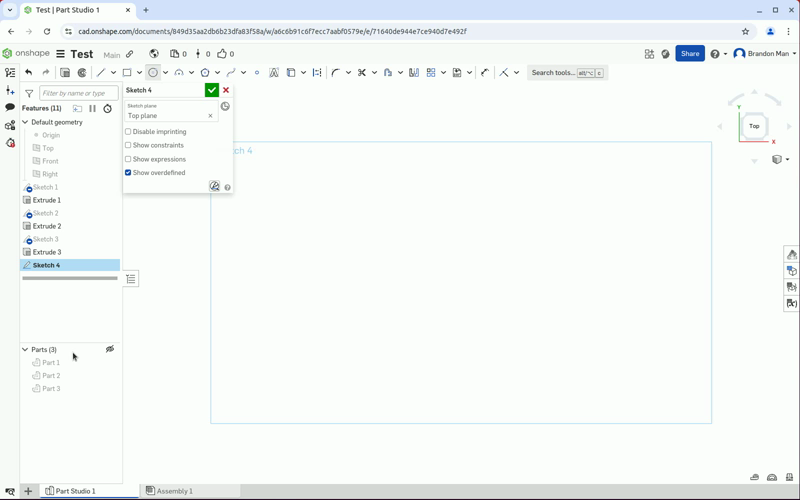
mouse_move(461, 282)
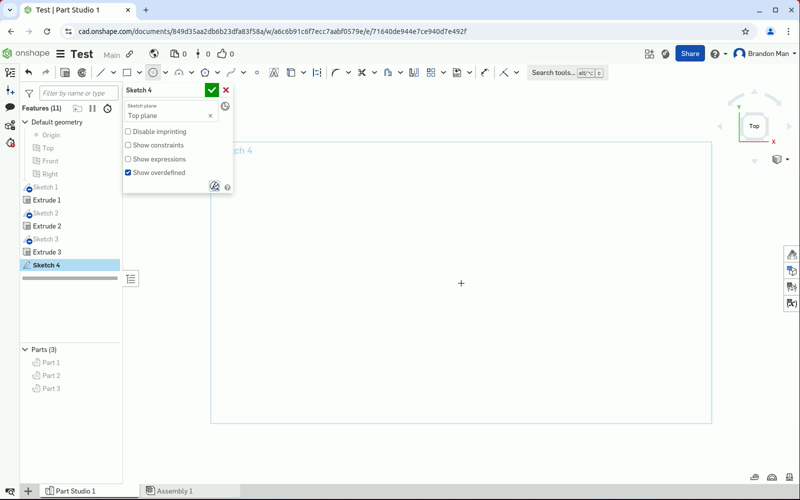
click(461, 282)
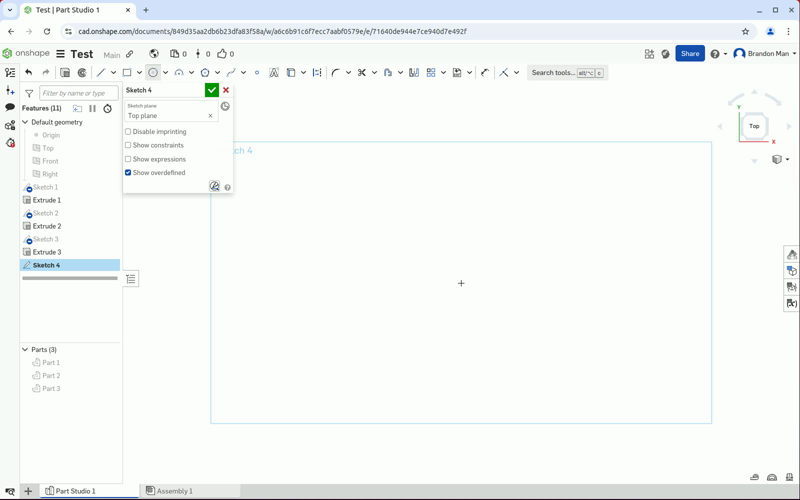
key_up(shift)
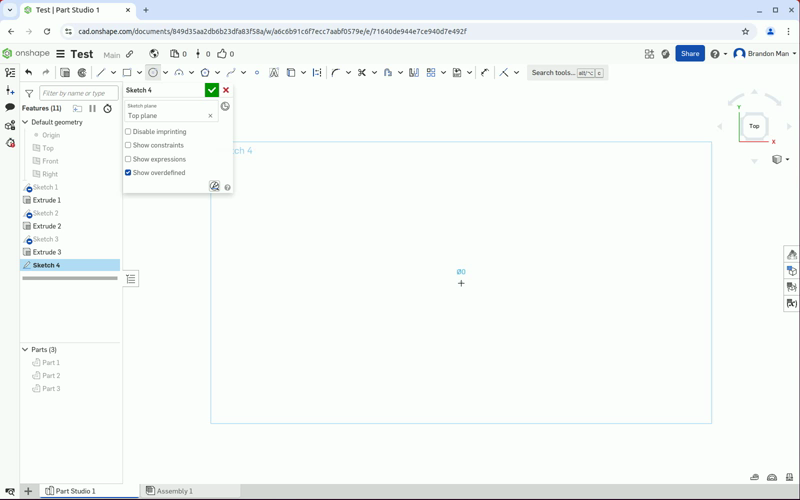
mouse_move(531, 282)
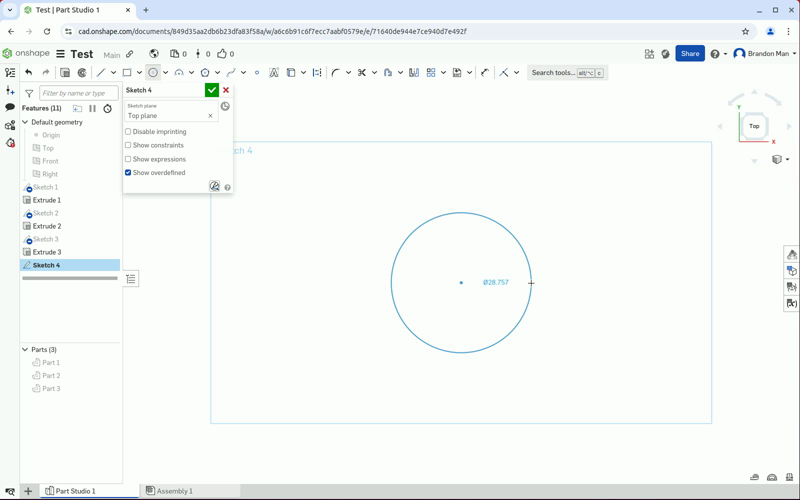
click(531, 282)
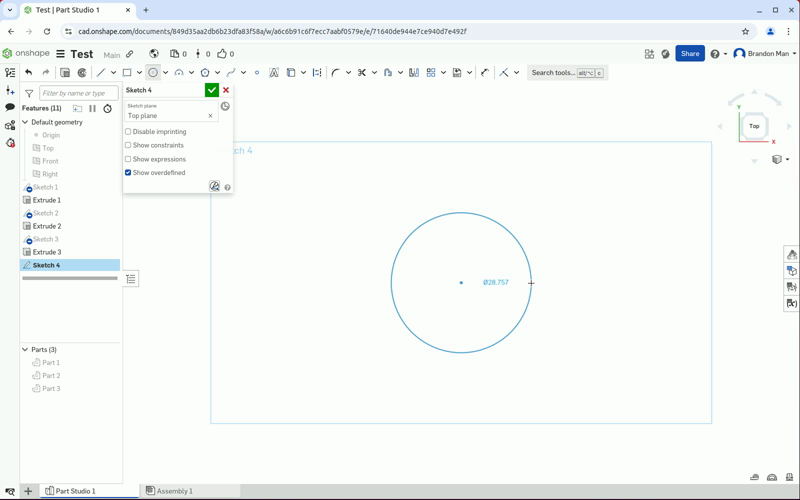
key(esc)
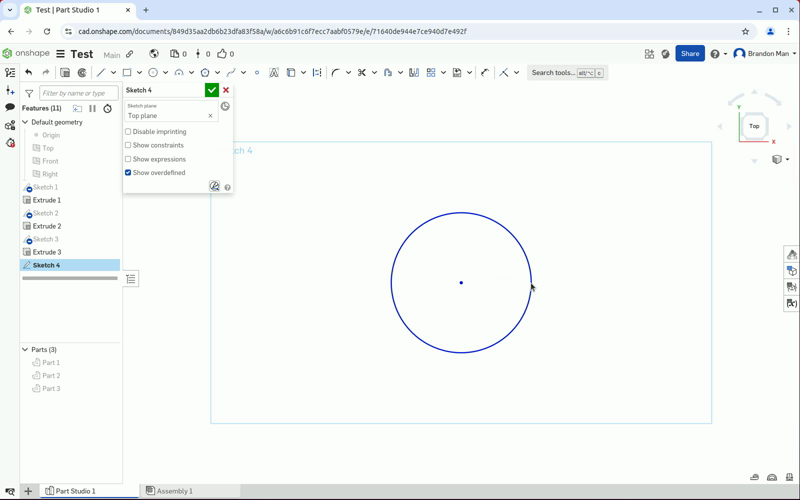
key(c)
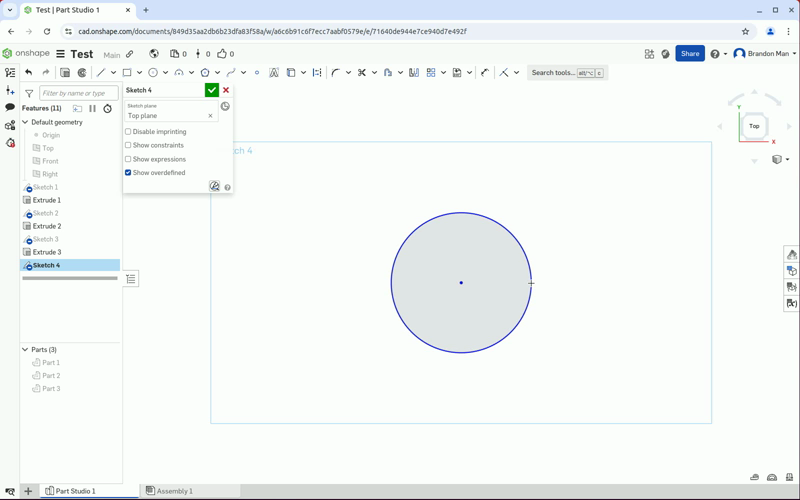
key_down(shift)
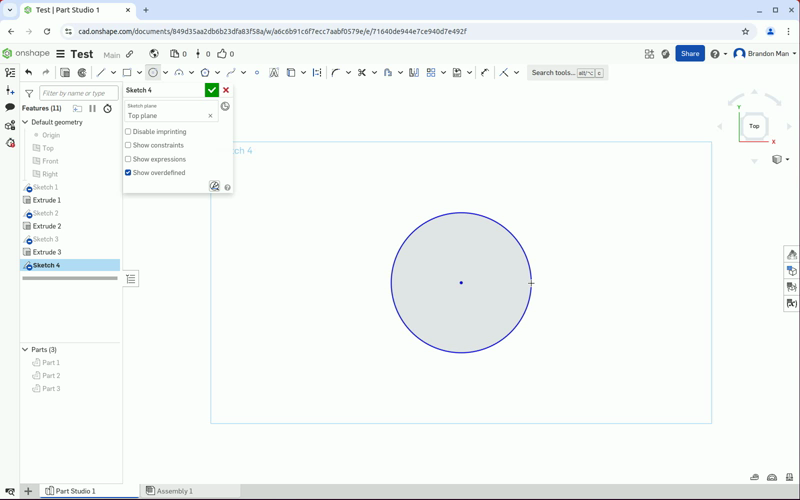
mouse_move(461, 282)
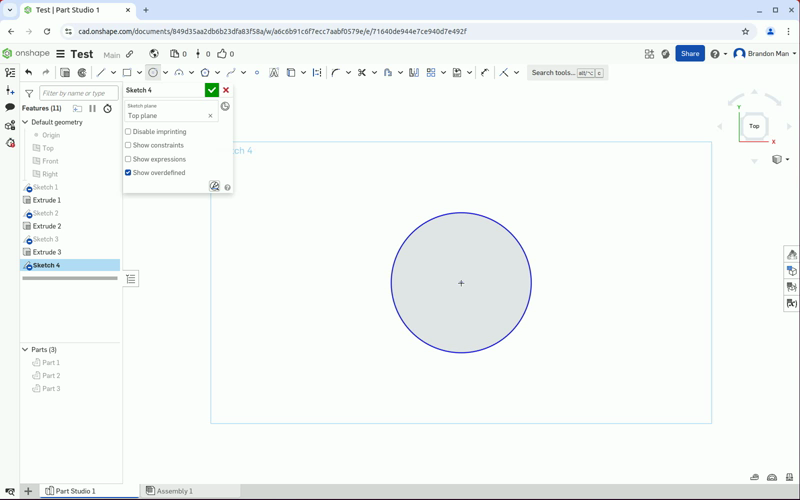
click(461, 282)
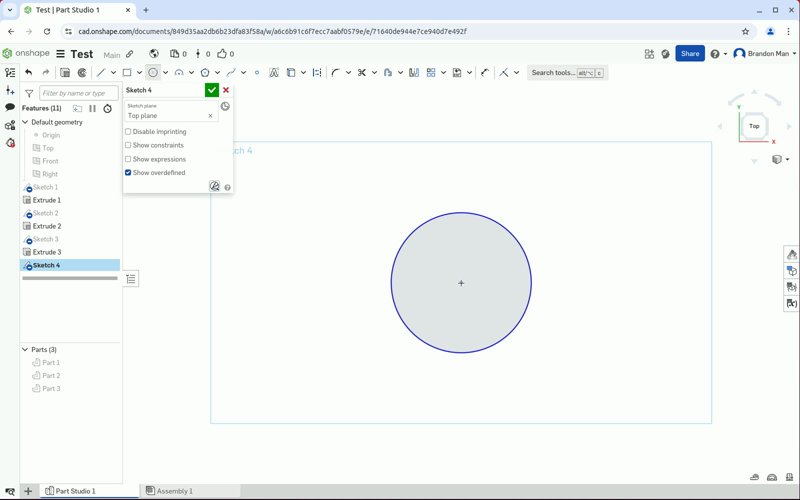
key_up(shift)
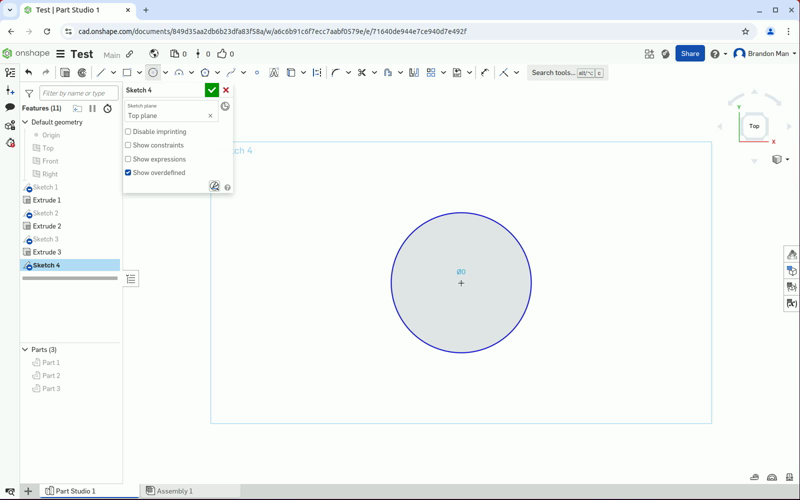
mouse_move(523, 282)
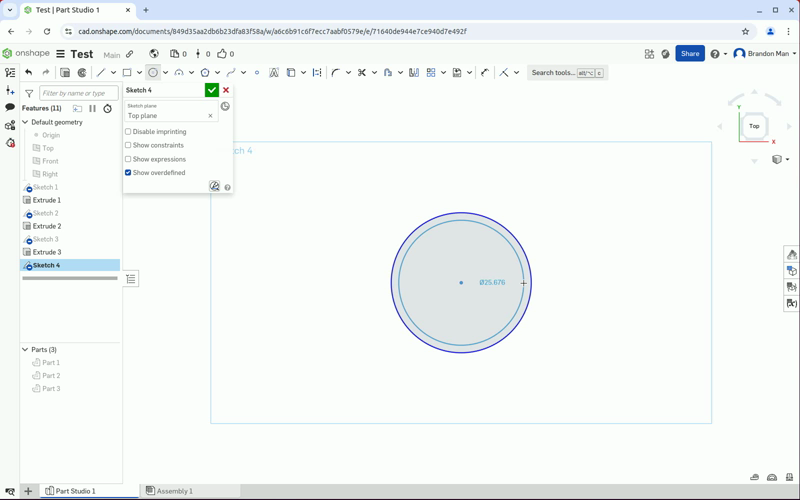
click(523, 282)
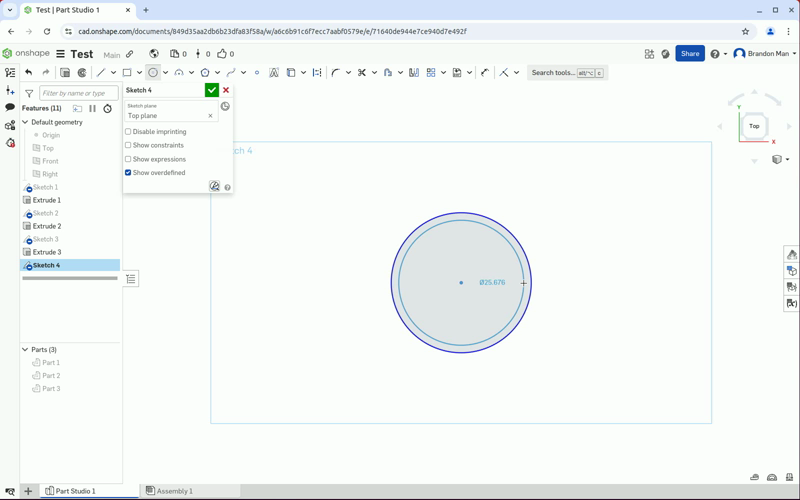
key(esc)
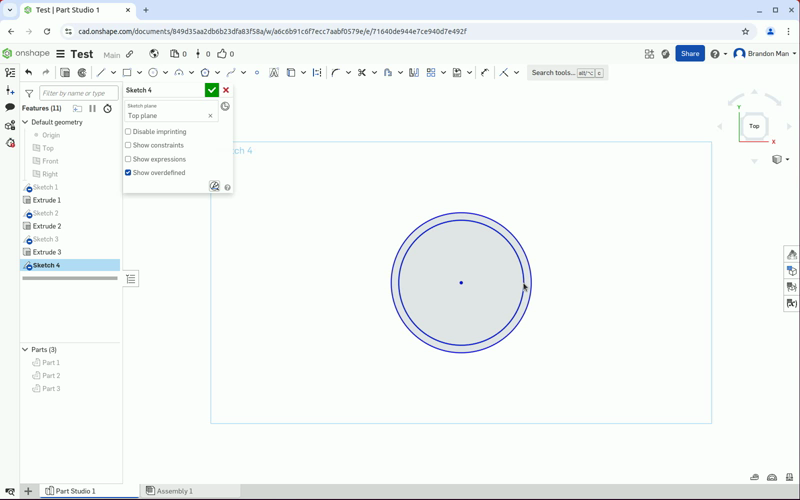
mouse_move(452, 349)
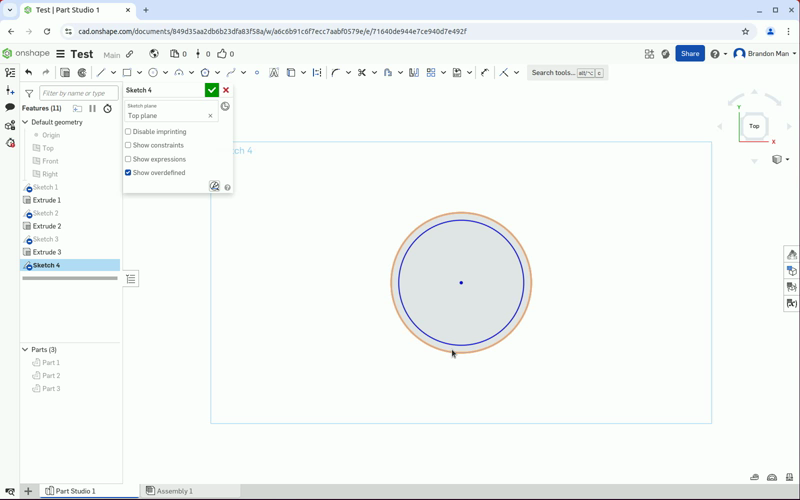
click(452, 349)
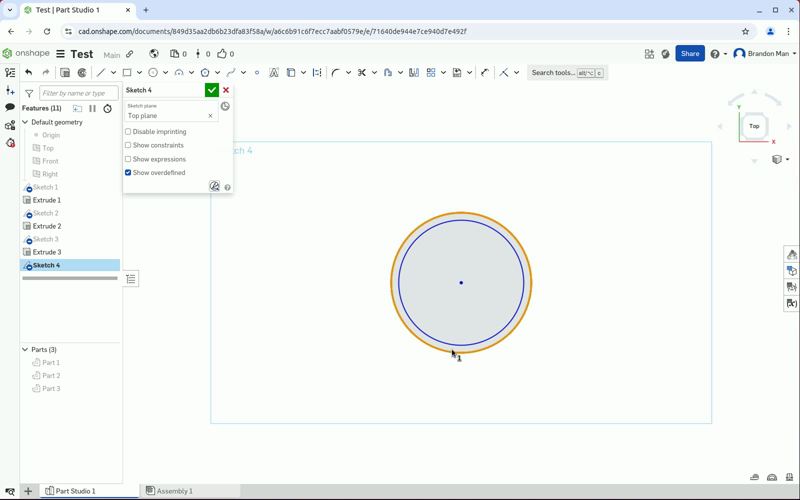
mouse_move(73, 352)
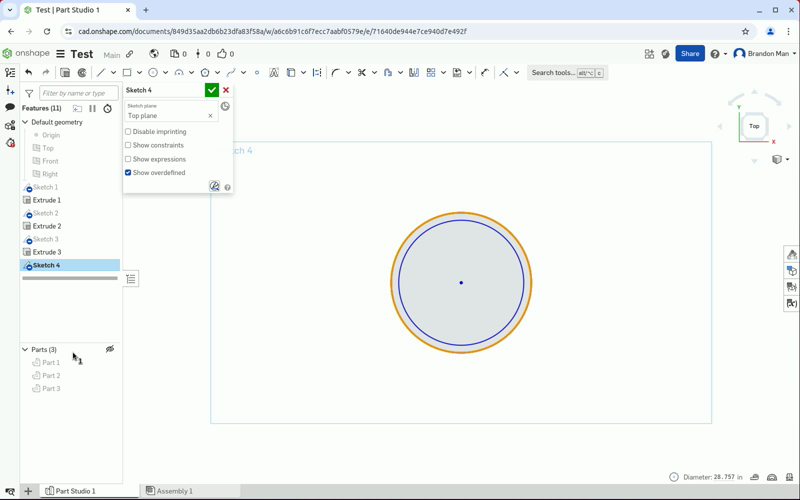
key(shift+y)
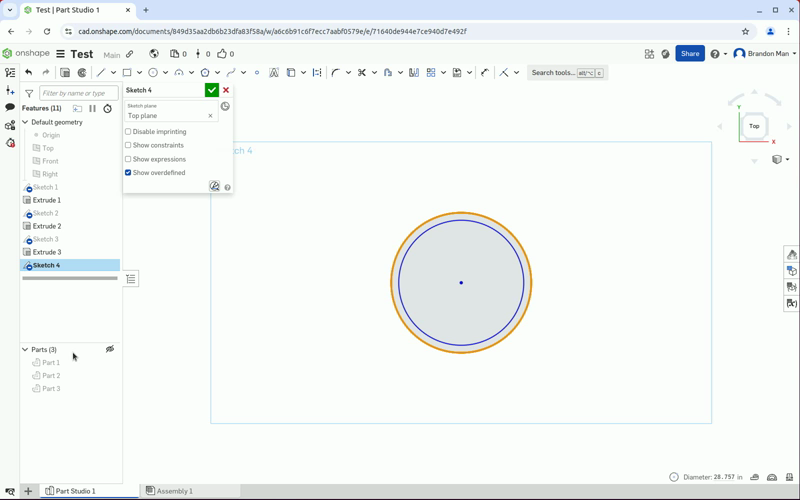
key(shift+e)
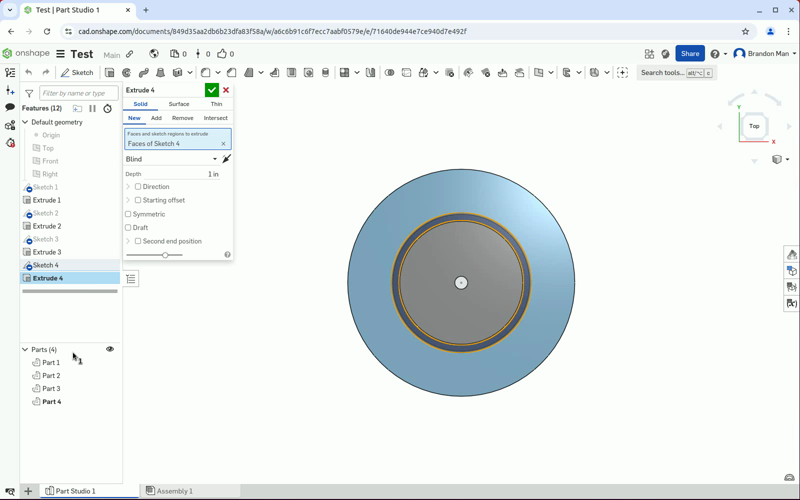
mouse_move(143, 106)
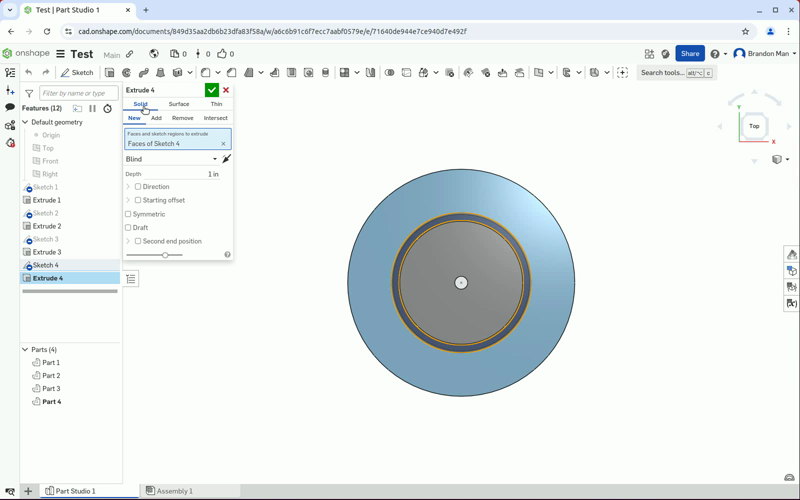
click(143, 106)
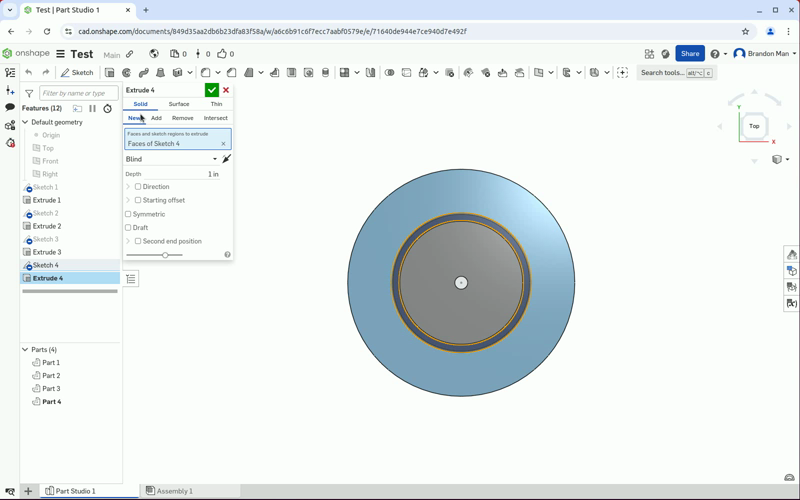
mouse_move(137, 120)
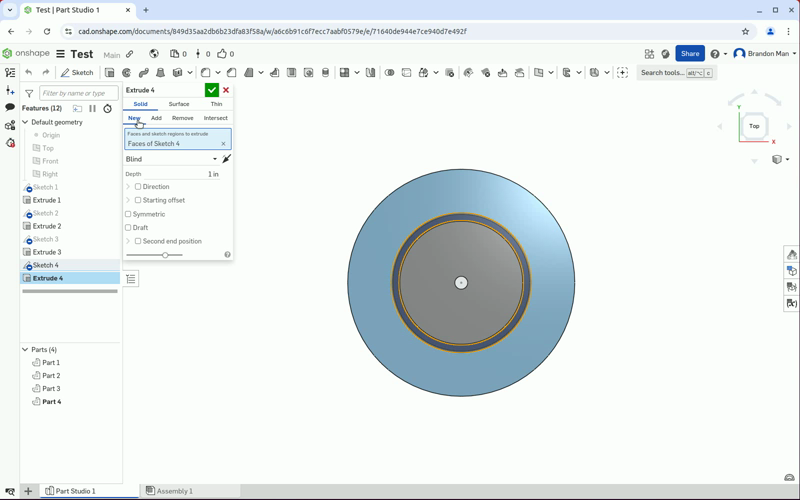
click(137, 120)
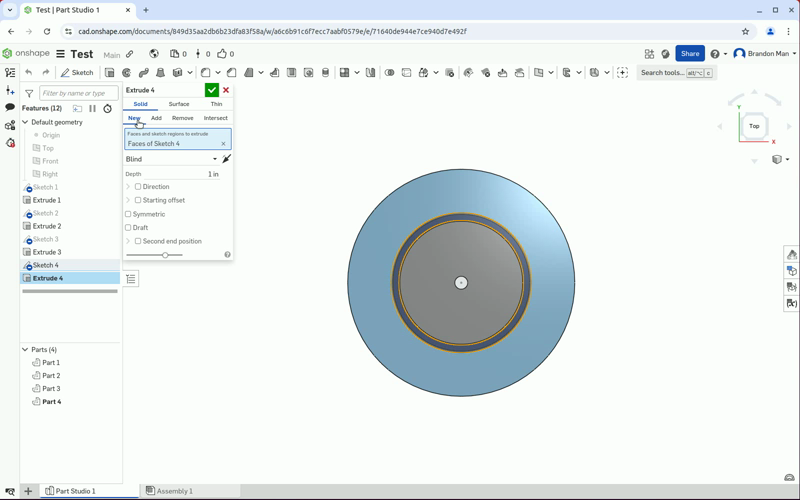
key(tab, 4)
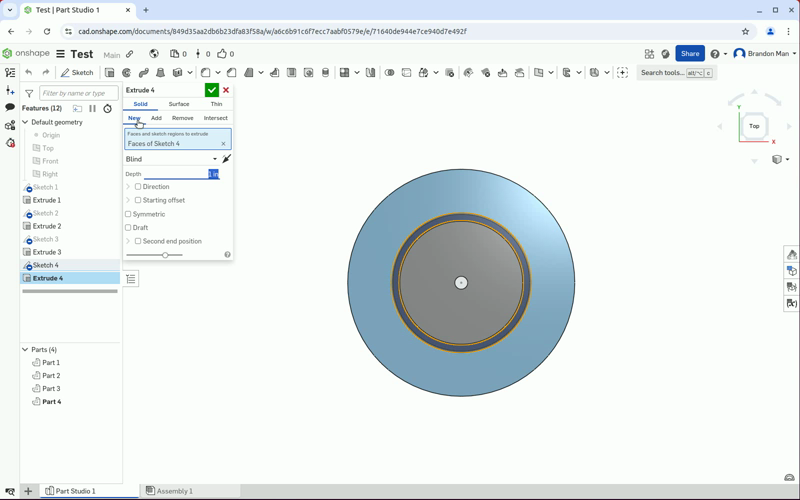
text(17.331)
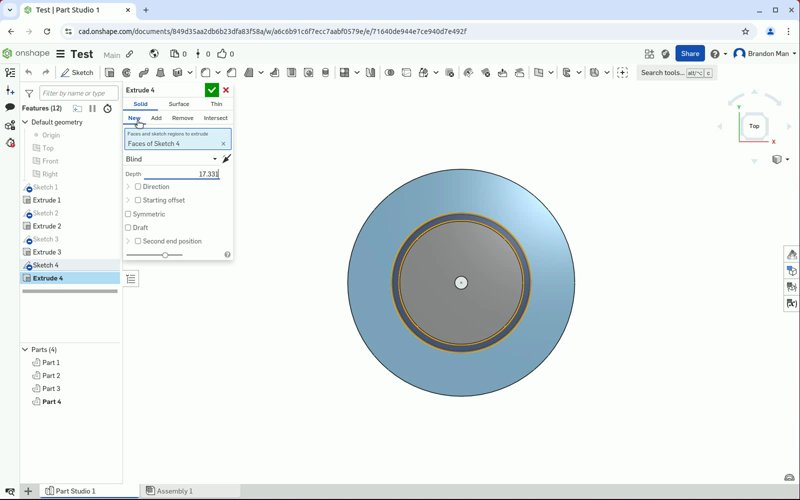
key(enter)
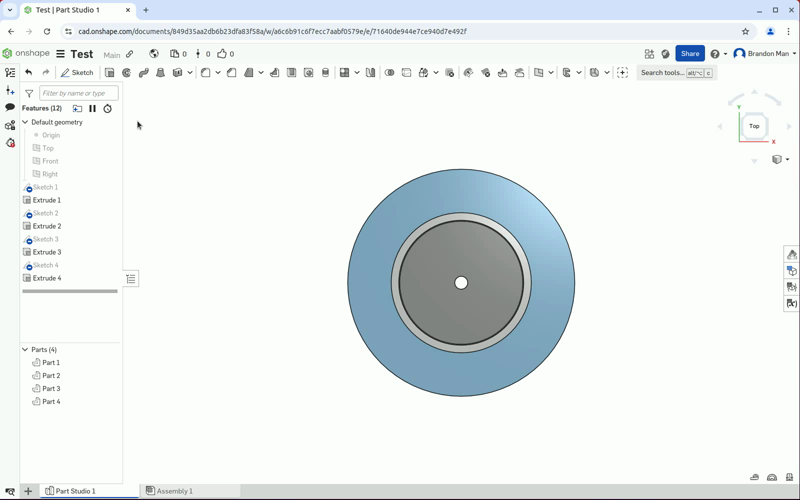
key(shift+h)
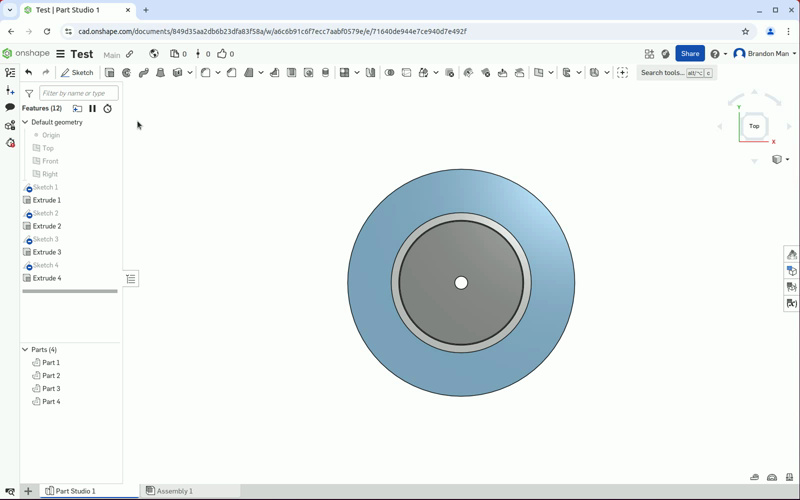
key(shift+h)
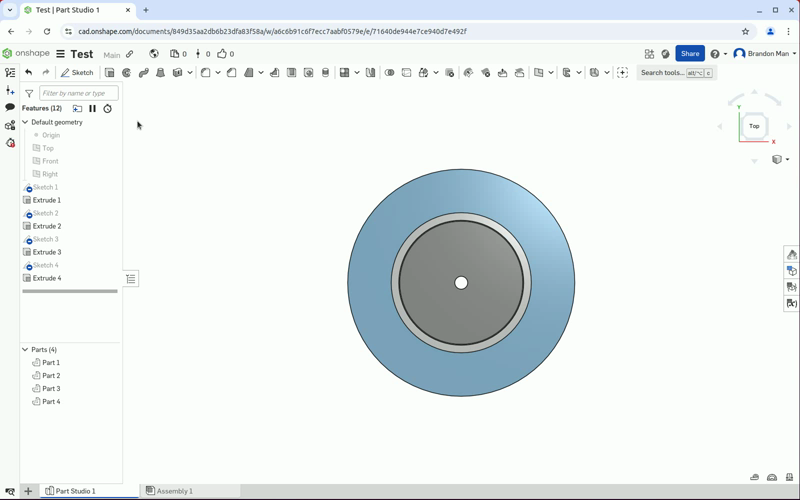
mouse_move(73, 189)
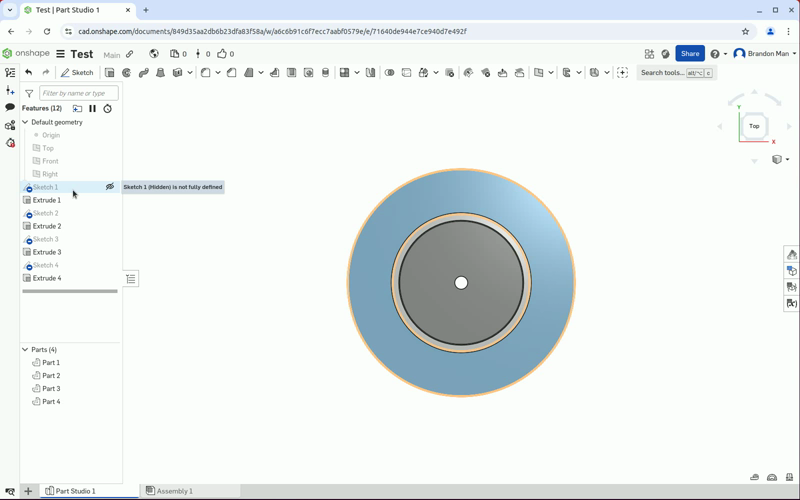
click(73, 189)
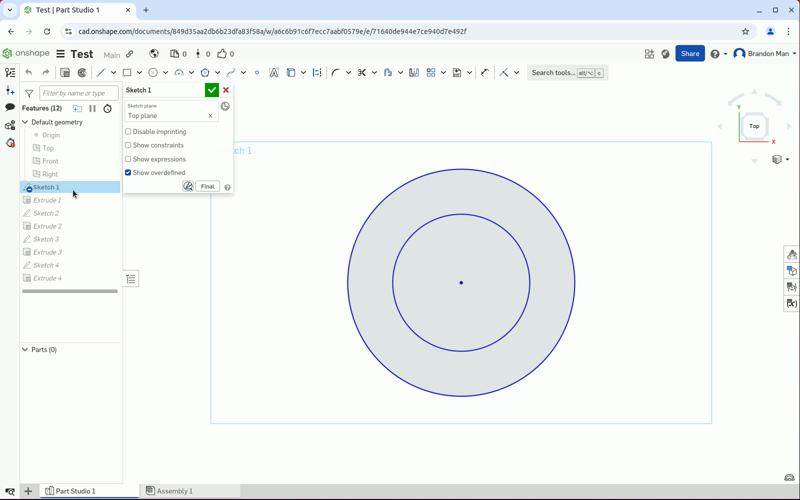
mouse_move(229, 92)
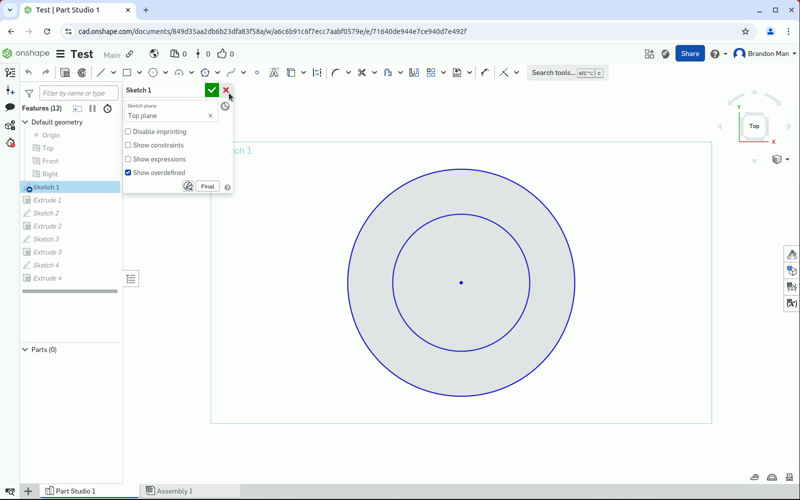
click(229, 92)
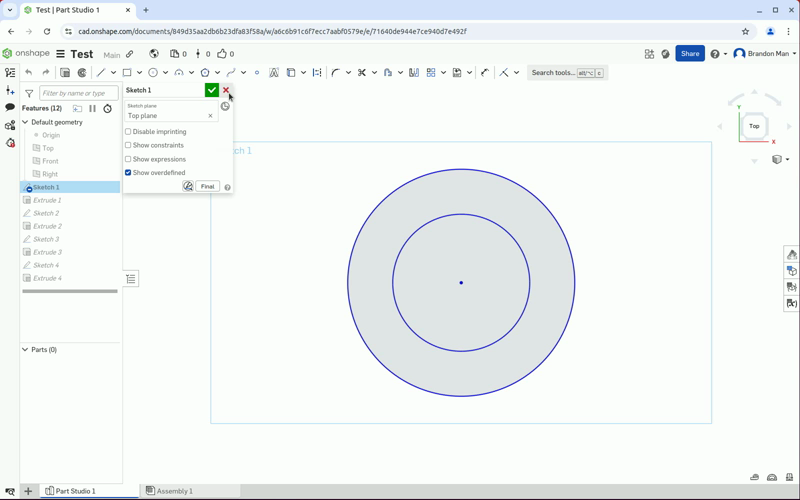
key(shift+s)
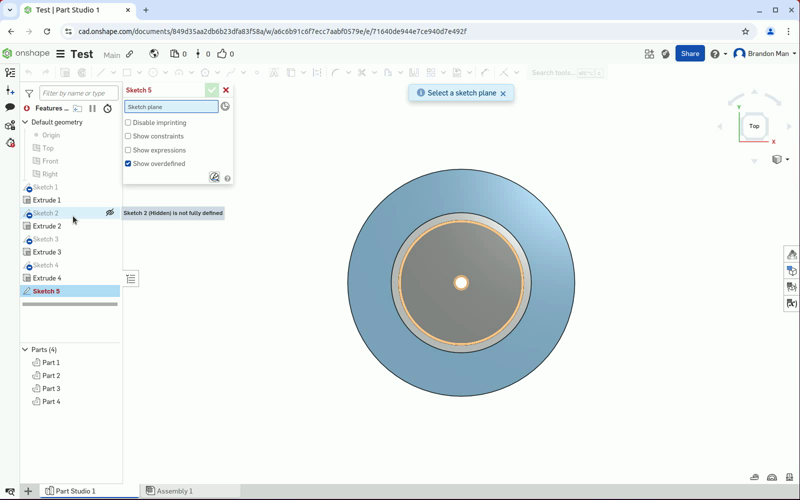
scroll(3)
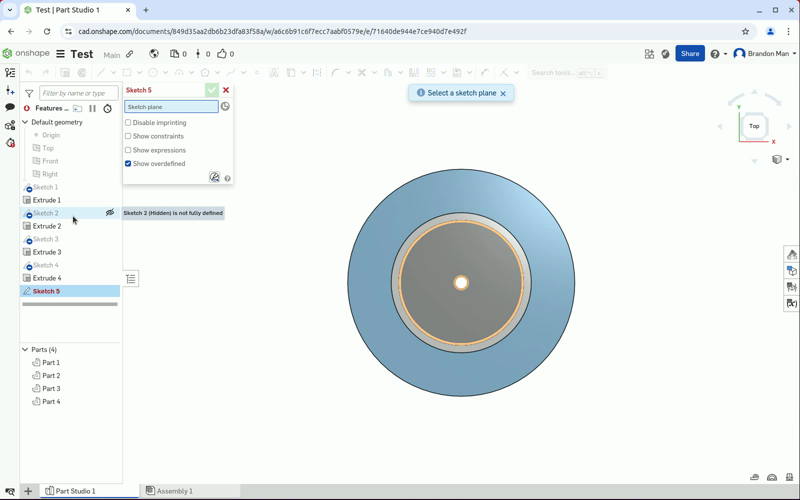
mouse_move(73, 150)
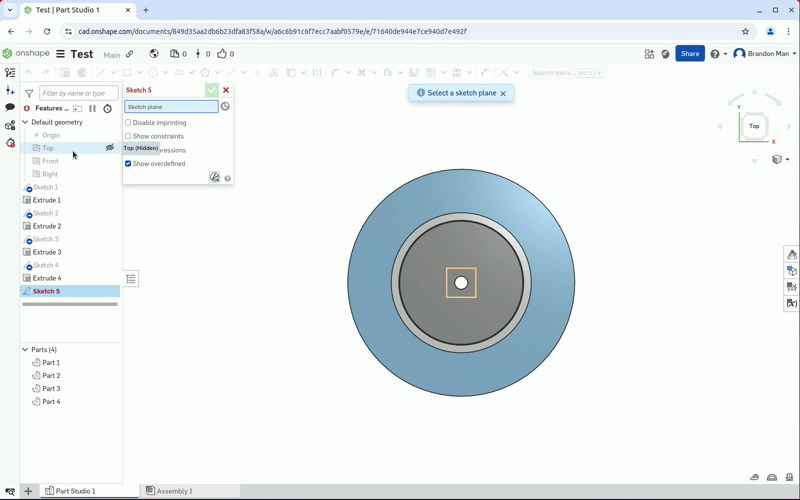
click(73, 150)
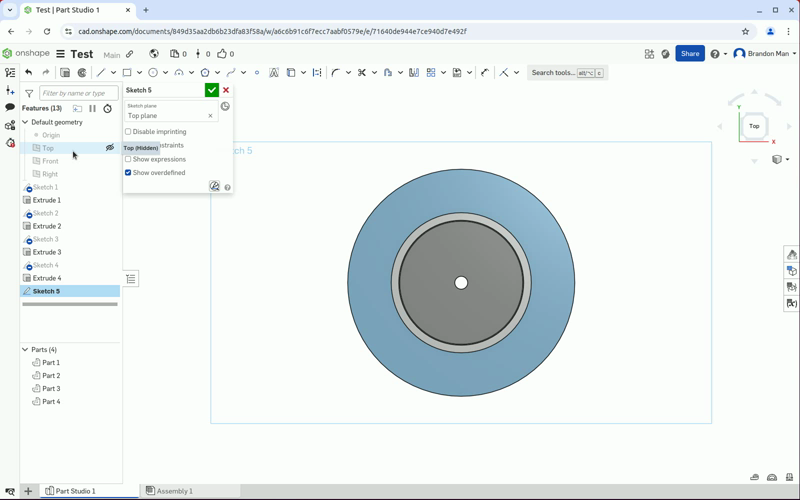
mouse_move(73, 352)
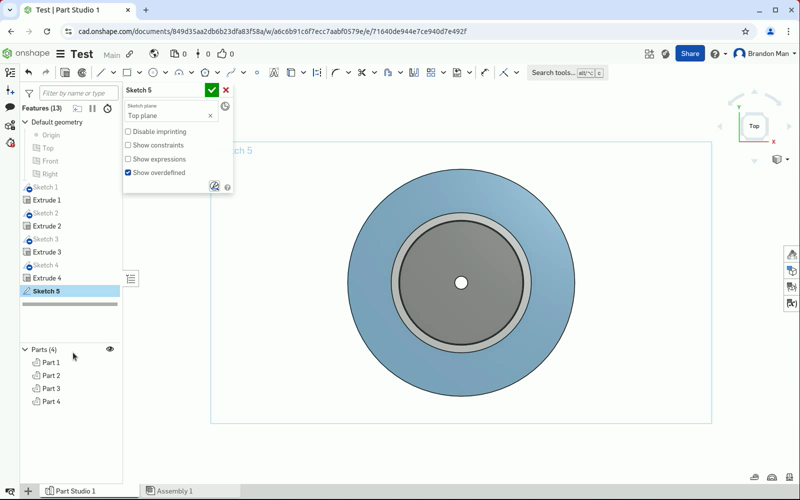
key(y)
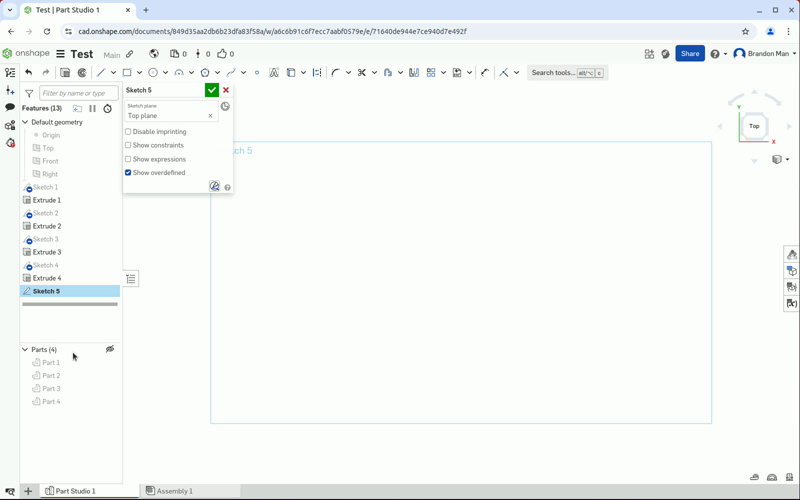
key(c)
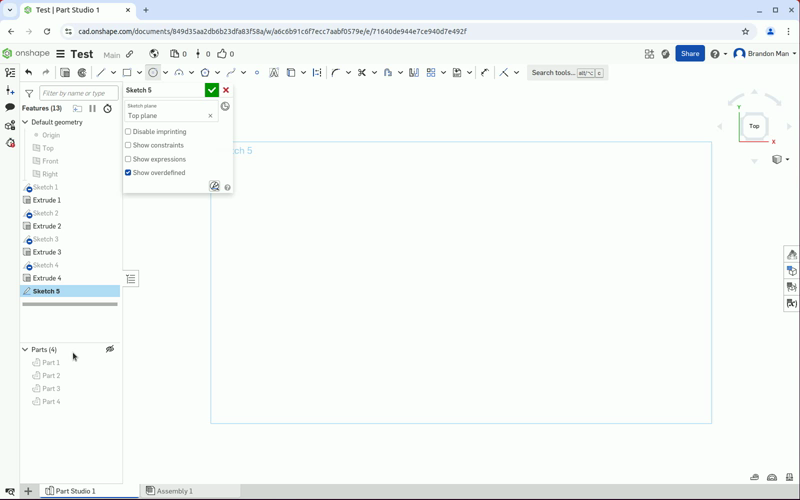
key_down(shift)
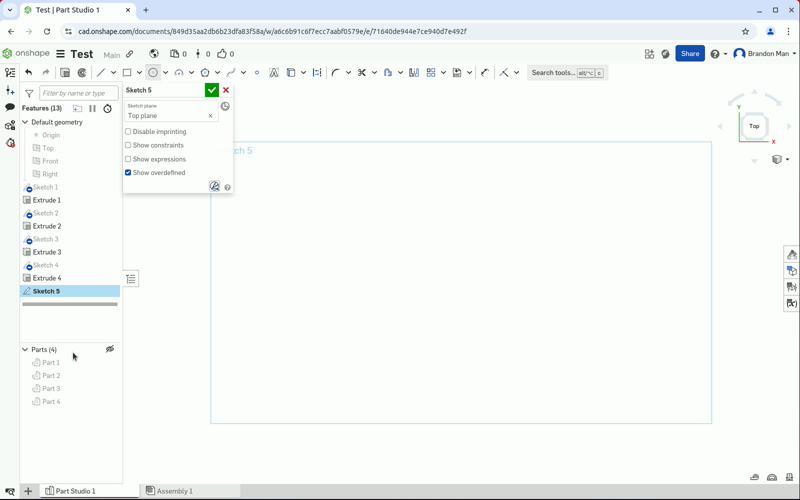
mouse_move(461, 282)
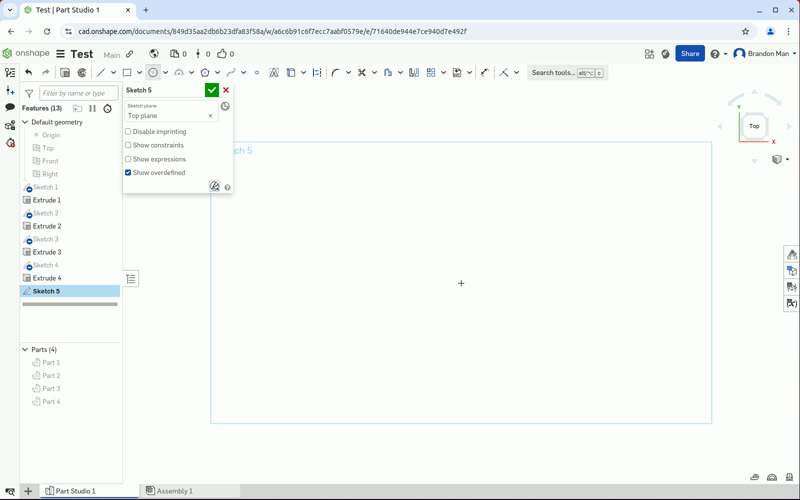
click(461, 282)
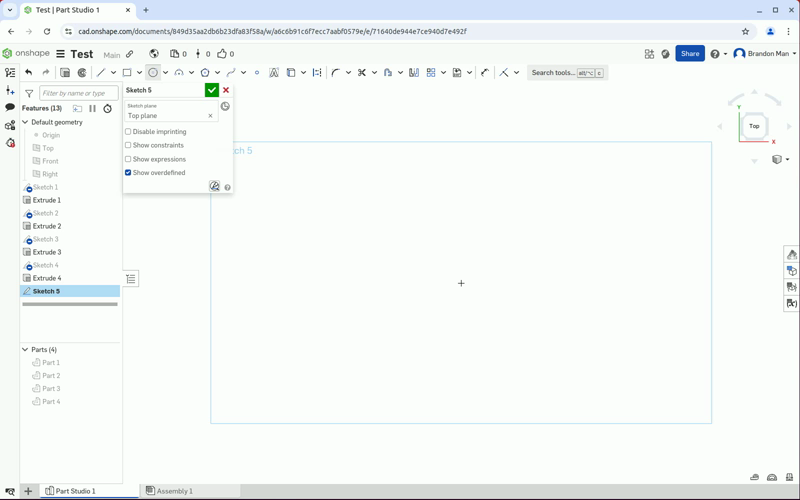
key_up(shift)
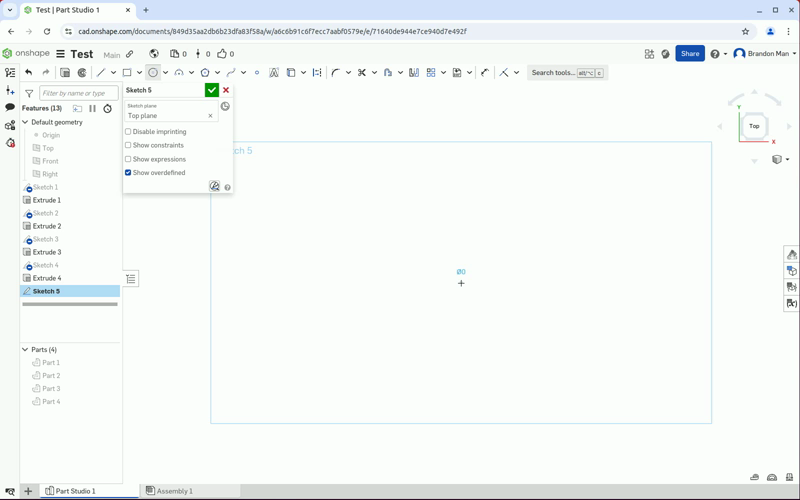
mouse_move(574, 282)
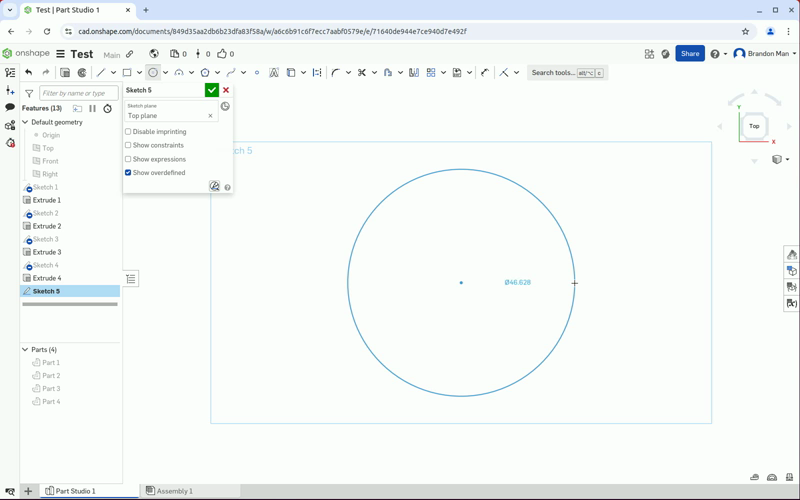
click(574, 282)
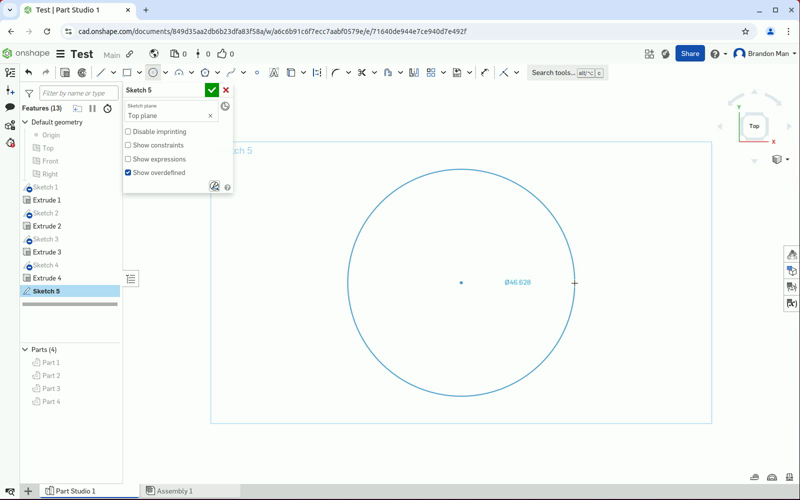
key(esc)
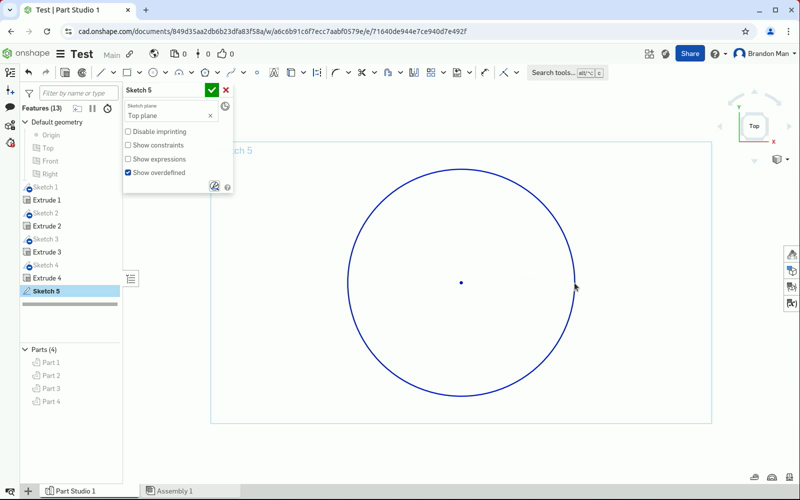
key(c)
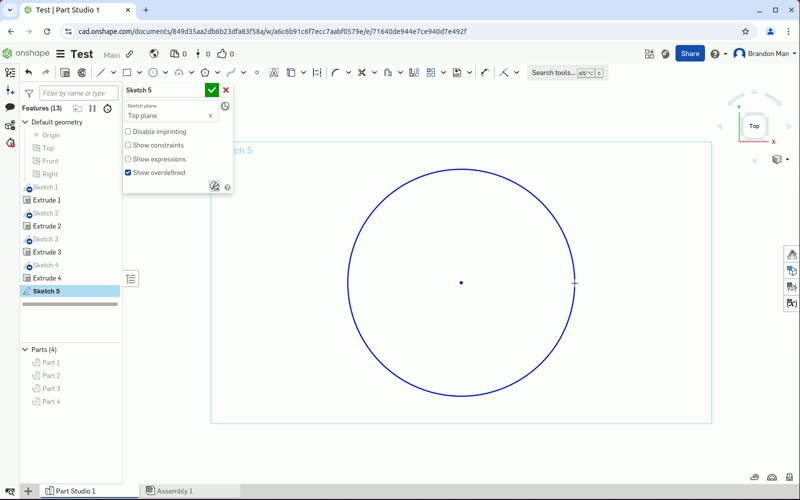
key_down(shift)
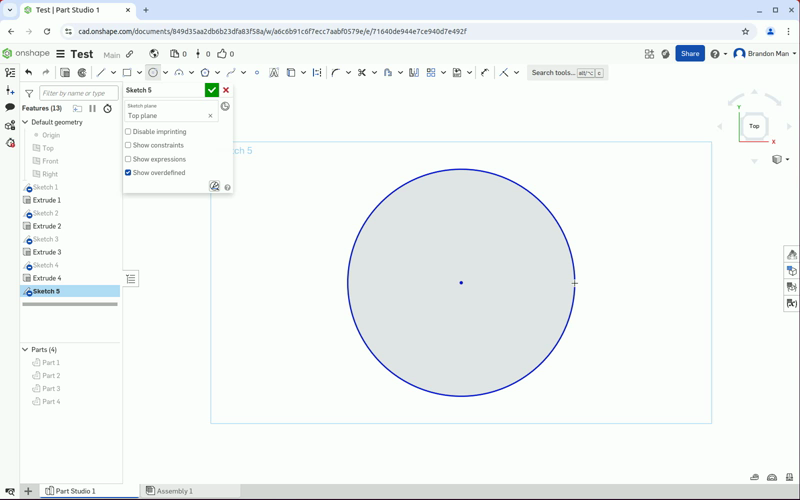
mouse_move(461, 282)
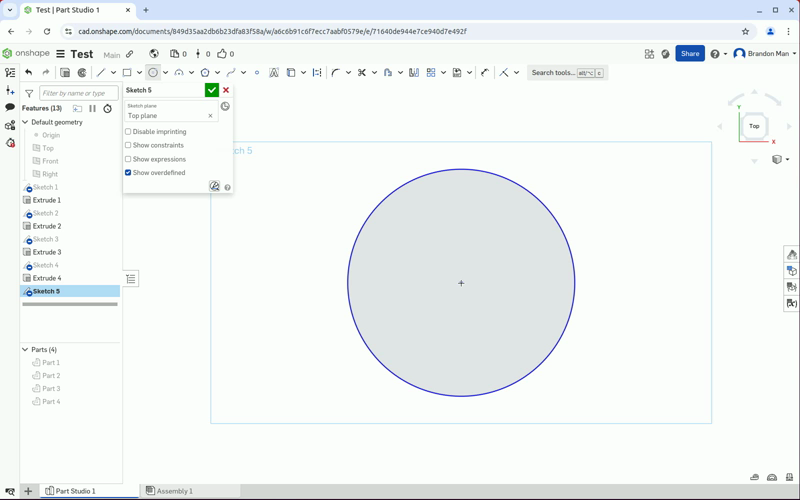
click(461, 282)
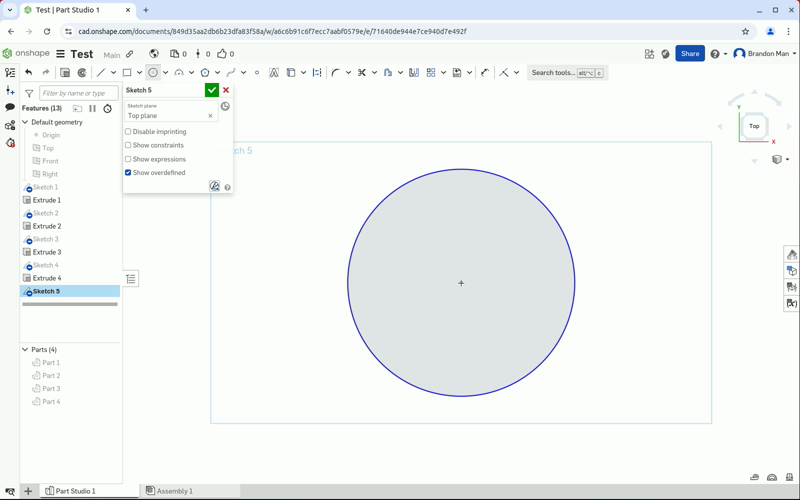
key_up(shift)
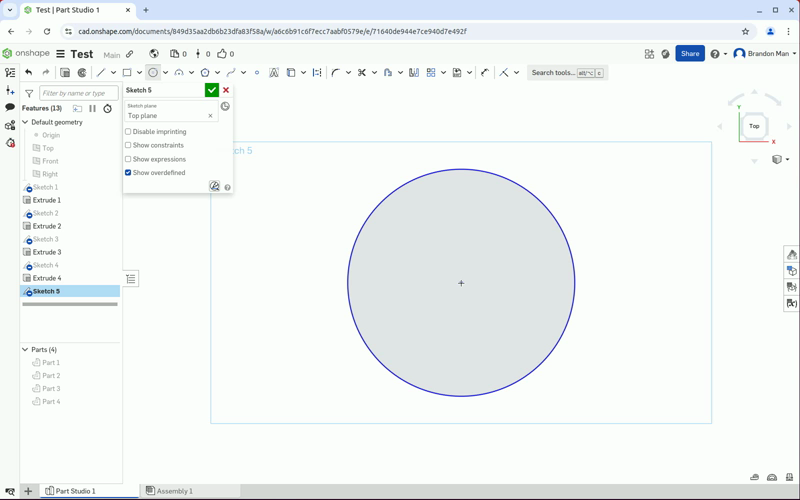
mouse_move(529, 282)
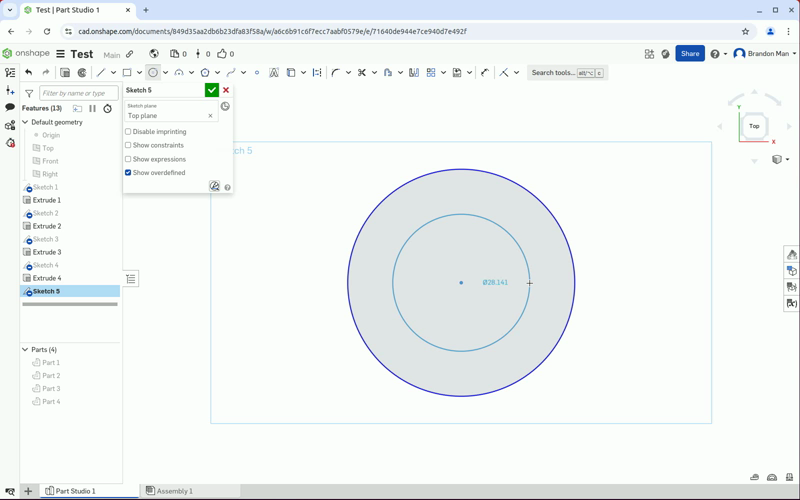
click(529, 282)
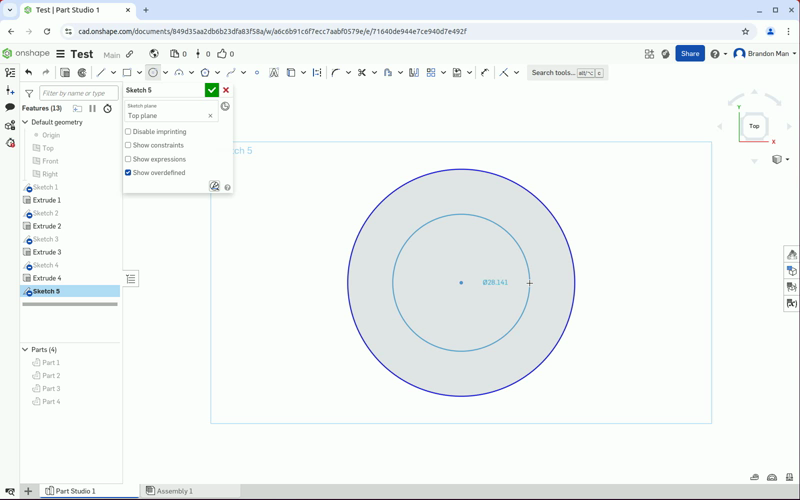
key(esc)
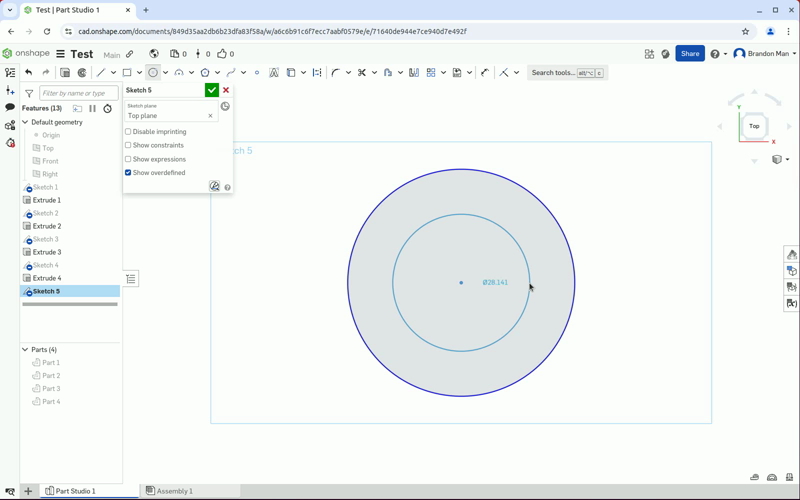
mouse_move(382, 337)
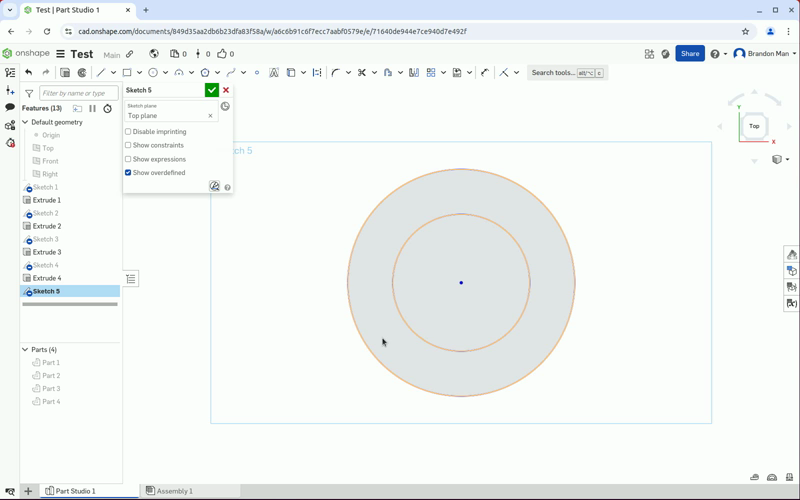
click(382, 337)
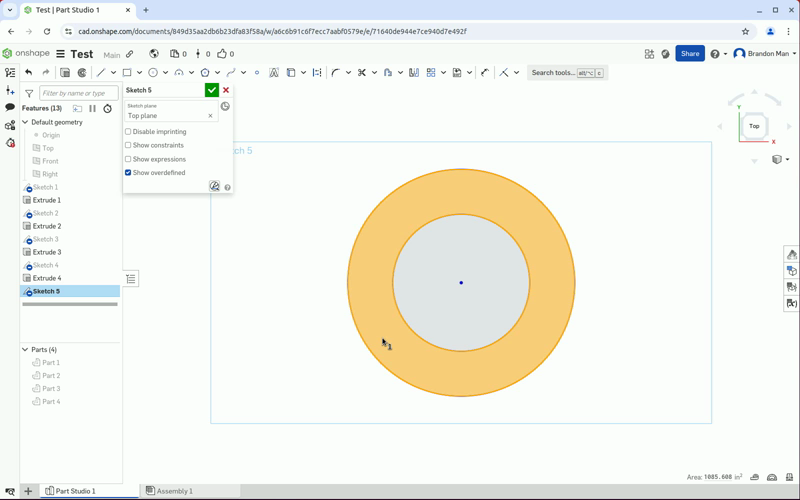
mouse_move(73, 352)
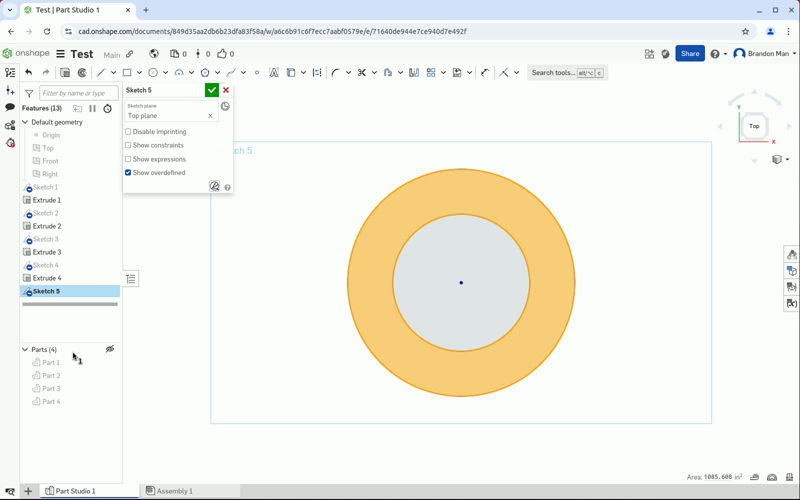
key(shift+y)
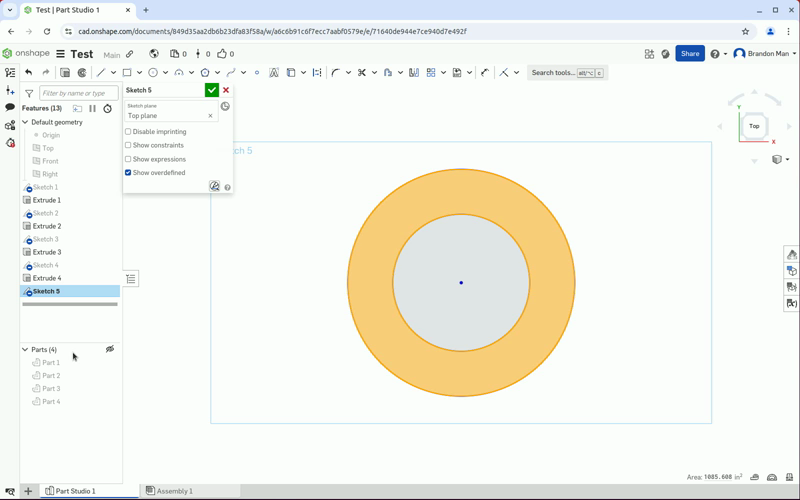
key(shift+e)
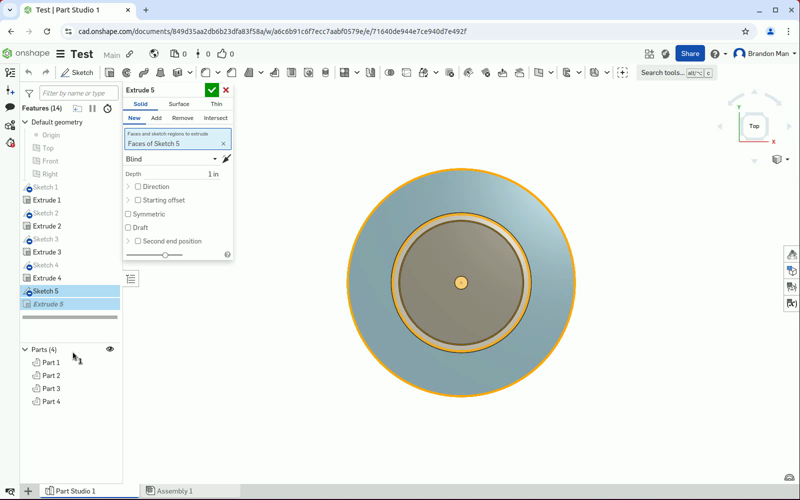
mouse_move(143, 106)
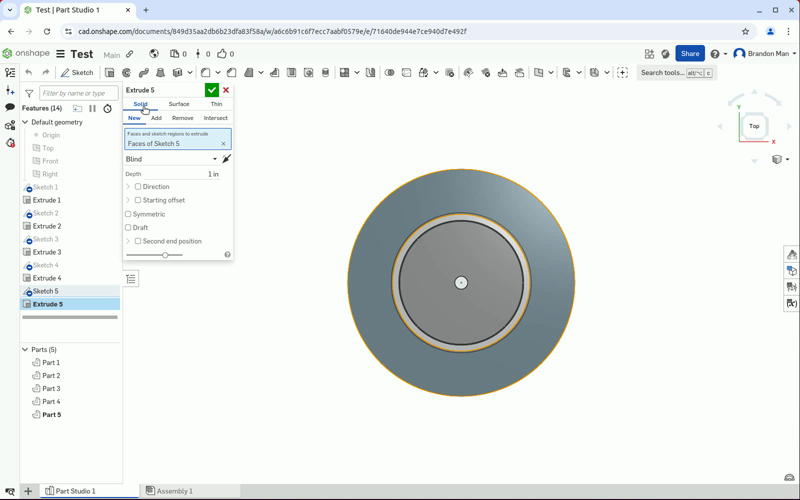
click(143, 106)
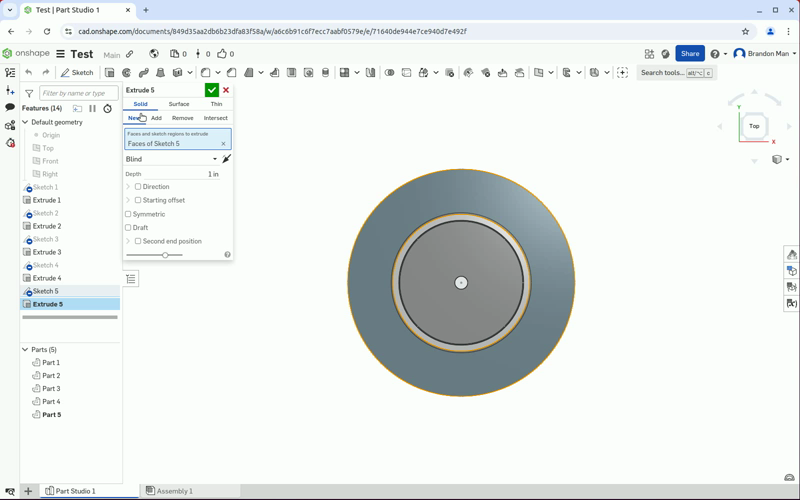
mouse_move(137, 120)
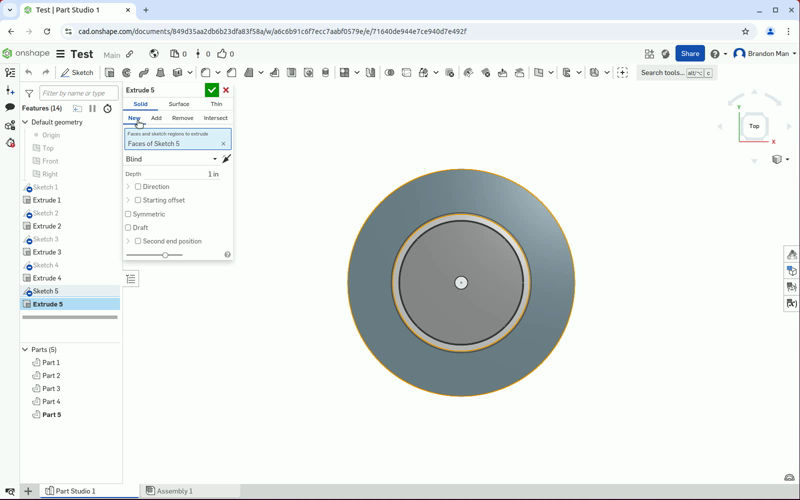
click(137, 120)
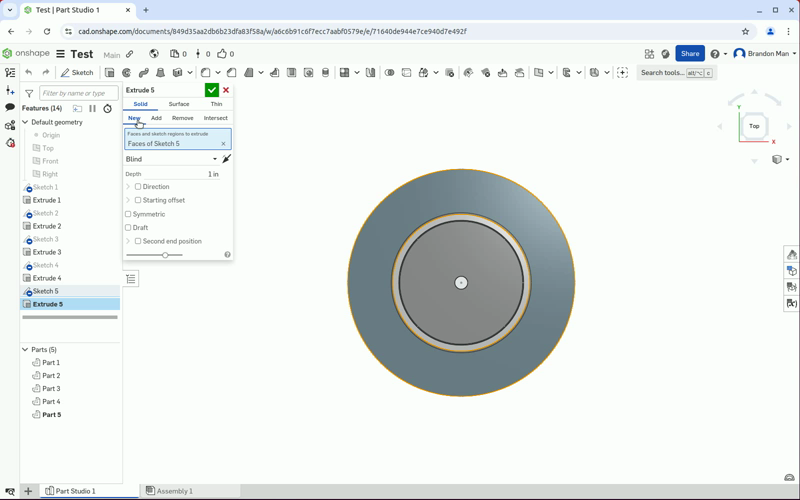
key(tab, 4)
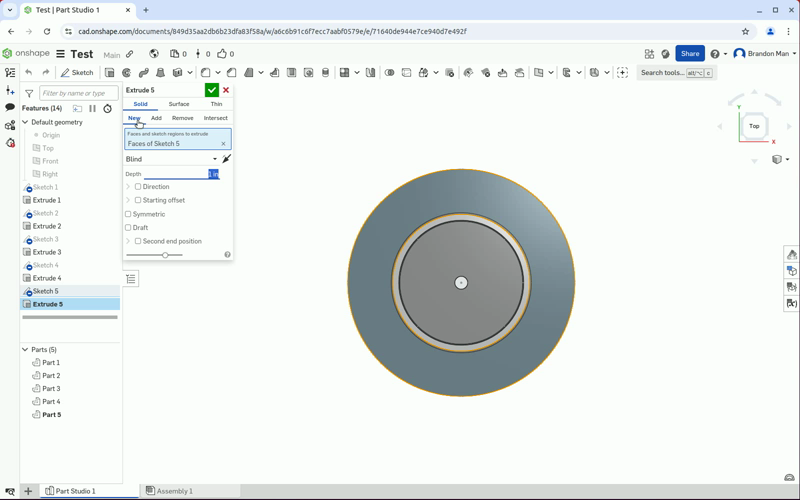
text(1.685)
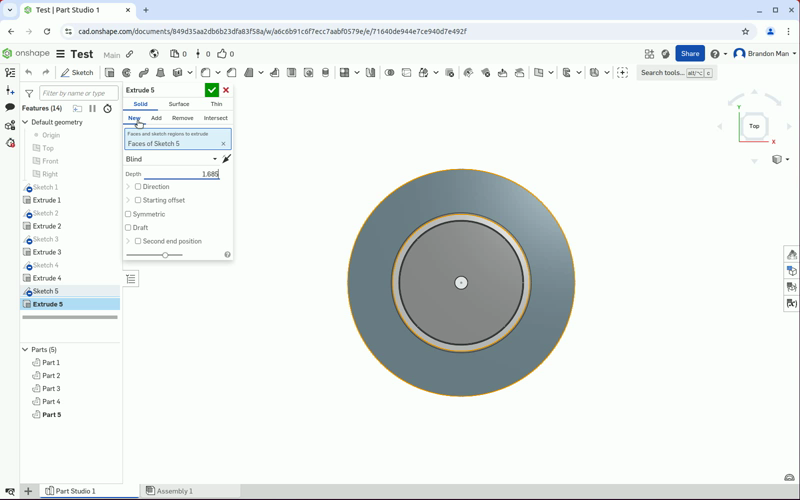
key(enter)
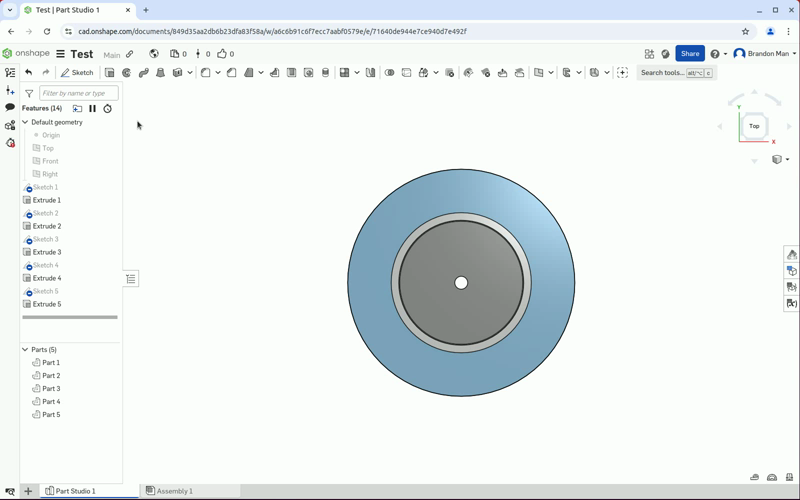
key(shift+h)
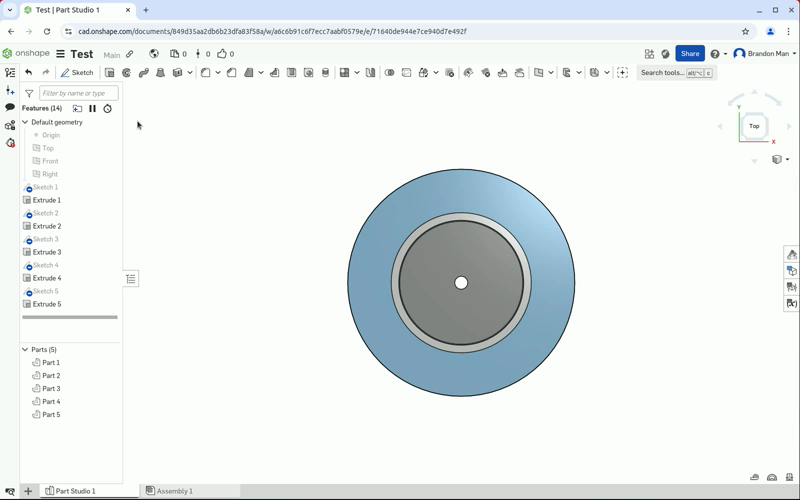
key(shift+h)
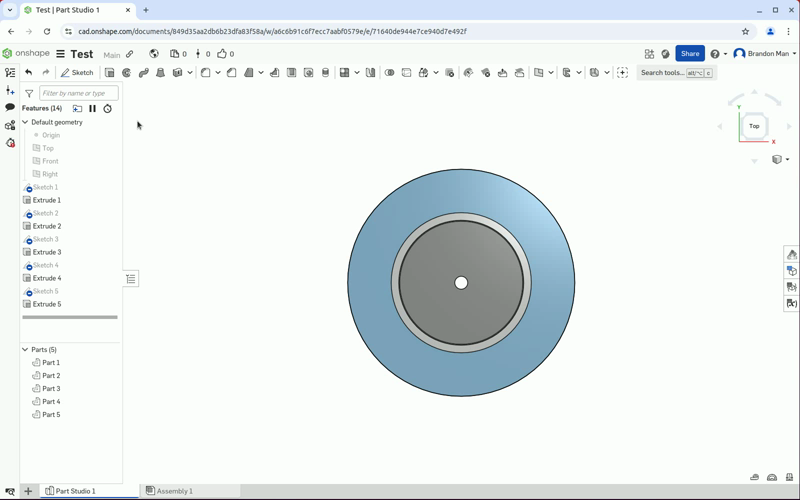
key(shift+7)
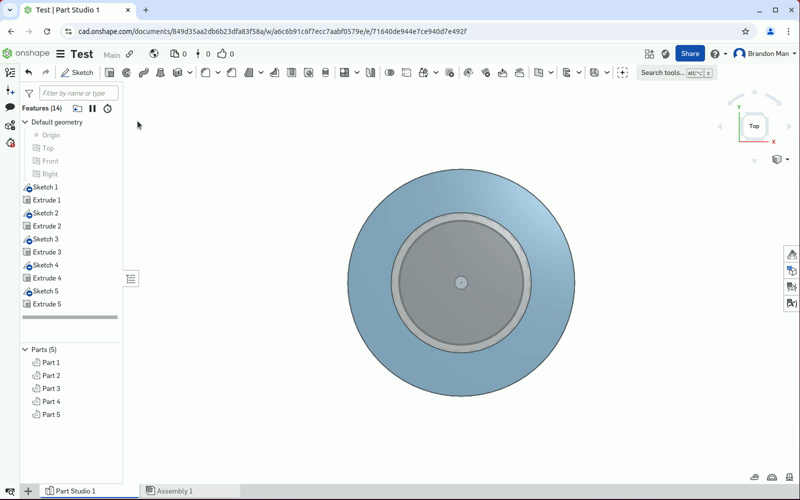
key(up, 3)
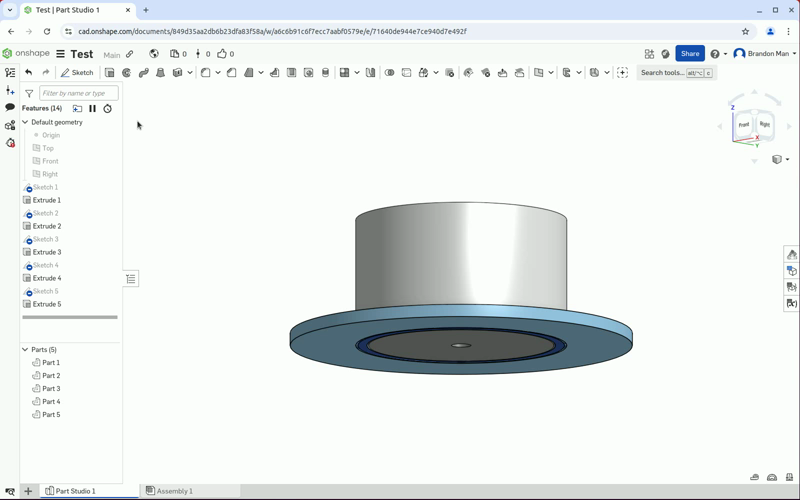
key(left, 3)
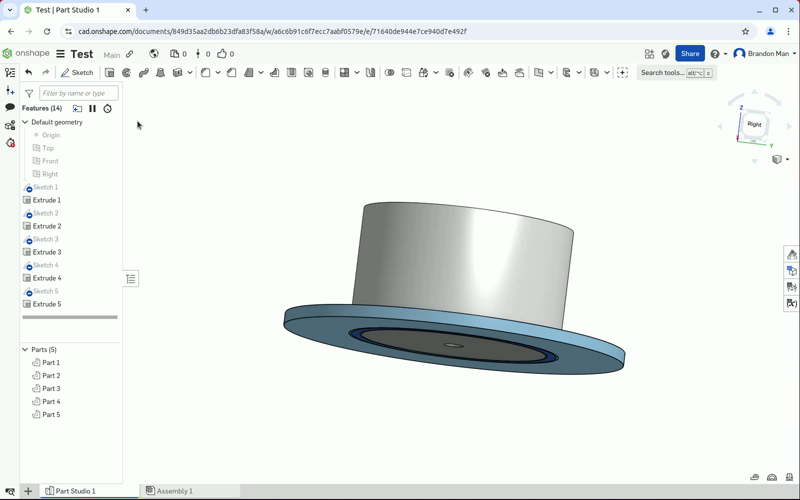
key(right, 3)
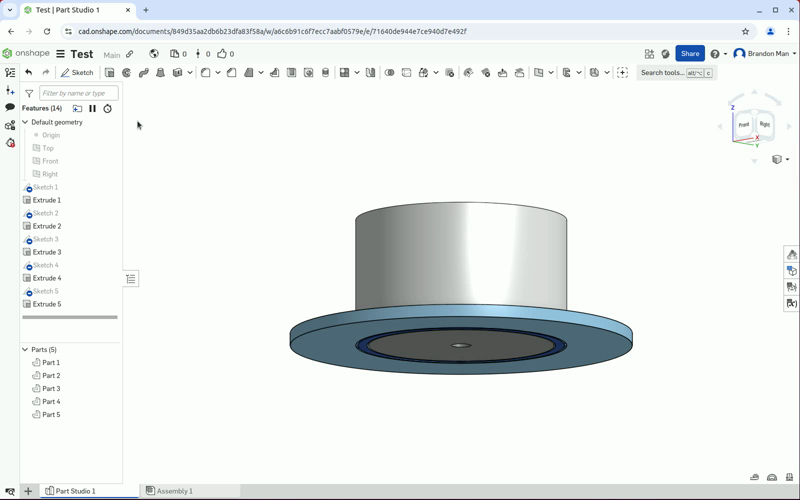
key(down, 3)
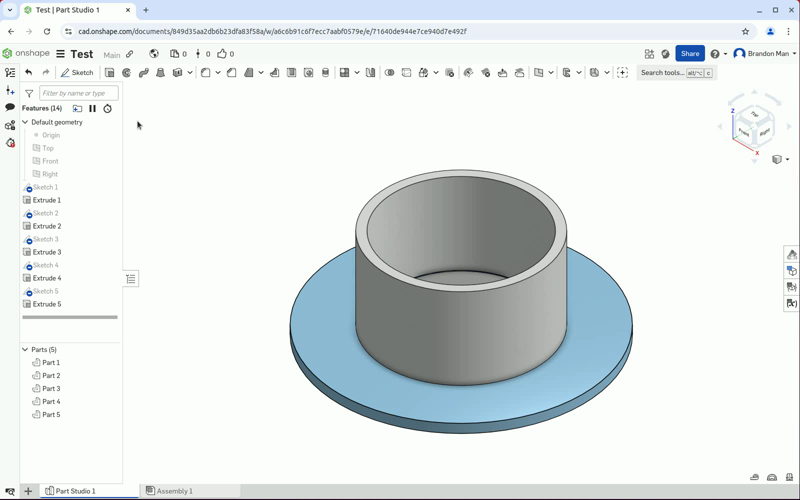
mouse_move(73, 189)
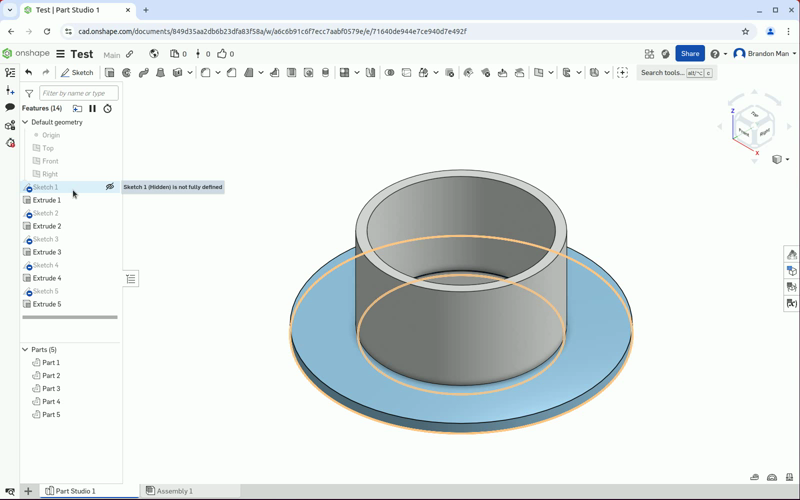
click(73, 189)